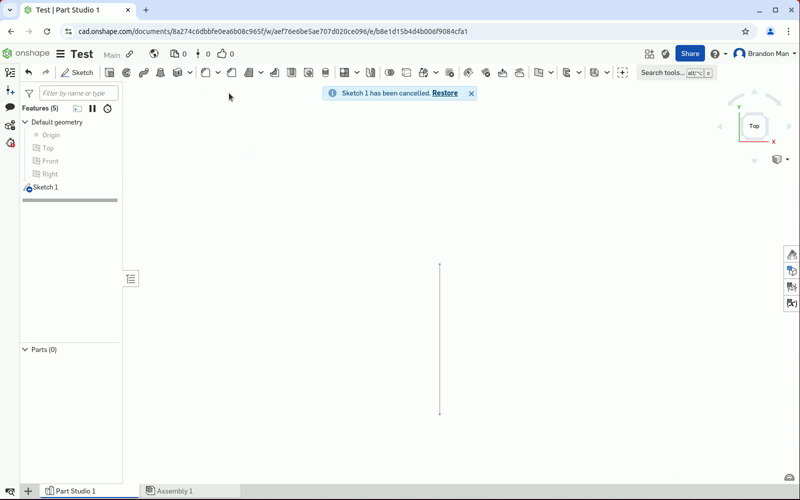
key(shift+h)
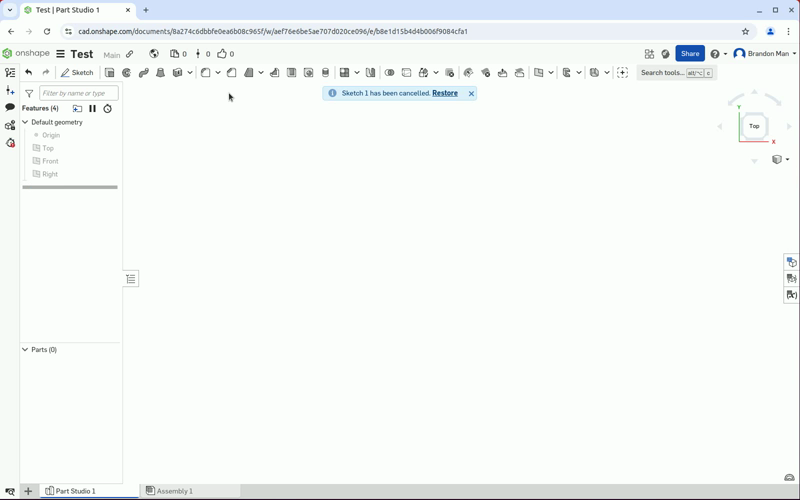
mouse_move(73, 352)
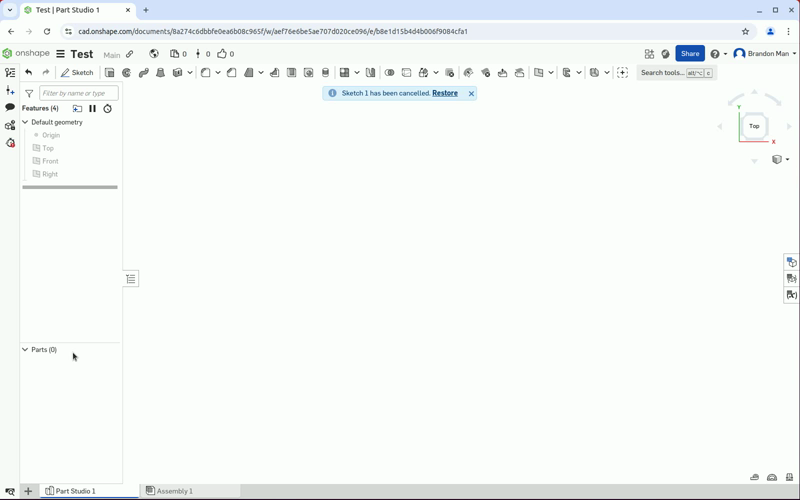
key(y)
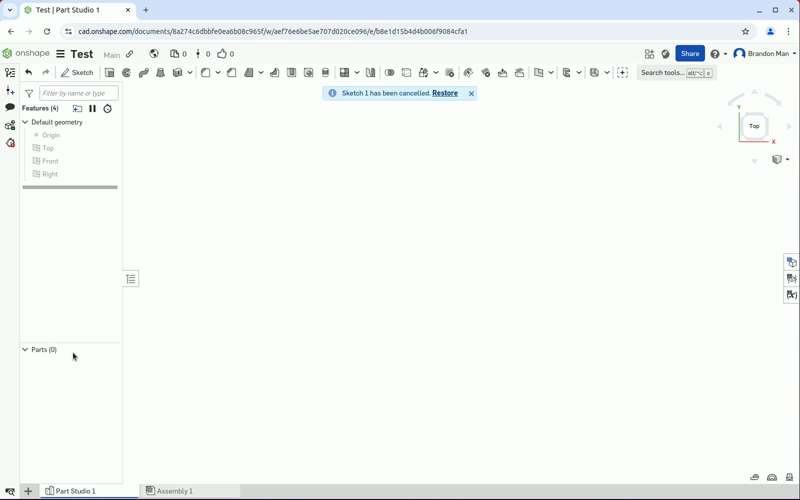
key(shift+p)
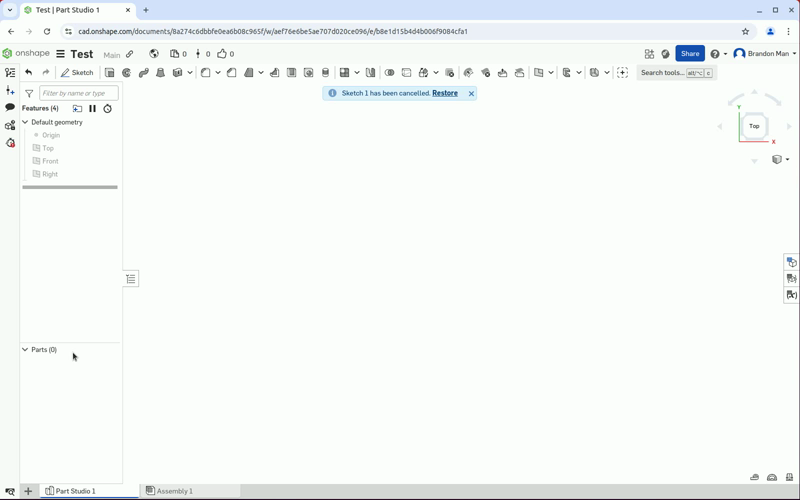
key(space)
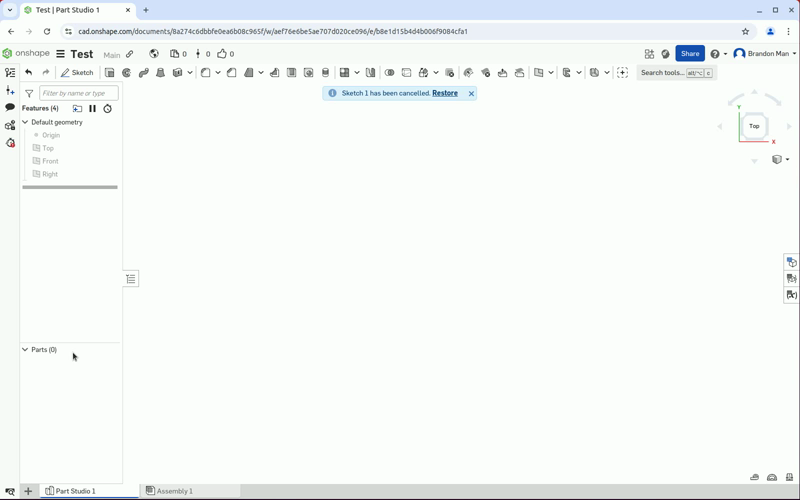
key_down(shift)
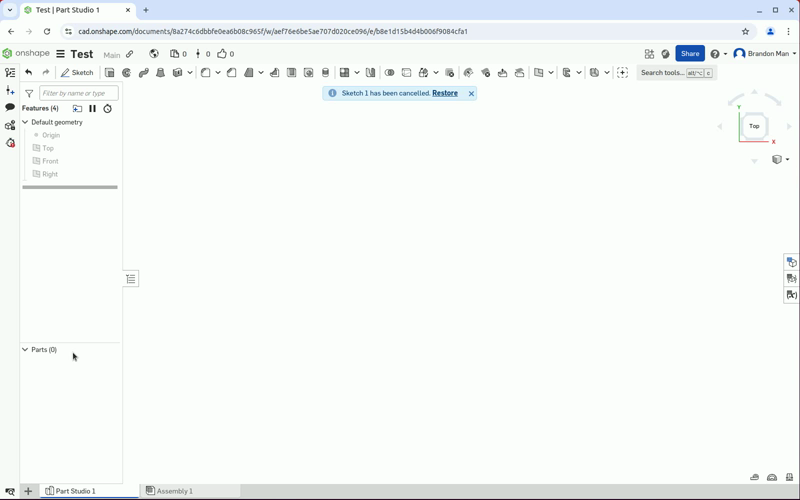
key(up)
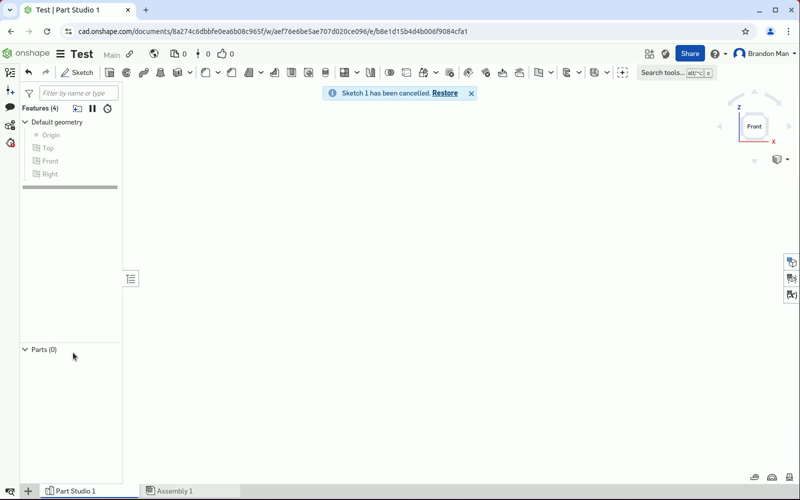
key_up(shift)
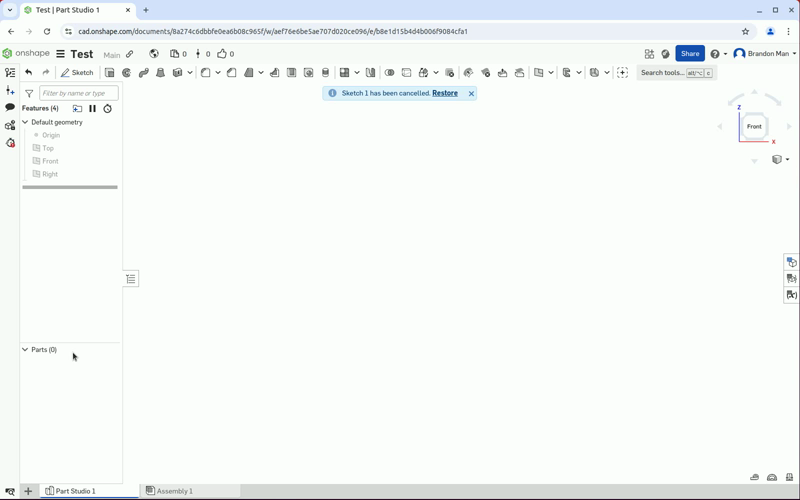
mouse_move(73, 352)
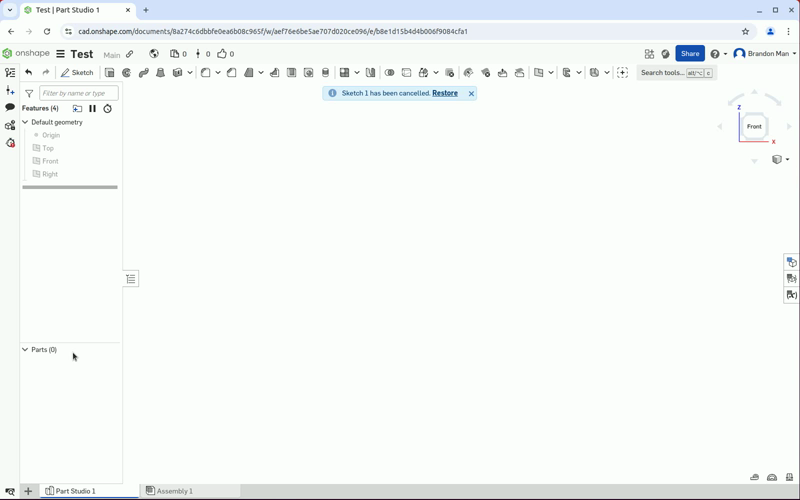
key(shift+y)
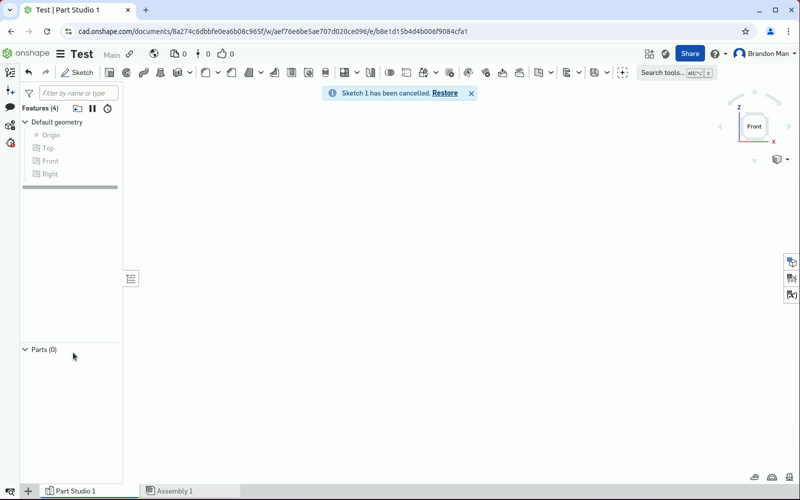
key(shift+s)
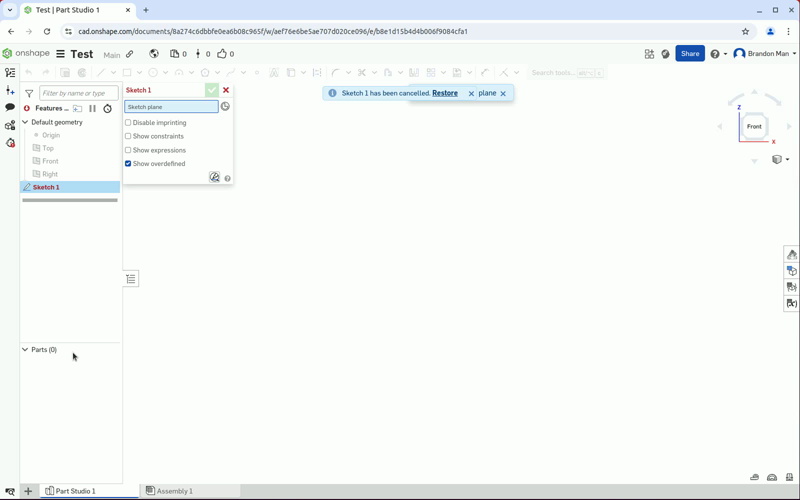
mouse_move(73, 163)
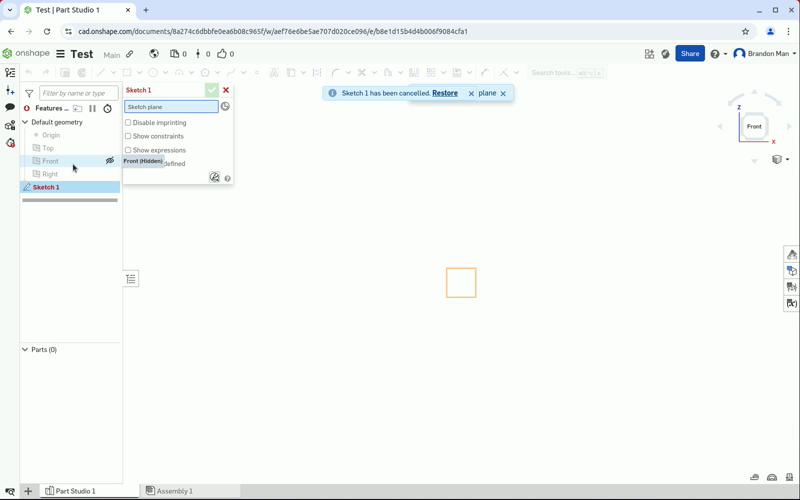
click(73, 163)
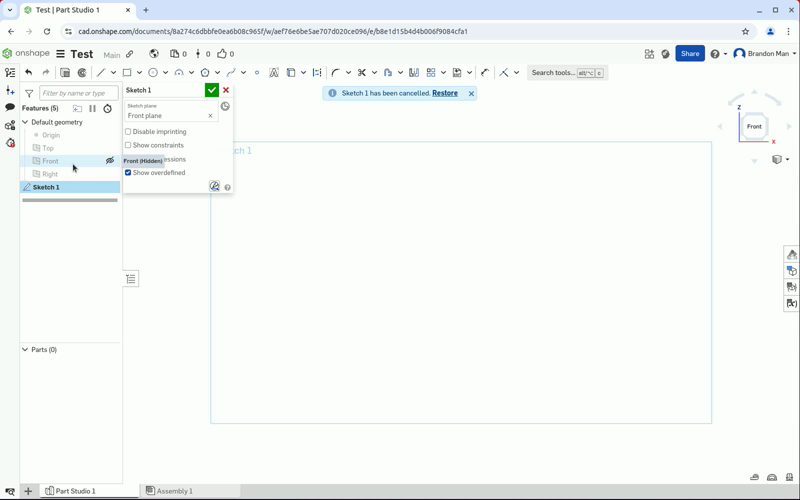
mouse_move(73, 352)
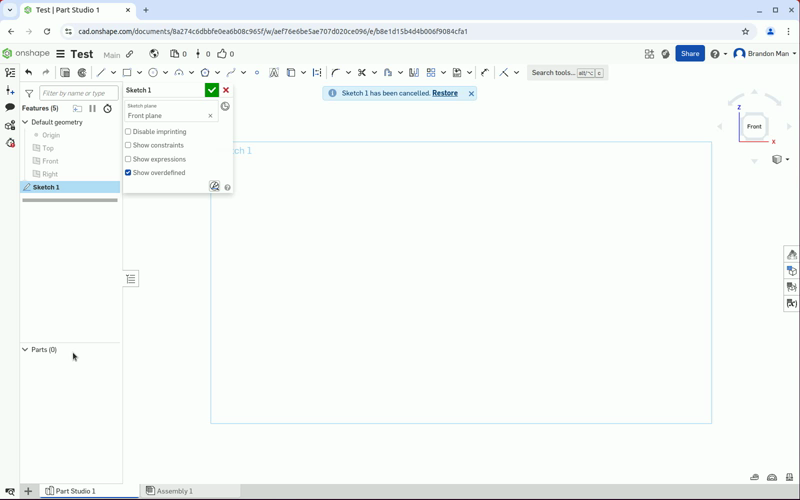
key(y)
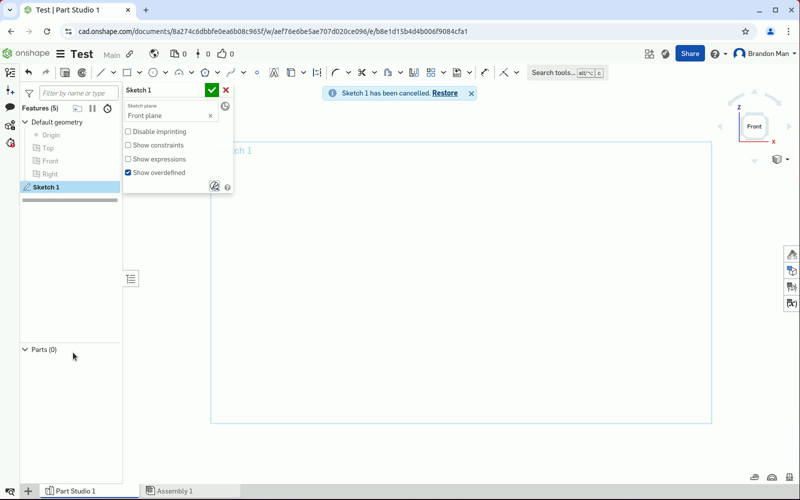
key(l)
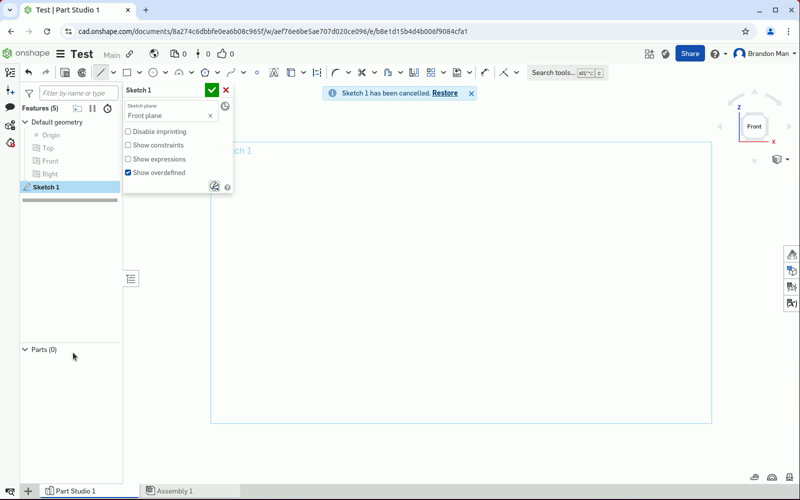
key_down(shift)
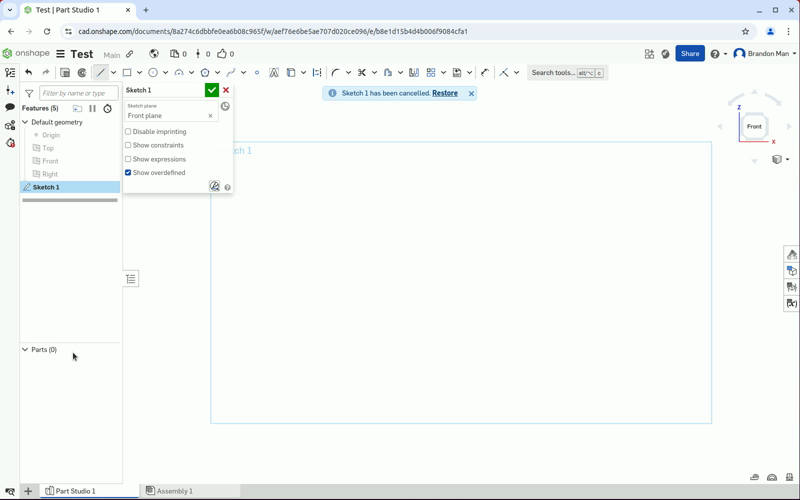
mouse_move(434, 224)
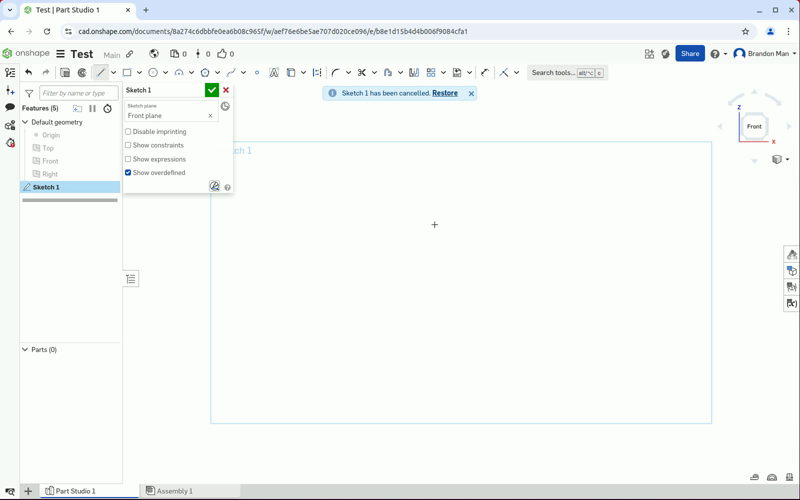
click(434, 224)
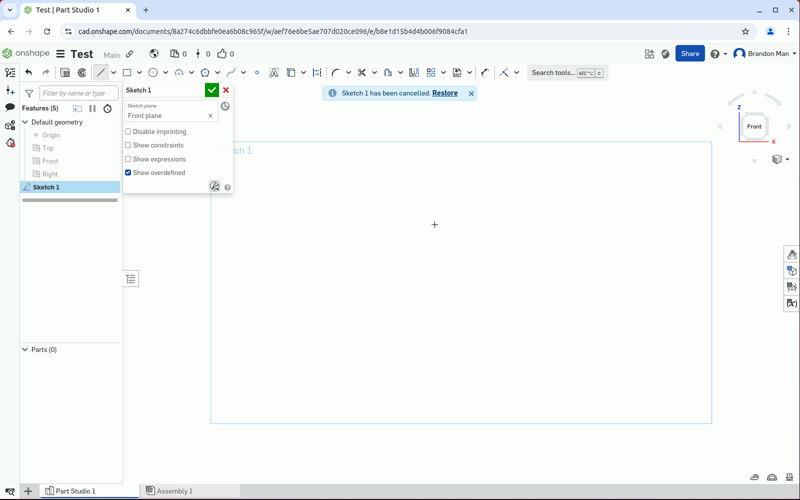
key_up(shift)
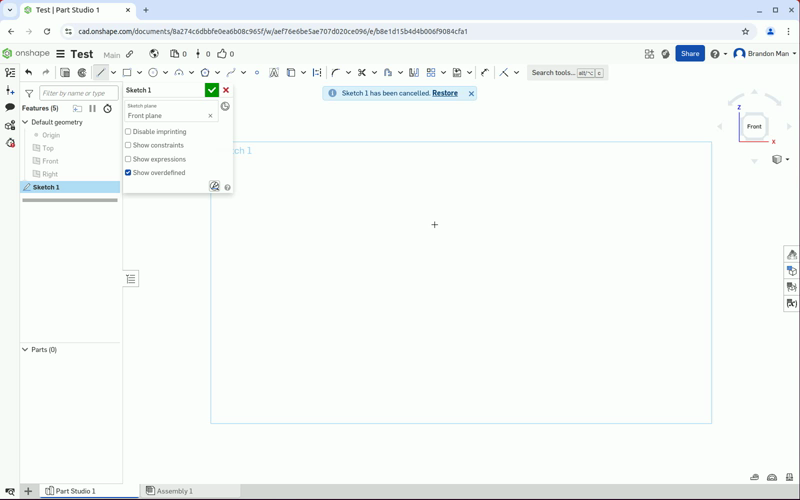
key_down(shift)
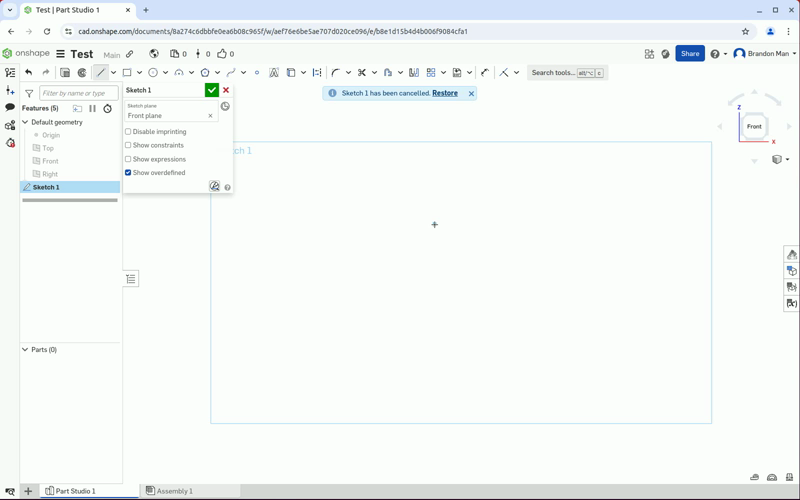
mouse_move(464, 224)
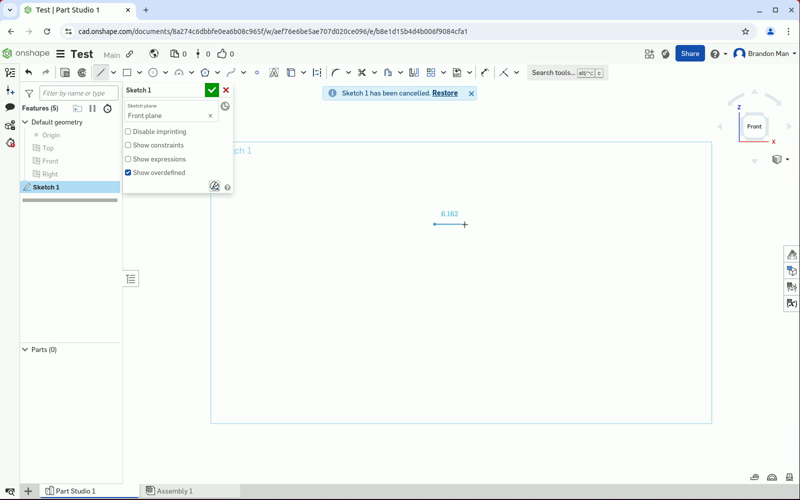
mouse_move(447, 224)
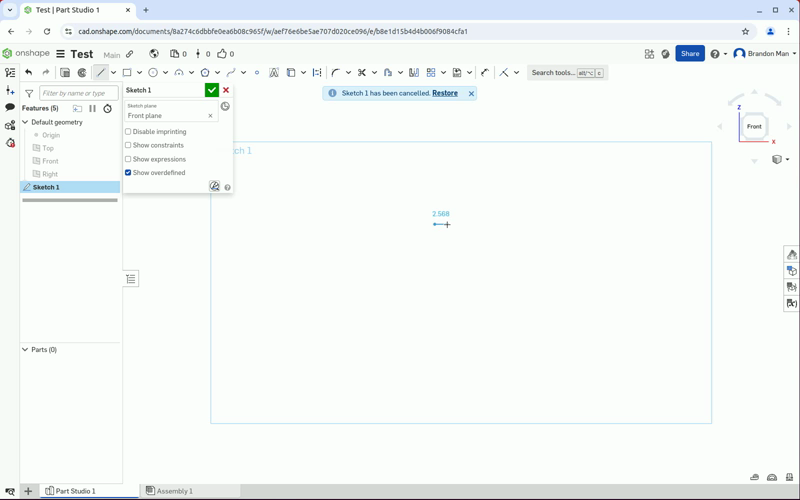
click(447, 224)
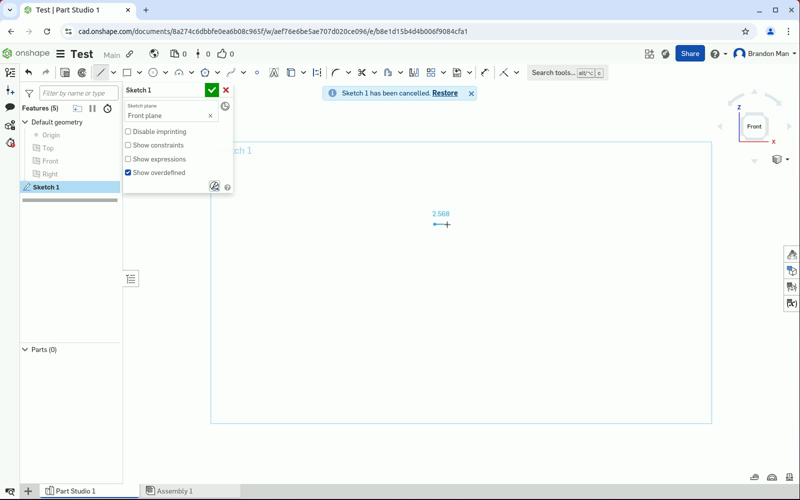
key_up(shift)
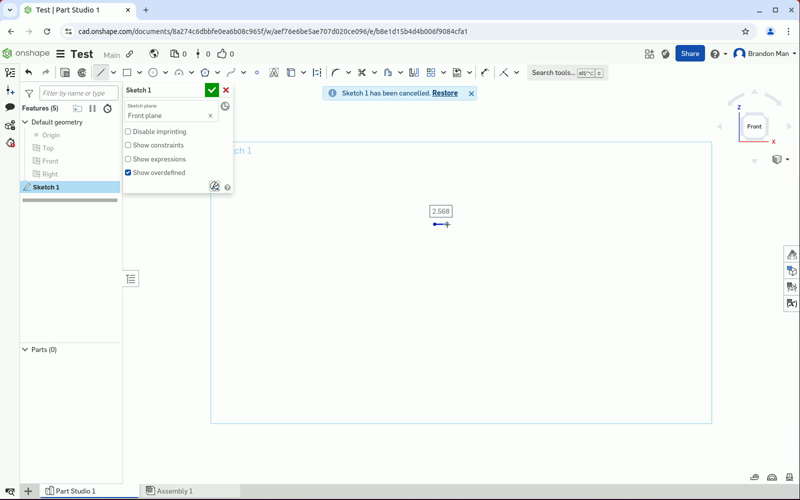
key_down(shift)
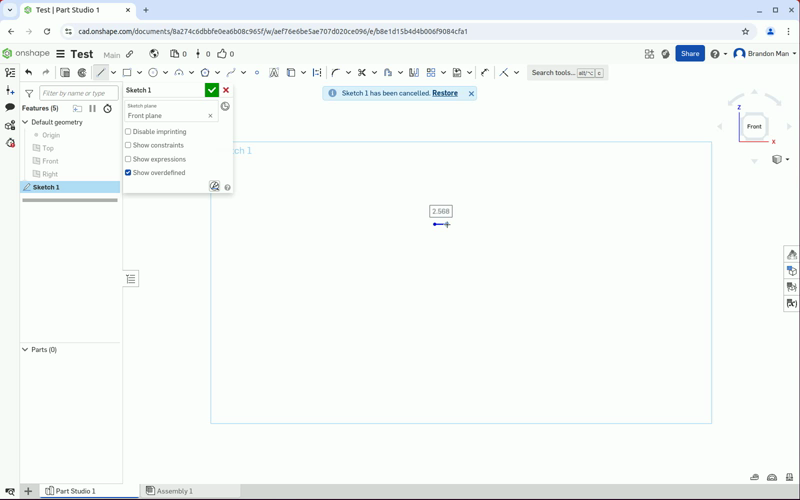
mouse_move(477, 224)
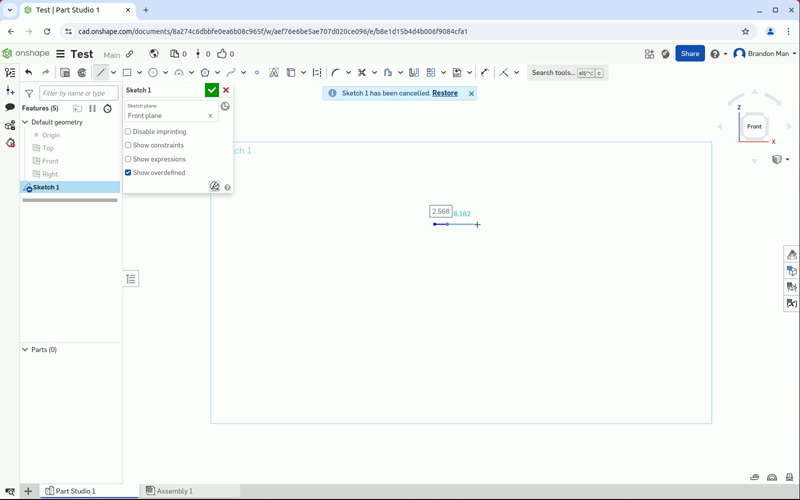
mouse_move(447, 199)
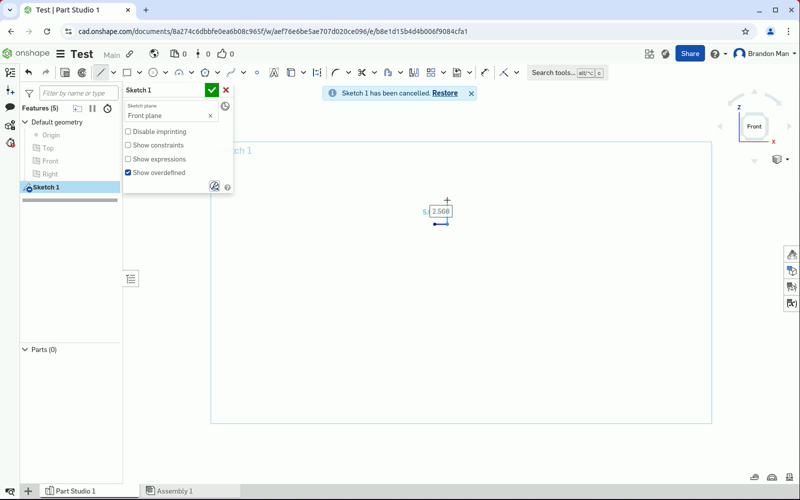
click(447, 199)
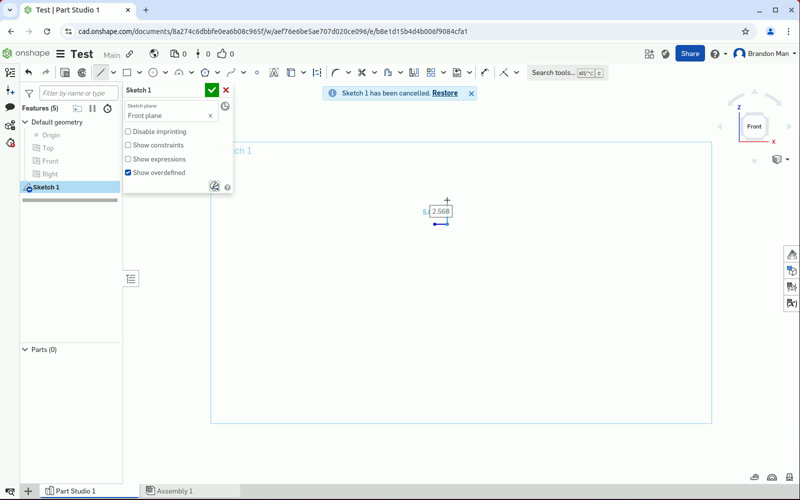
key_up(shift)
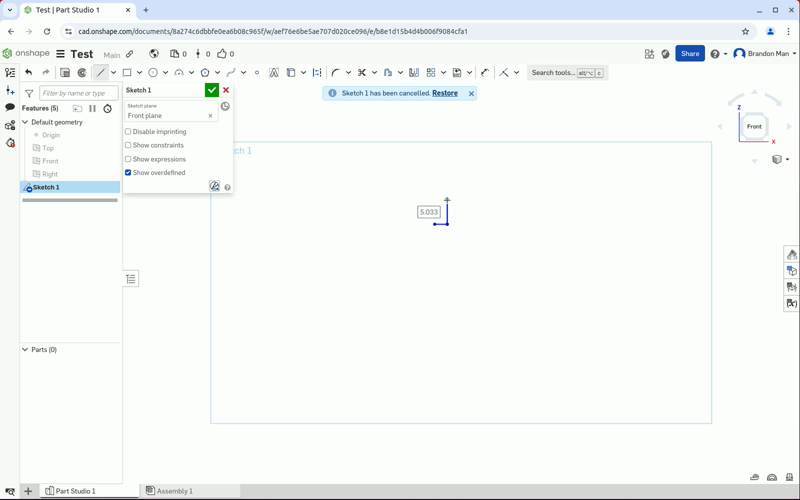
key_down(shift)
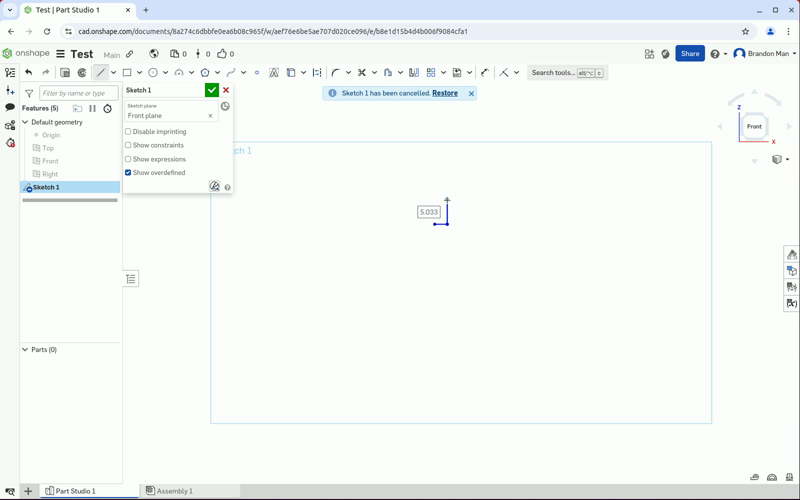
mouse_move(477, 199)
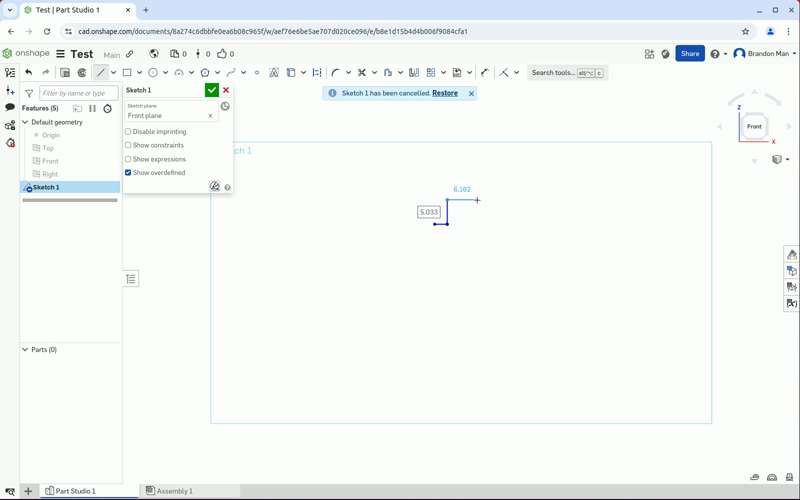
mouse_move(434, 199)
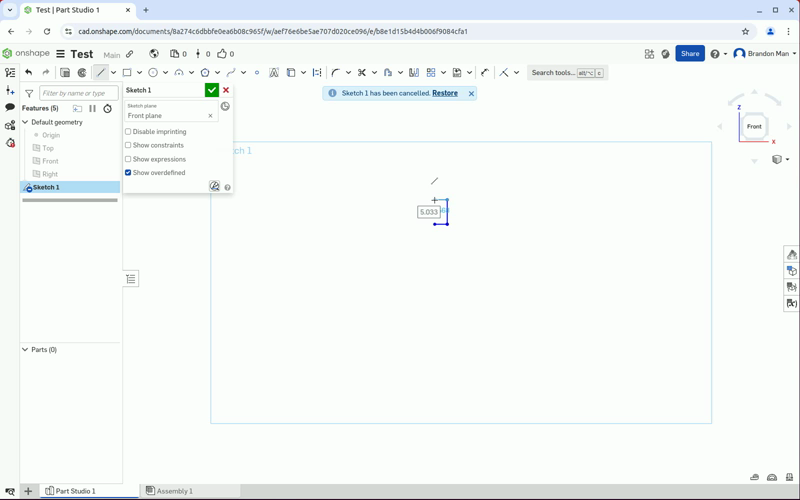
click(434, 199)
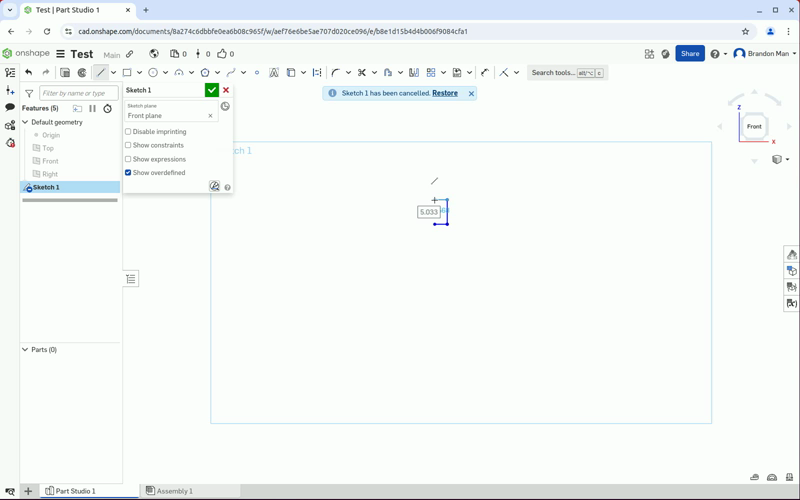
key_up(shift)
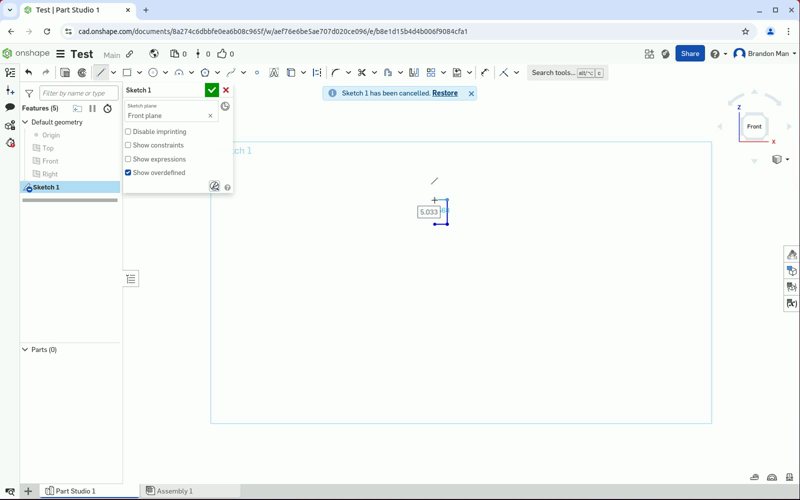
mouse_move(464, 199)
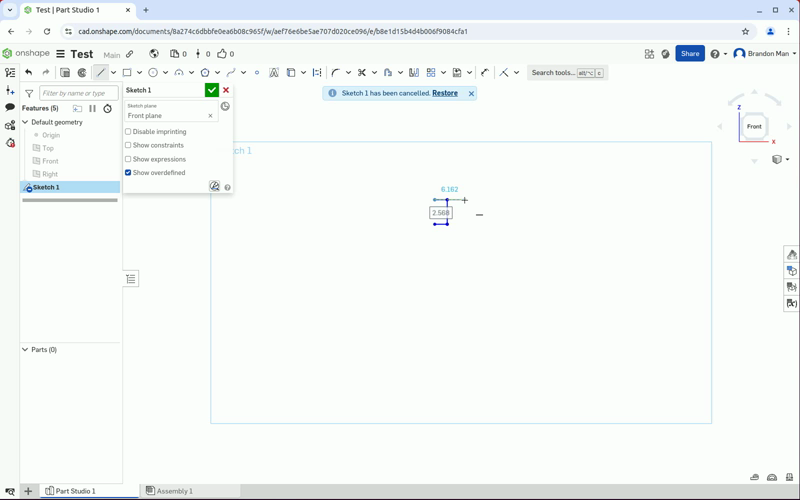
key_down(shift)
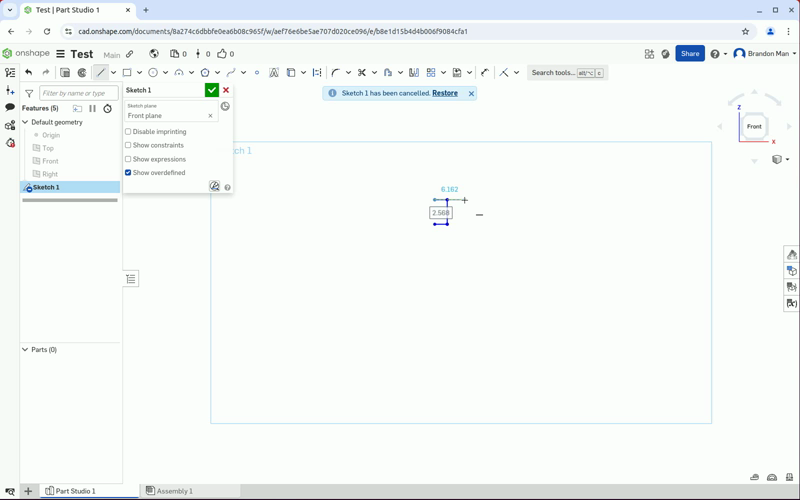
mouse_move(434, 224)
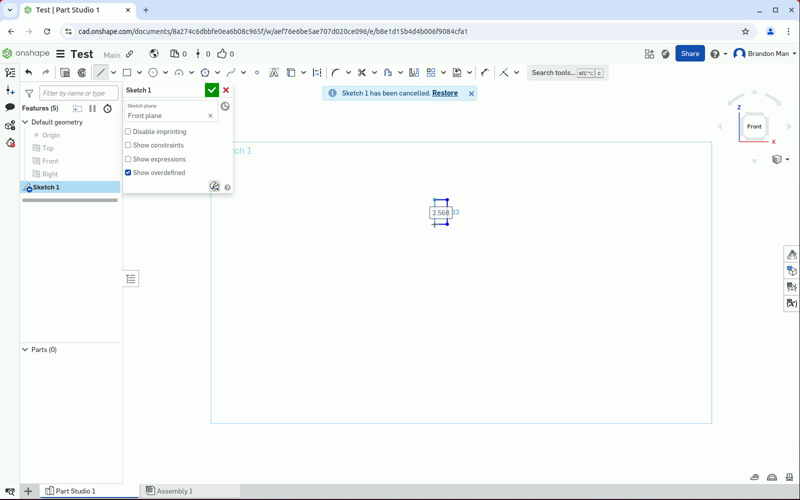
key_up(shift)
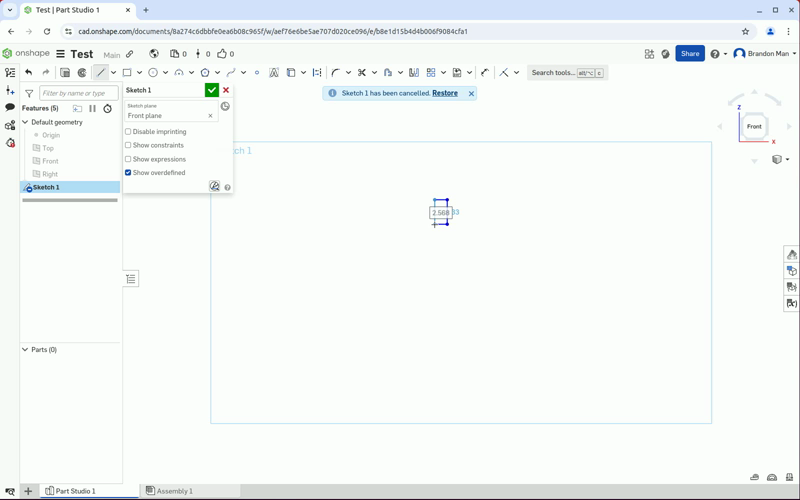
click(434, 224)
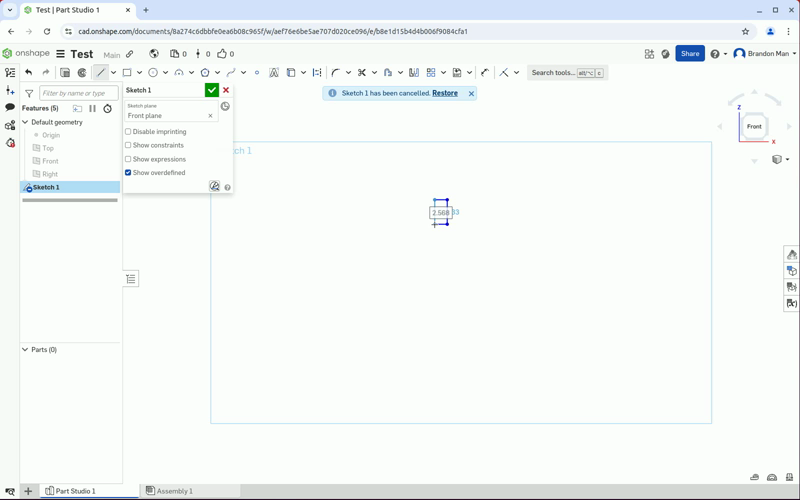
key(esc)
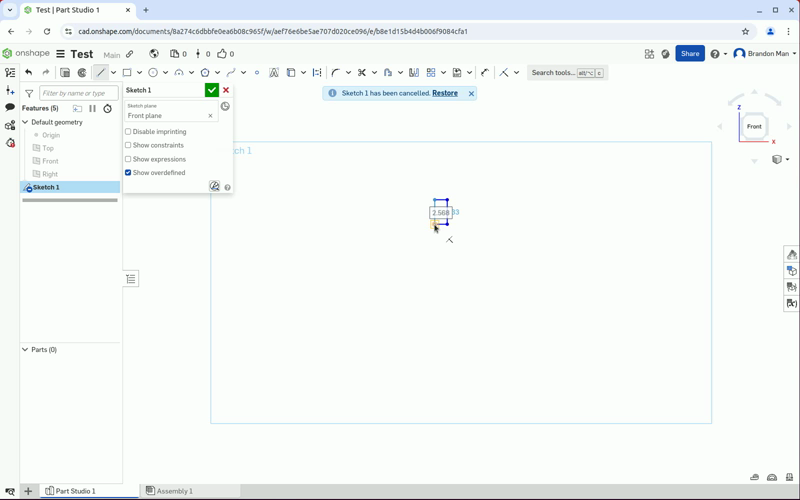
mouse_move(442, 220)
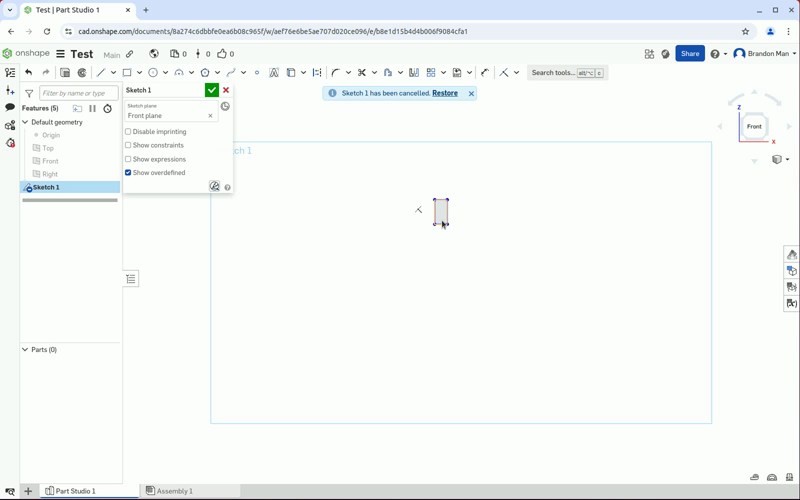
scroll(6)
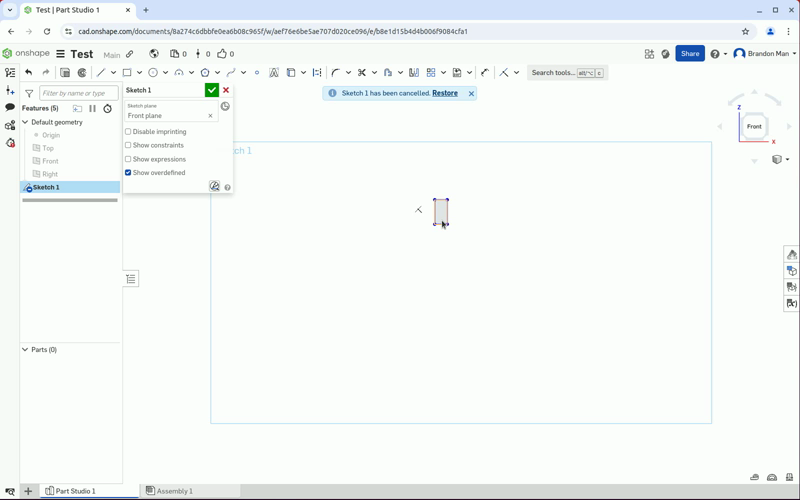
scroll(6)
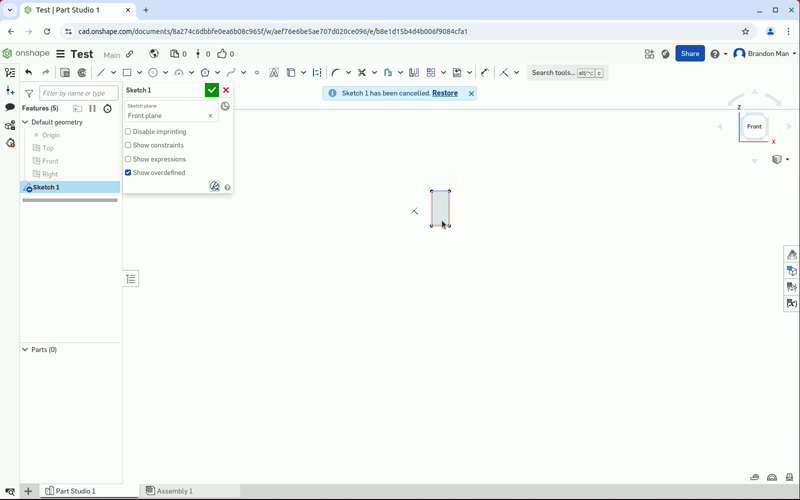
scroll(6)
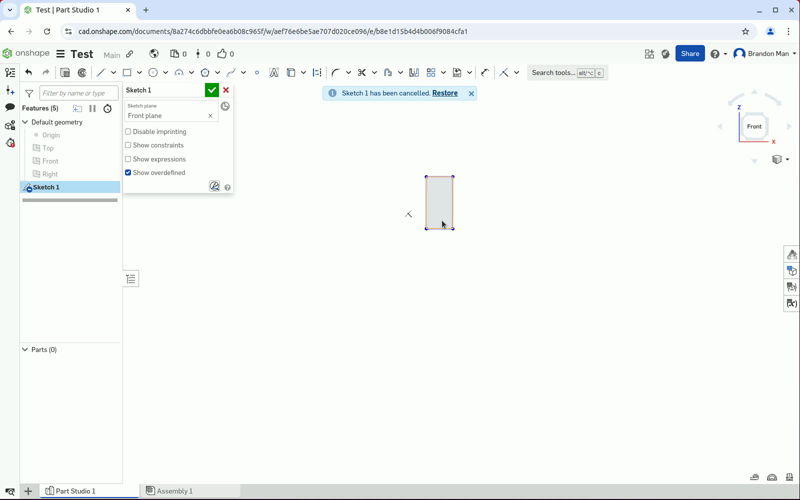
scroll(6)
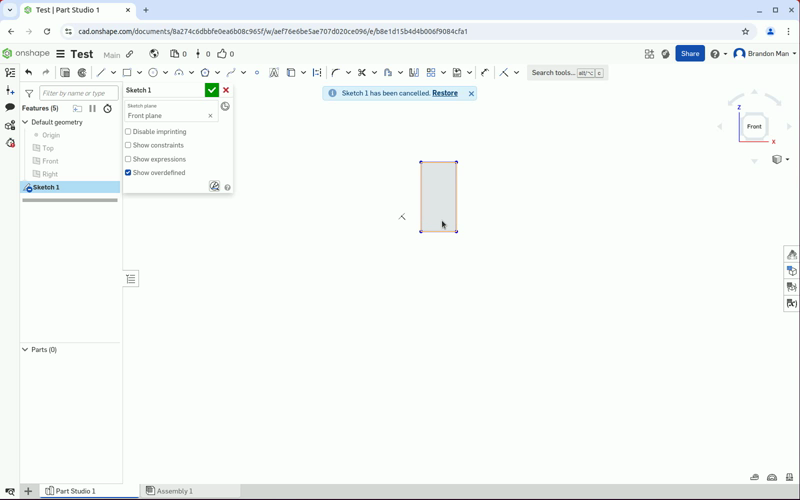
scroll(6)
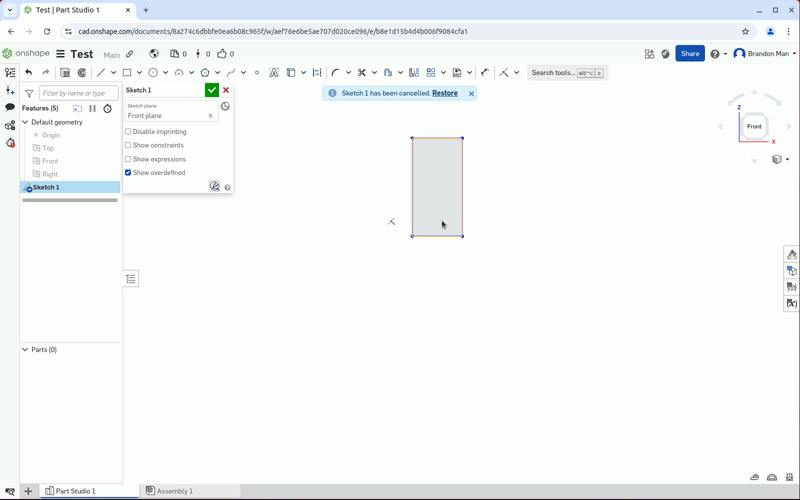
scroll(6)
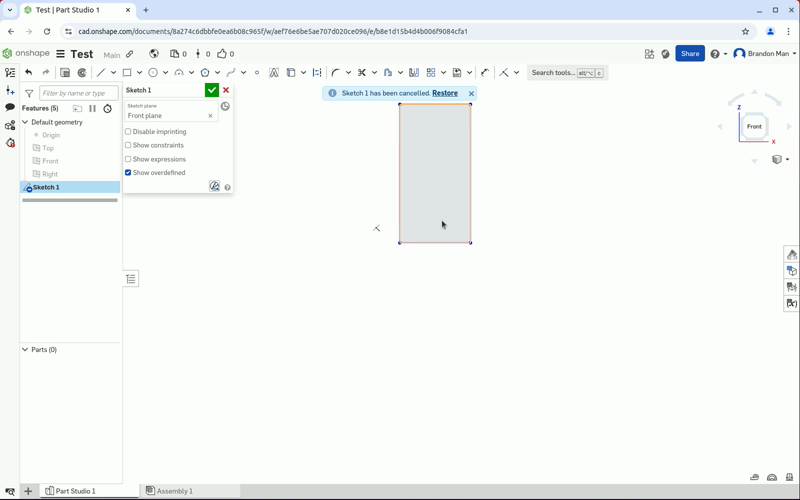
scroll(6)
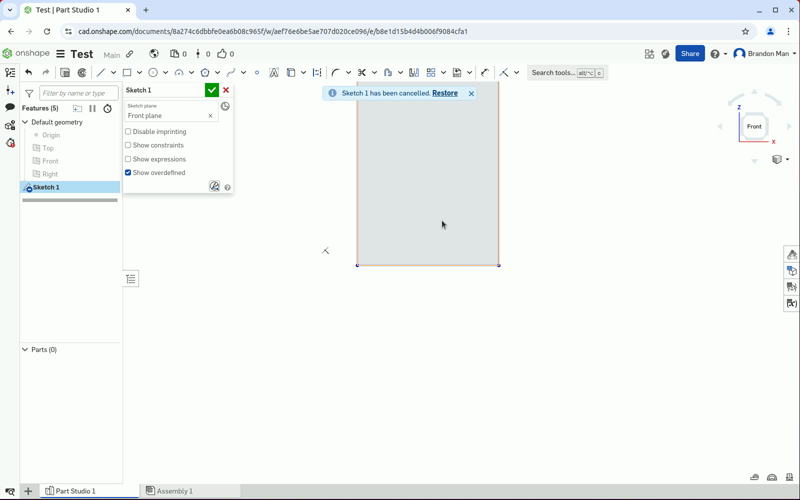
click(442, 220)
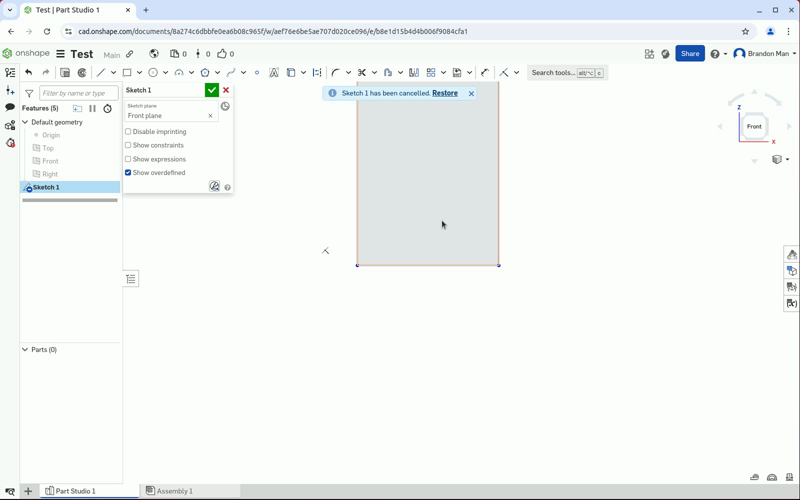
scroll(-6)
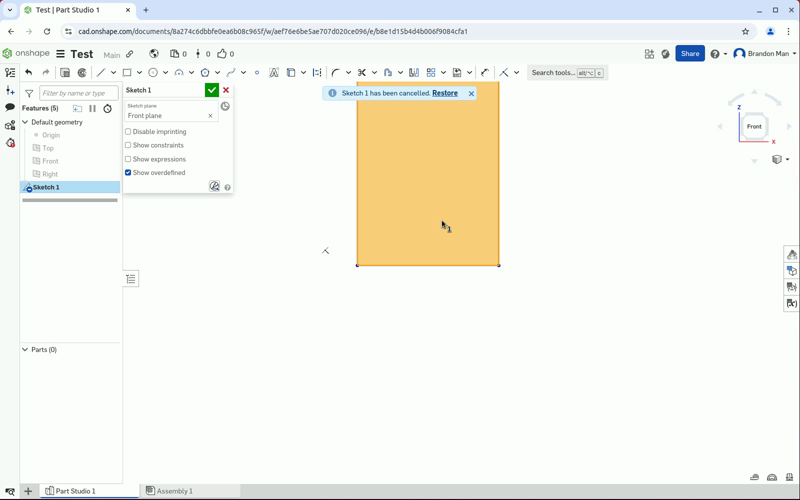
scroll(-6)
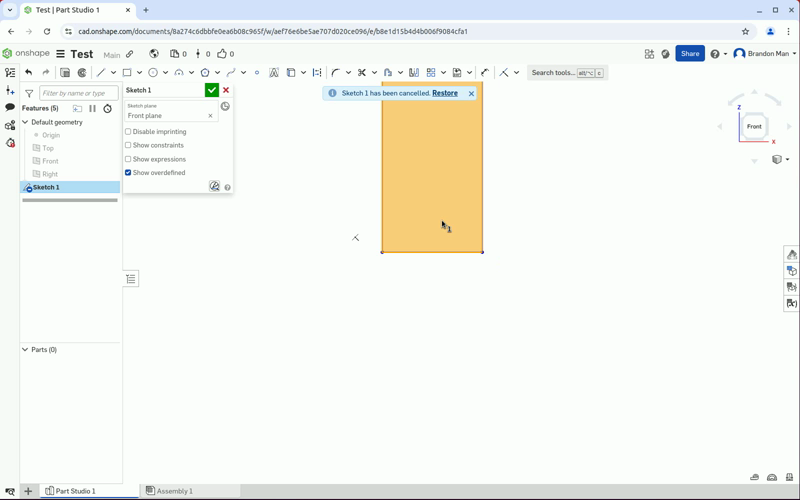
scroll(-6)
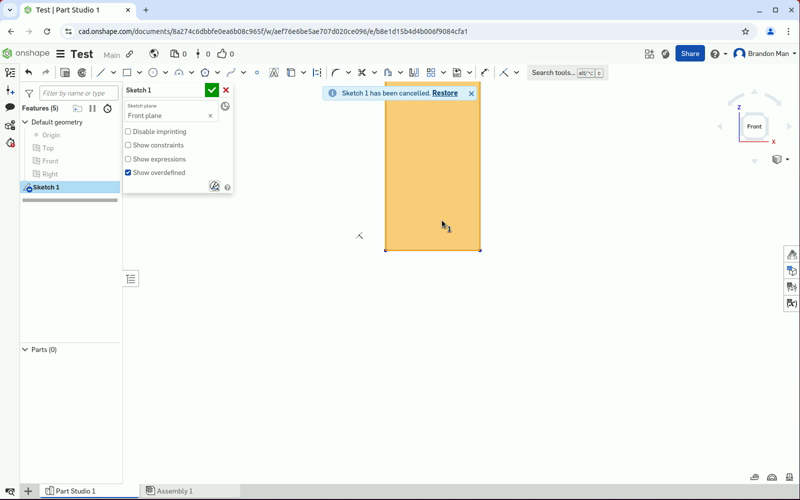
scroll(-6)
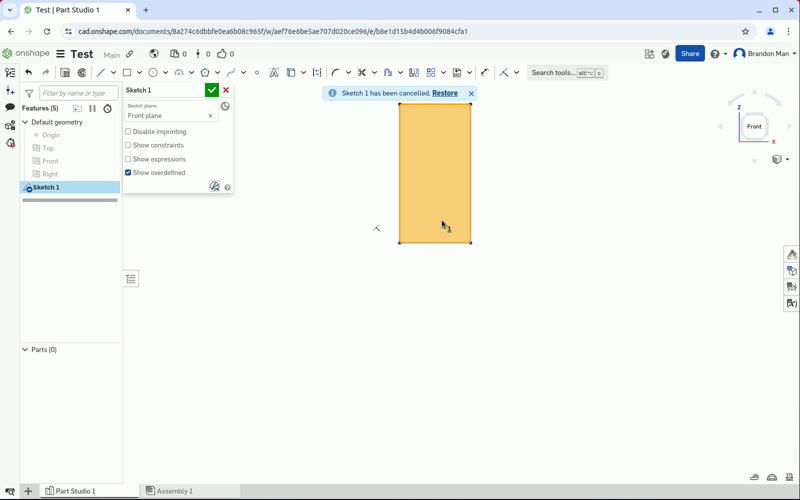
scroll(-6)
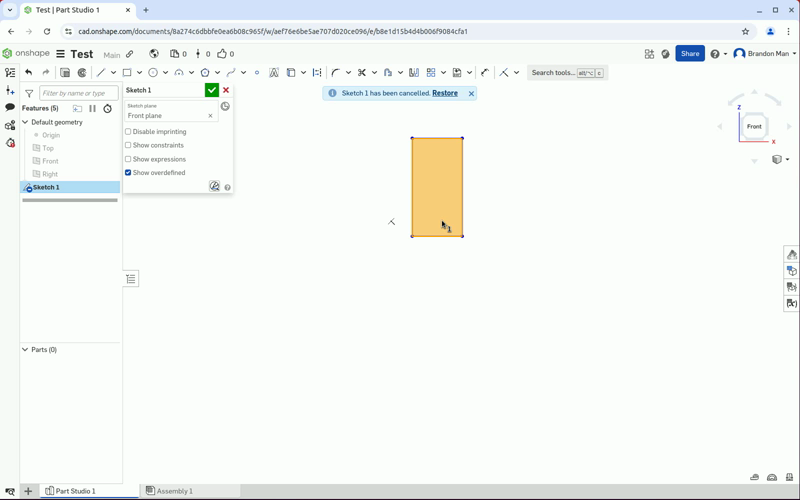
scroll(-6)
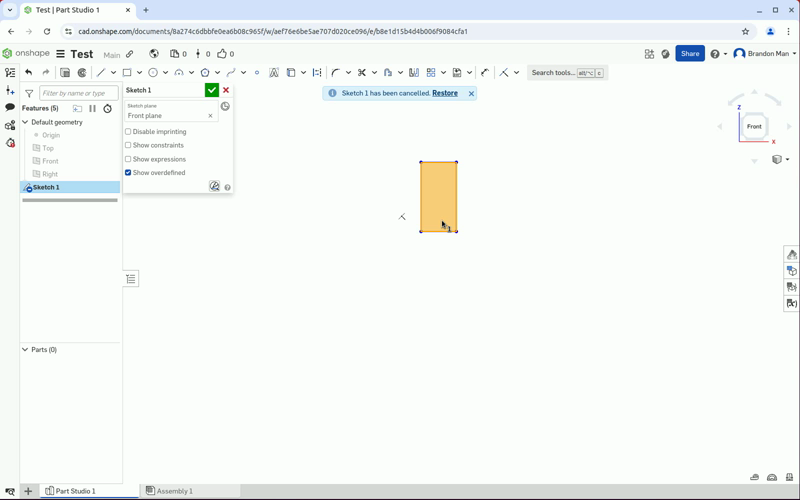
scroll(-6)
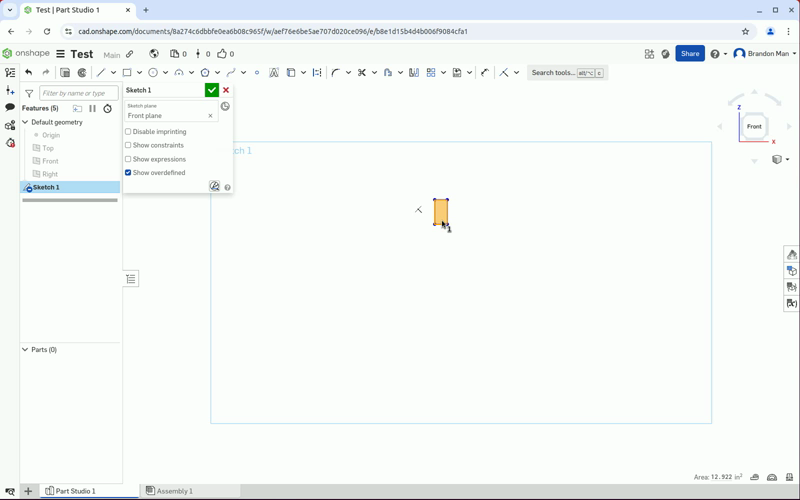
mouse_move(73, 352)
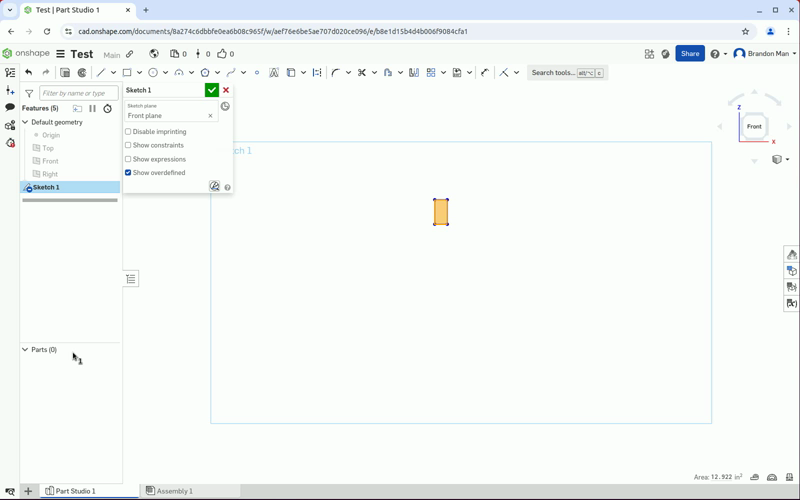
key(shift+y)
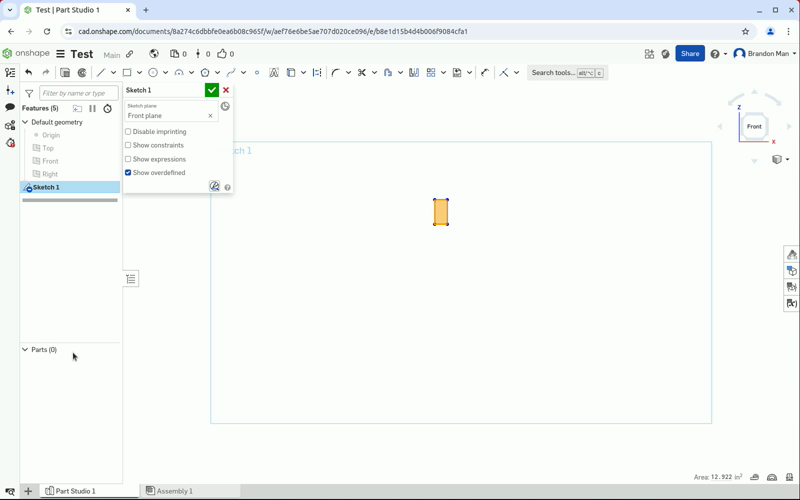
key(shift+e)
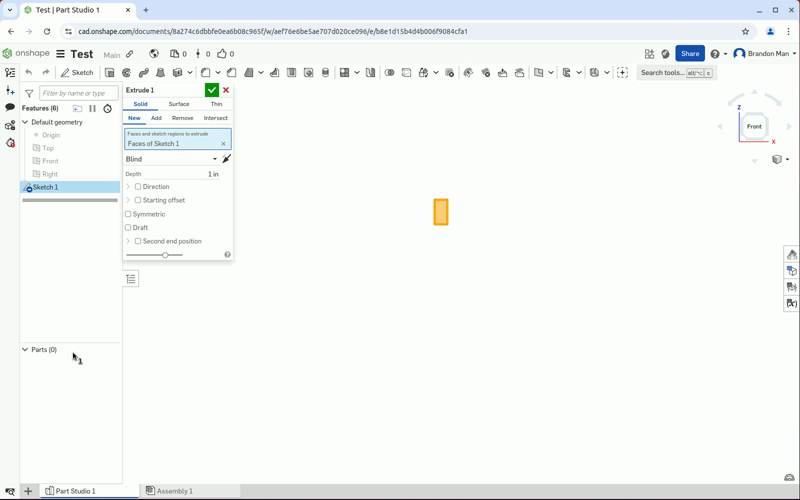
mouse_move(143, 106)
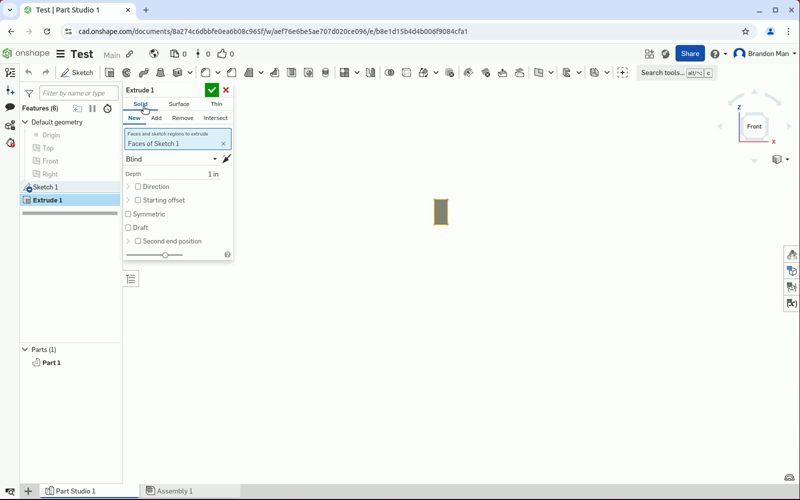
click(143, 106)
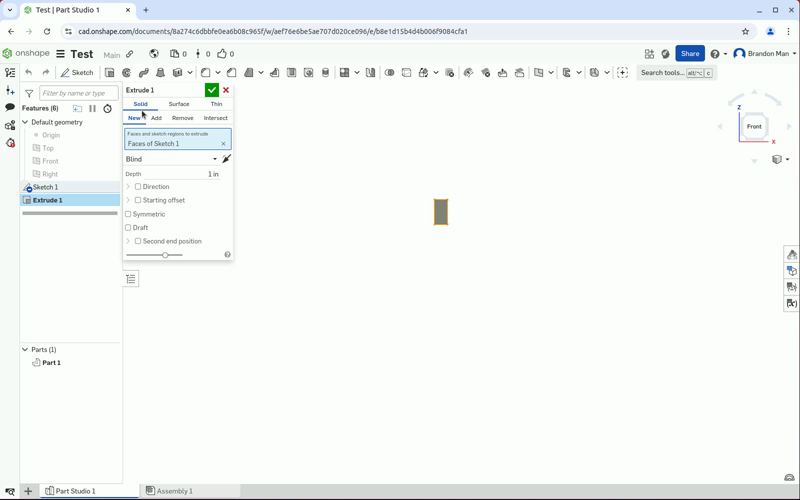
mouse_move(137, 120)
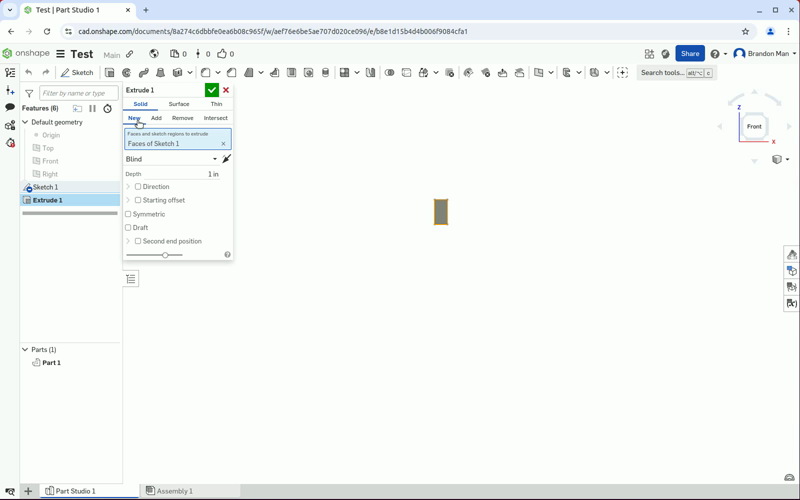
click(137, 120)
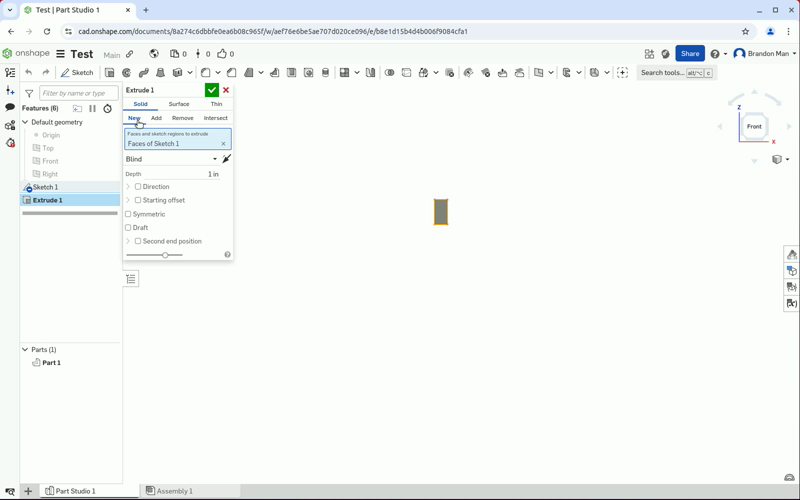
key(tab, 4)
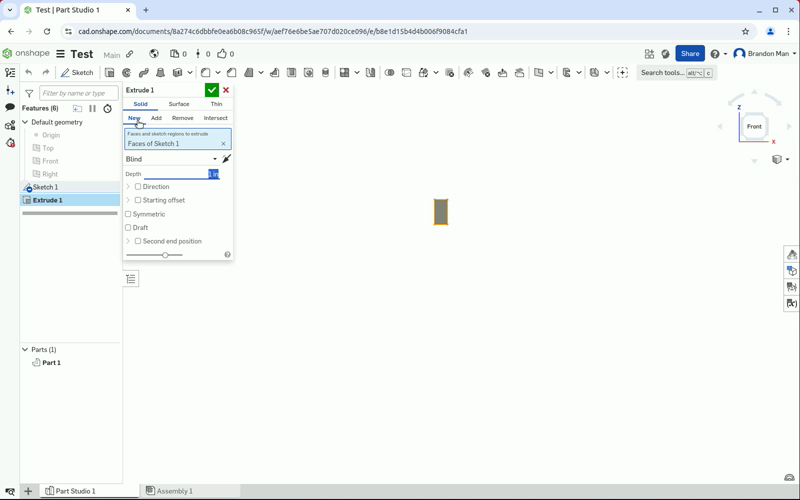
text(4.814)
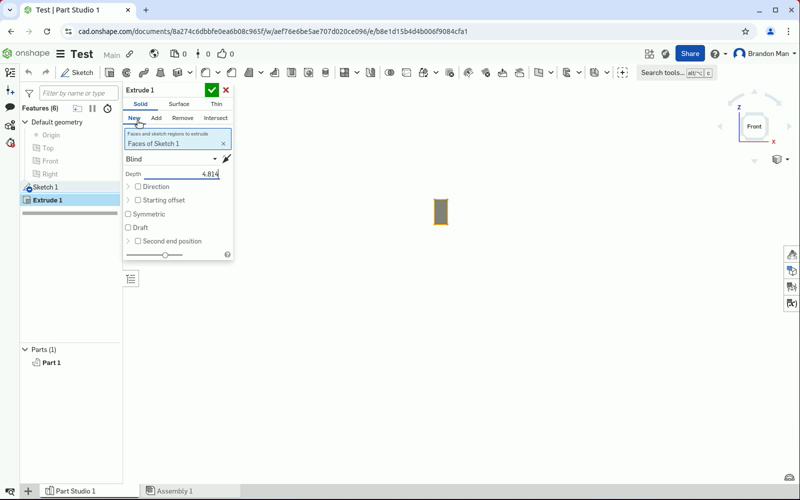
key(enter)
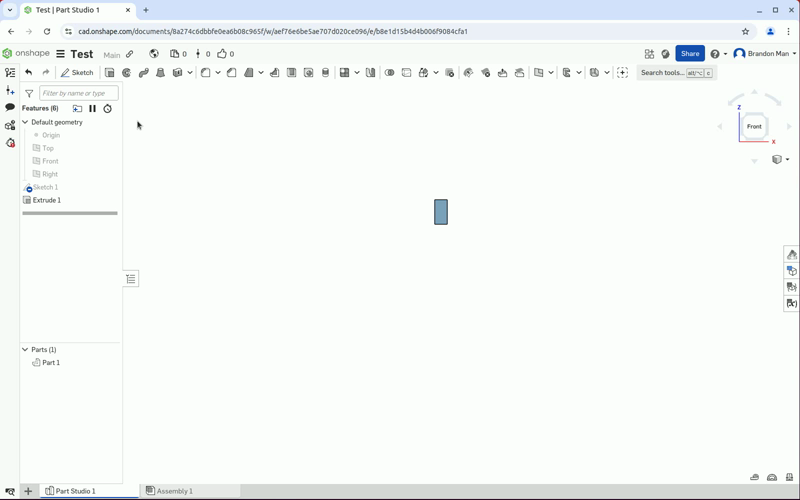
key(shift+h)
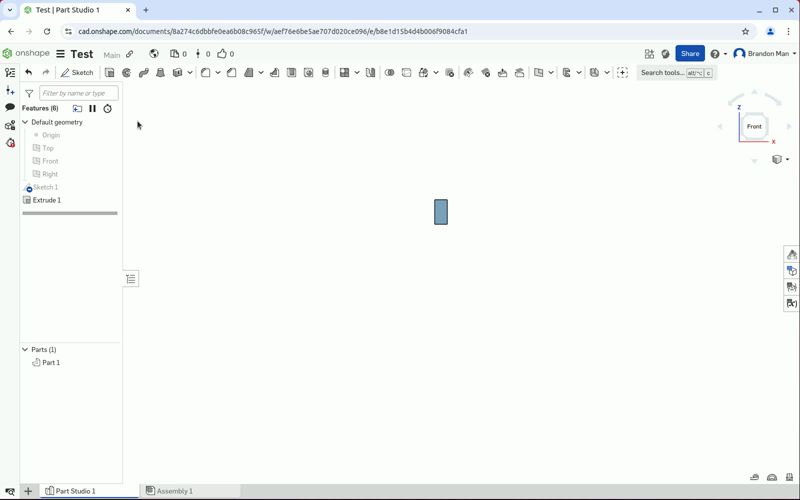
key(shift+h)
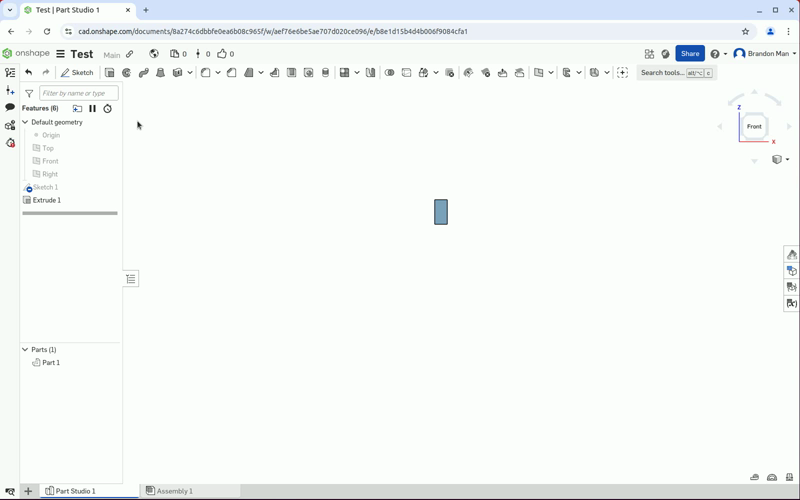
mouse_move(73, 189)
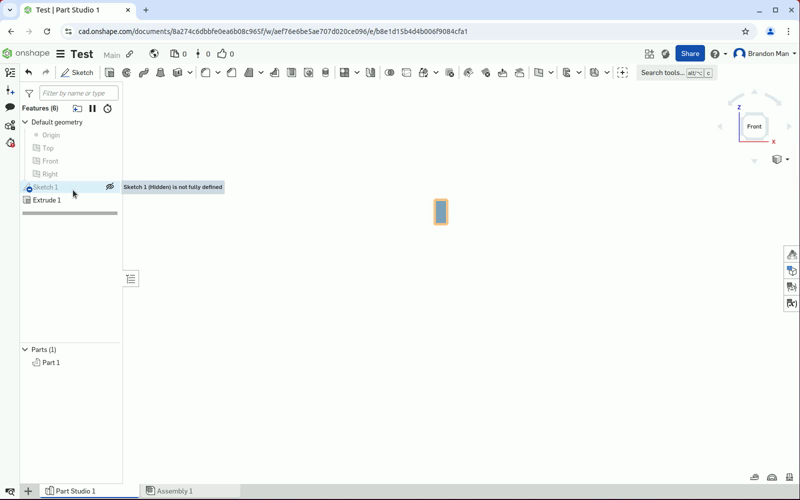
click(73, 189)
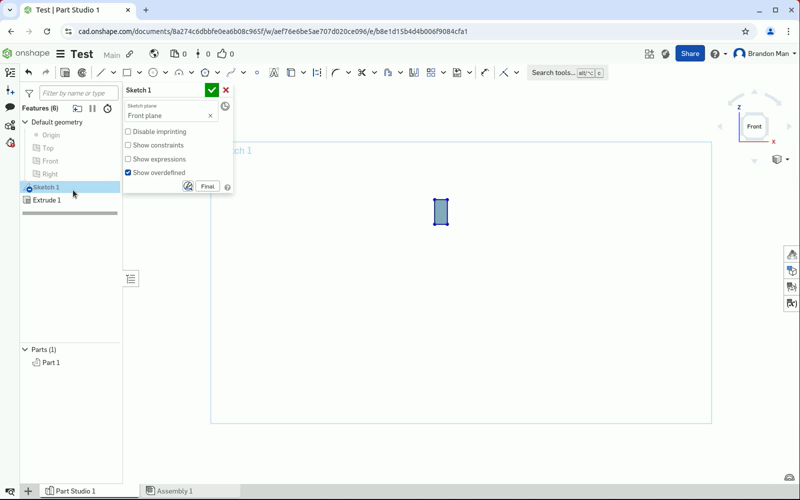
mouse_move(229, 92)
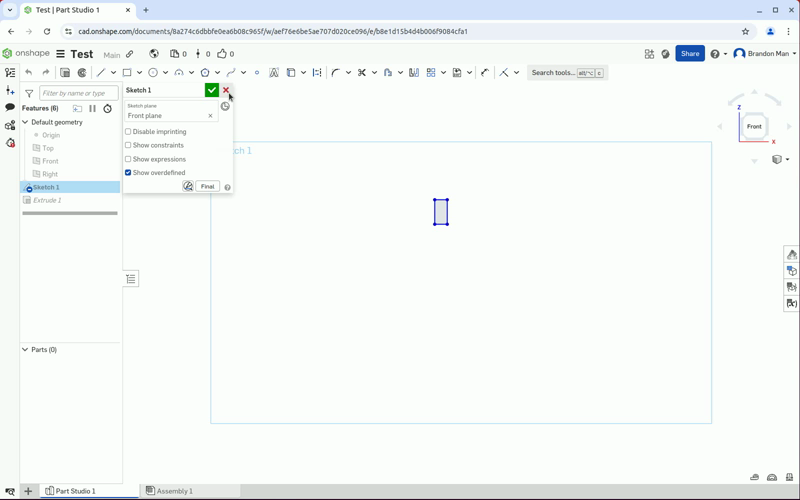
click(229, 92)
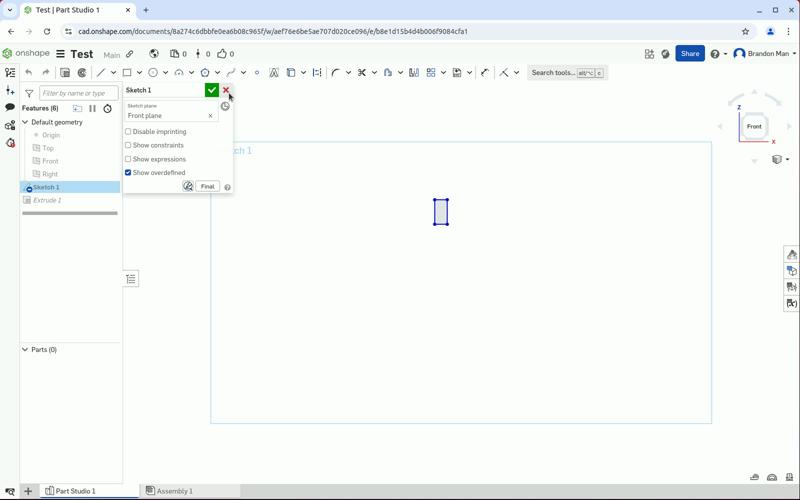
key(shift+s)
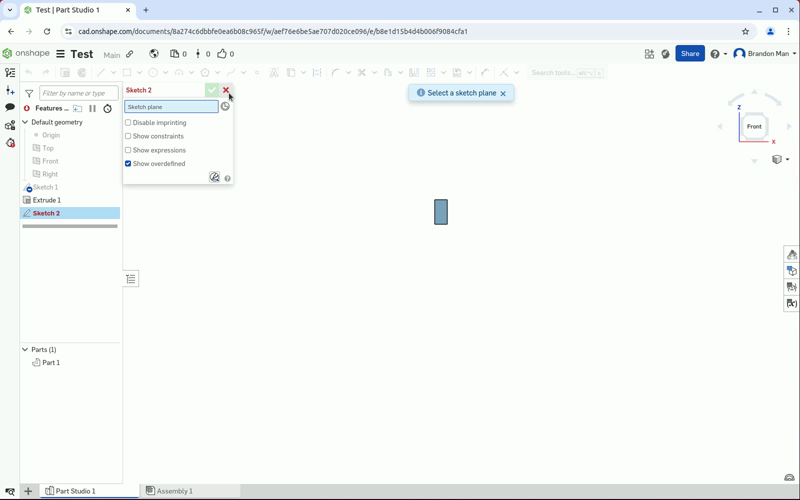
mouse_move(73, 163)
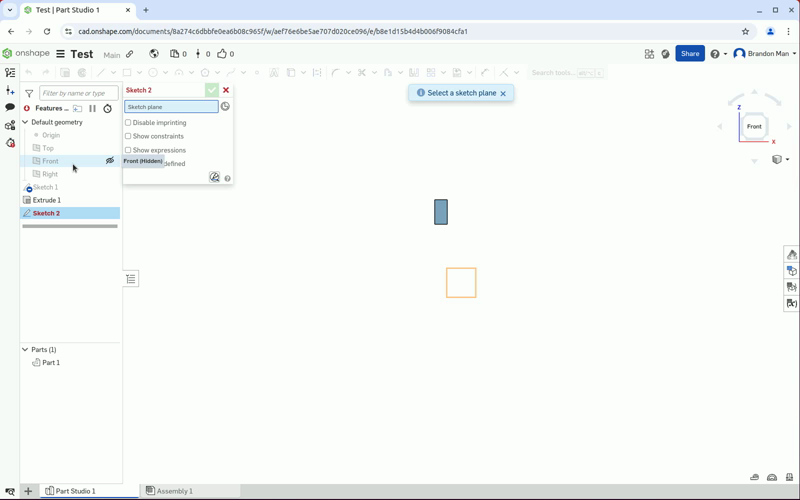
click(73, 163)
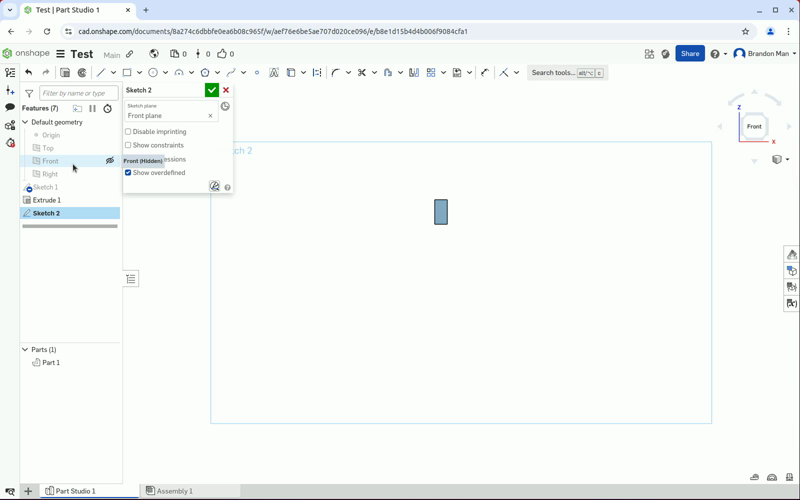
mouse_move(73, 352)
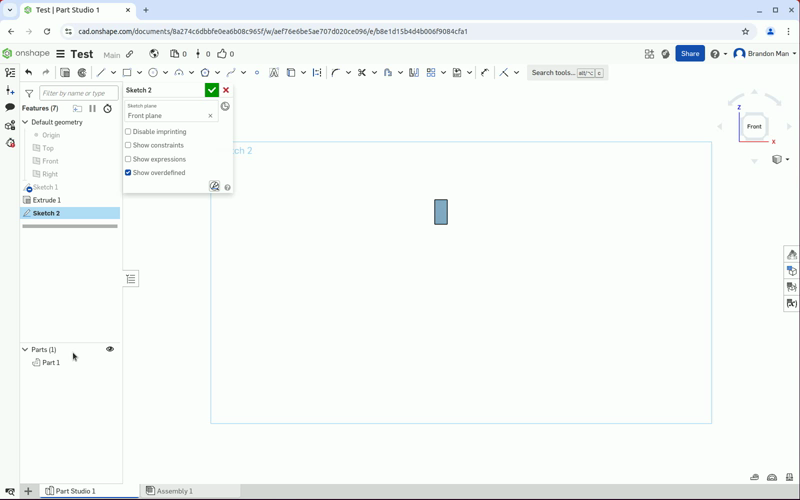
key(y)
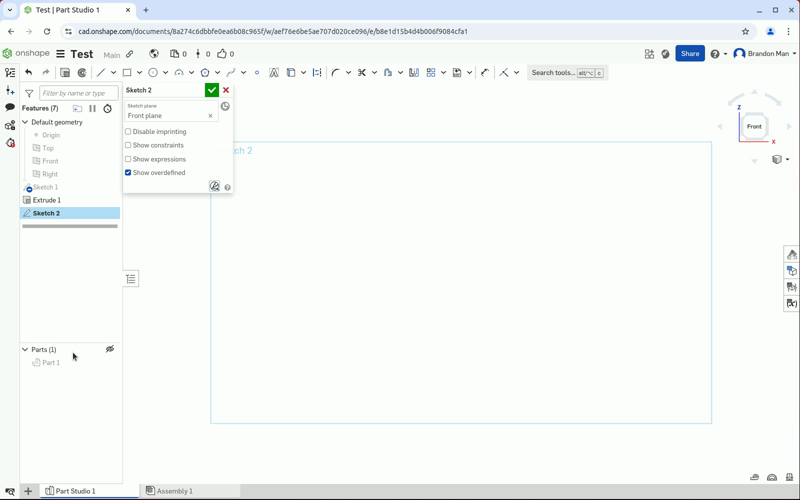
key(l)
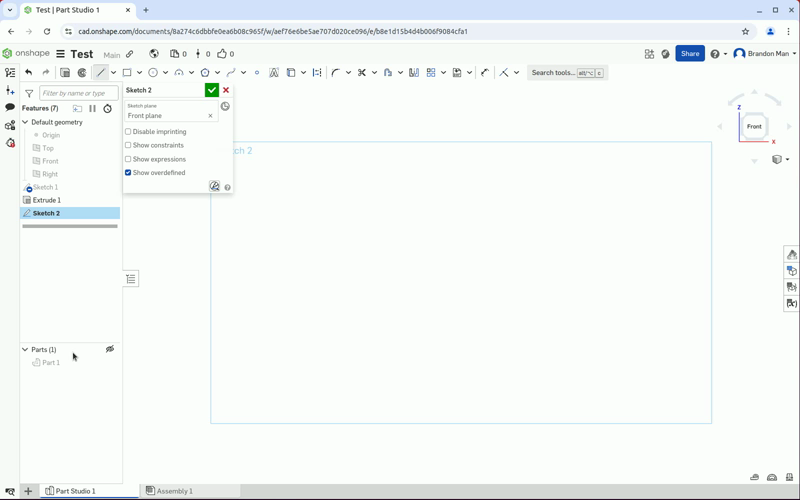
key_down(shift)
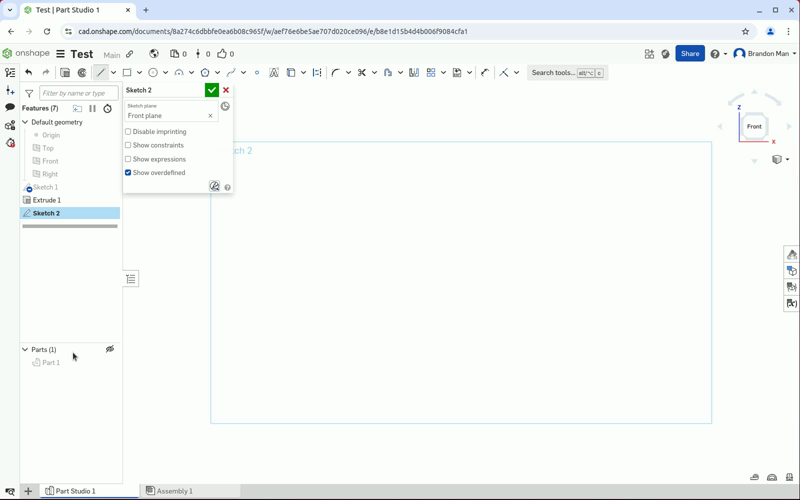
mouse_move(471, 224)
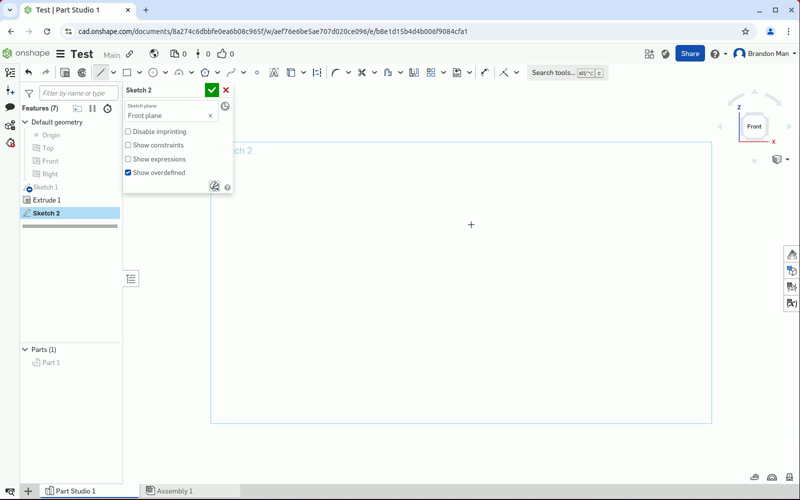
click(471, 224)
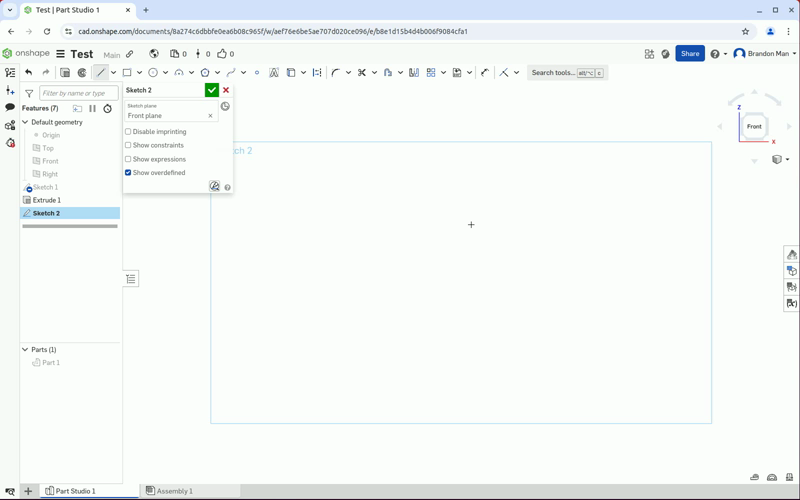
key_up(shift)
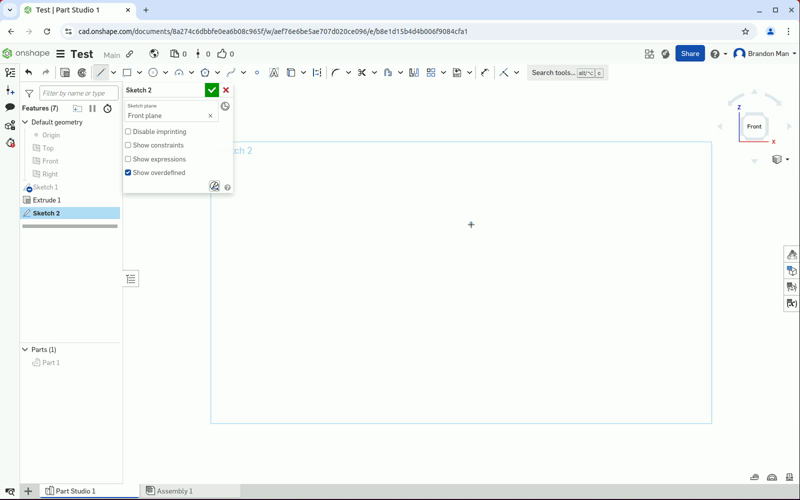
key_down(shift)
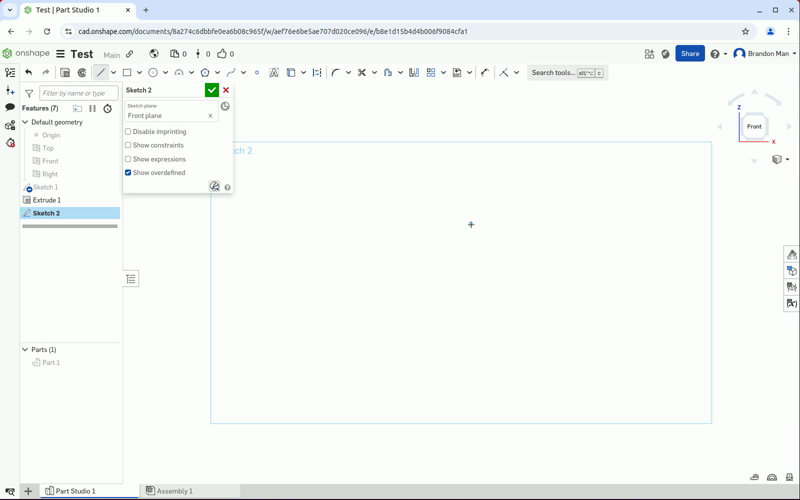
mouse_move(501, 224)
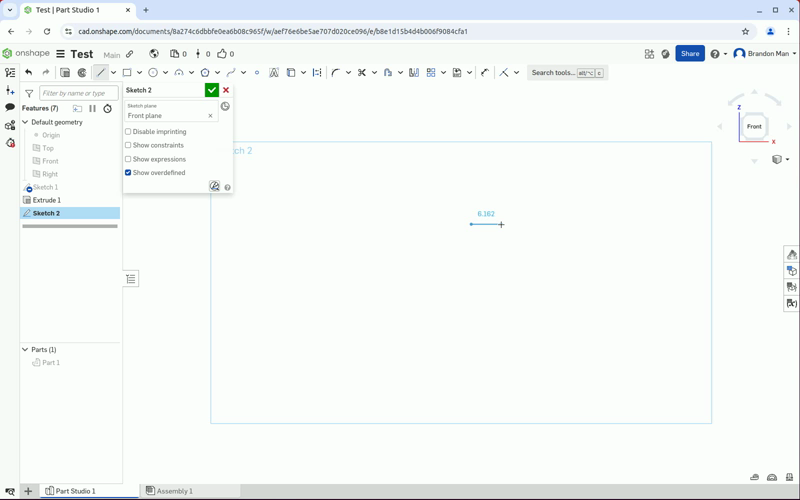
mouse_move(482, 224)
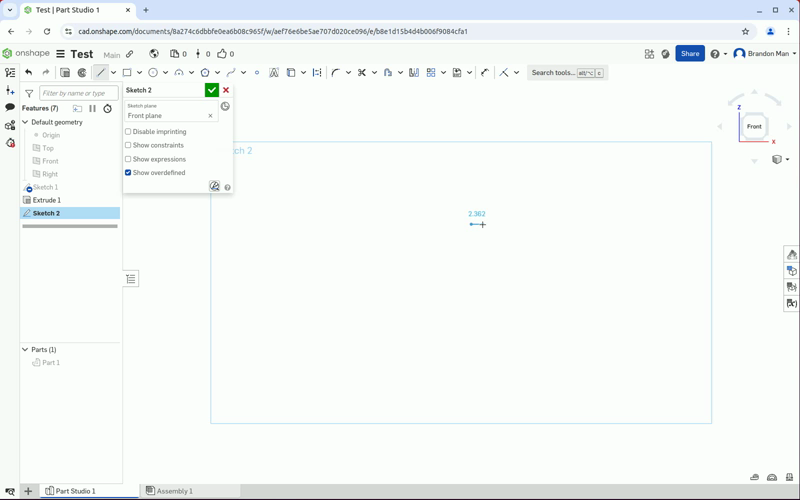
click(482, 224)
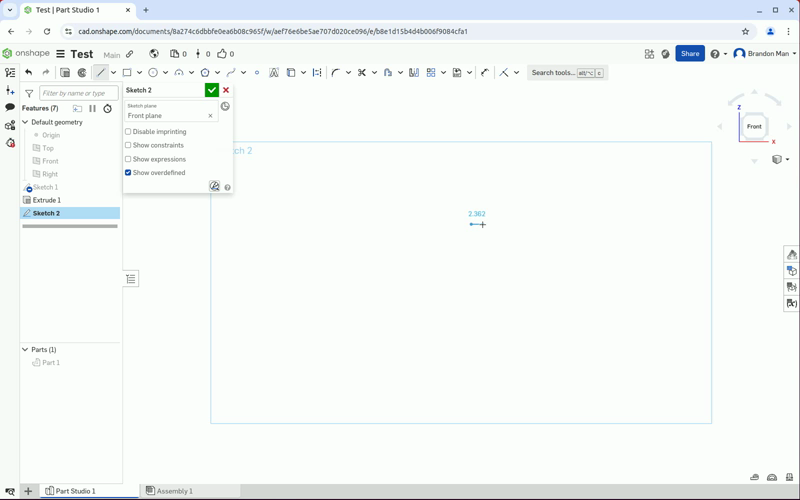
key_up(shift)
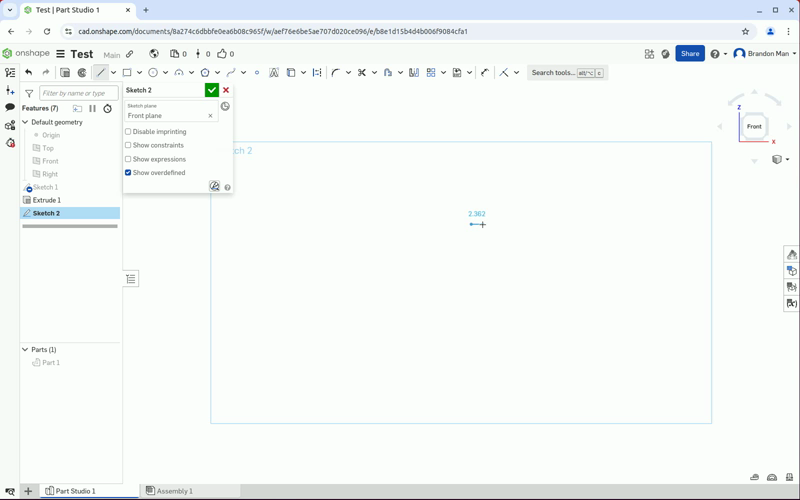
key_down(shift)
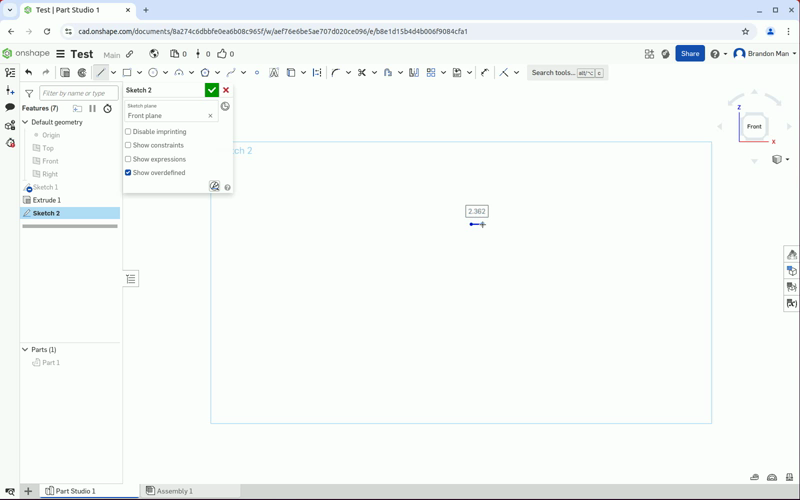
mouse_move(512, 224)
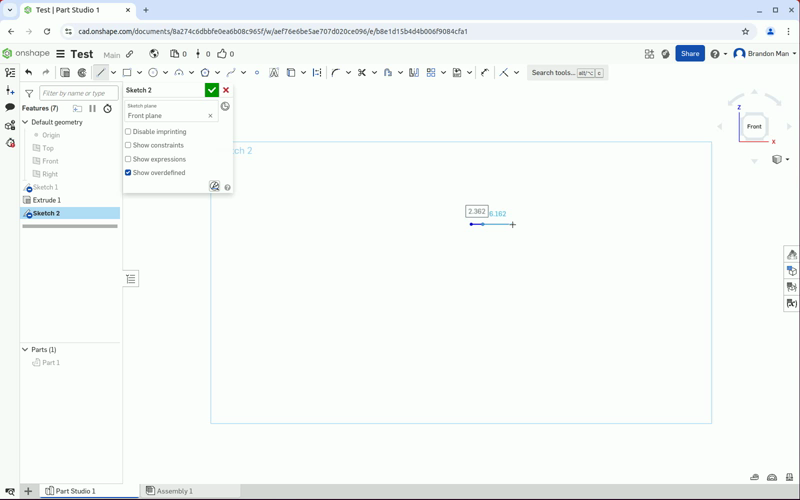
mouse_move(482, 199)
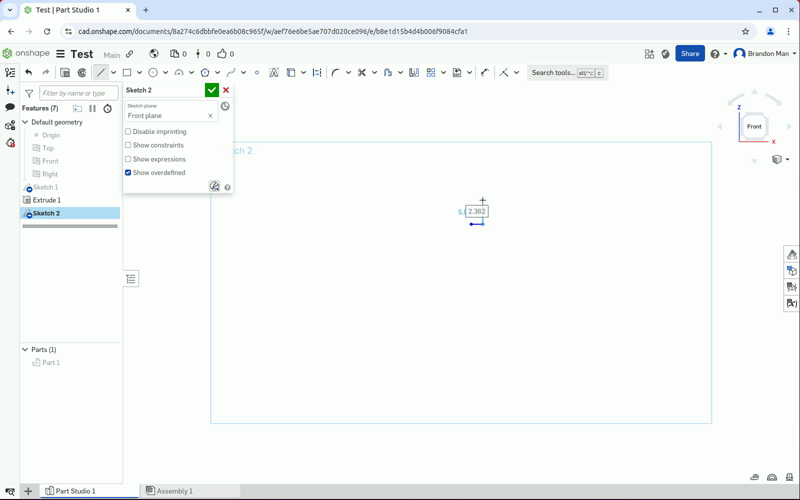
click(482, 199)
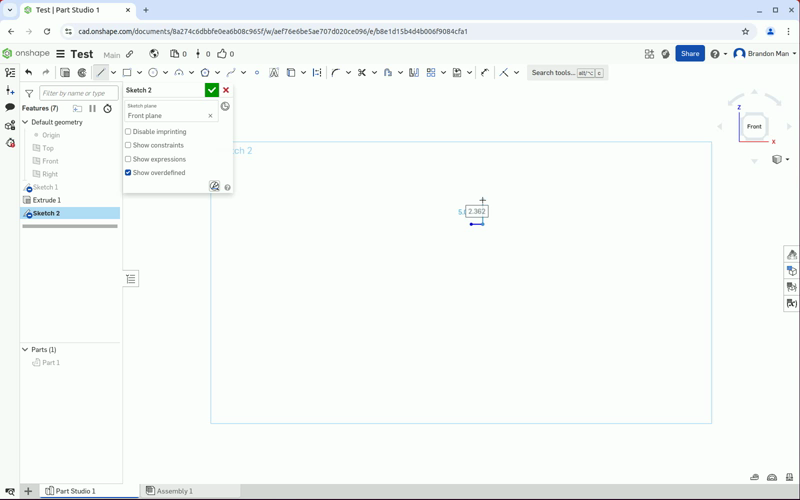
key_up(shift)
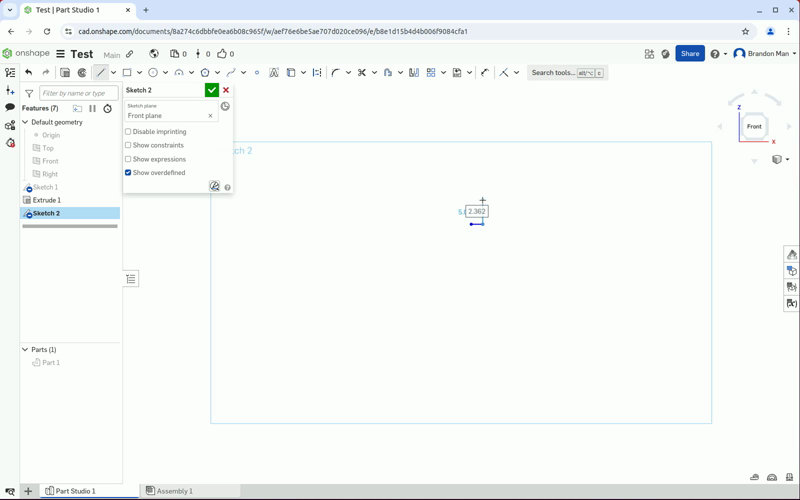
key_down(shift)
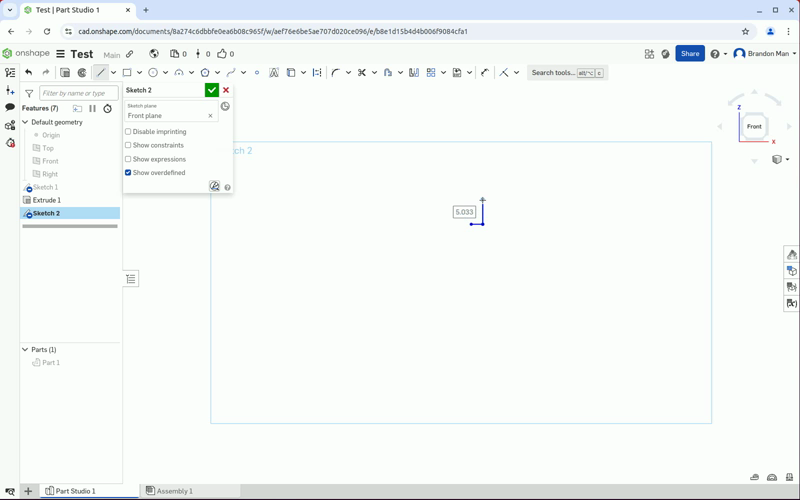
mouse_move(512, 199)
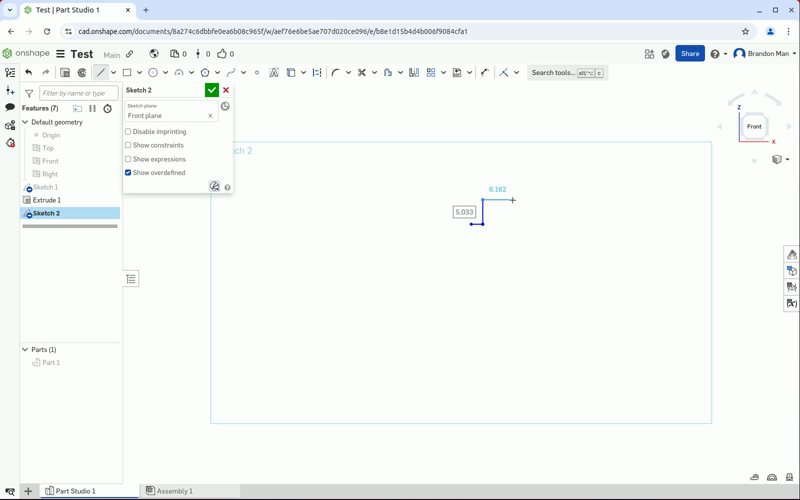
mouse_move(471, 199)
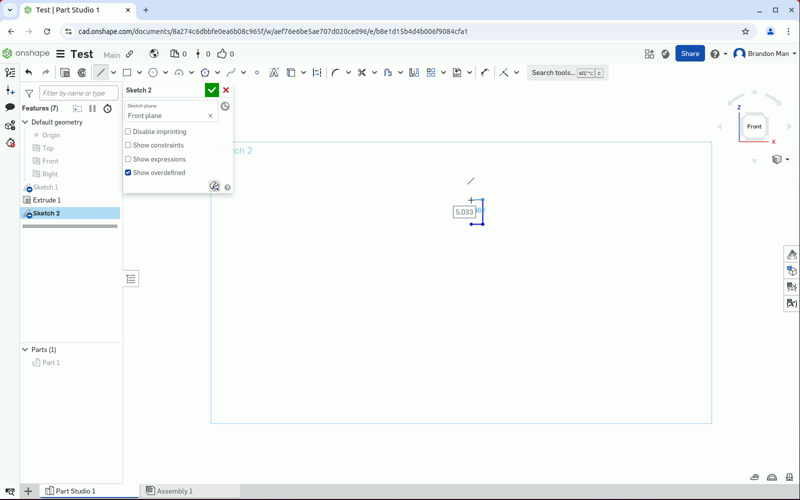
click(471, 199)
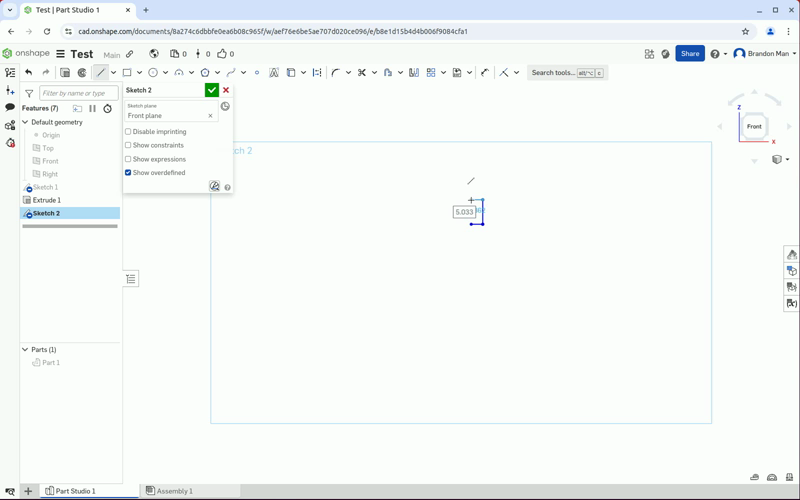
key_up(shift)
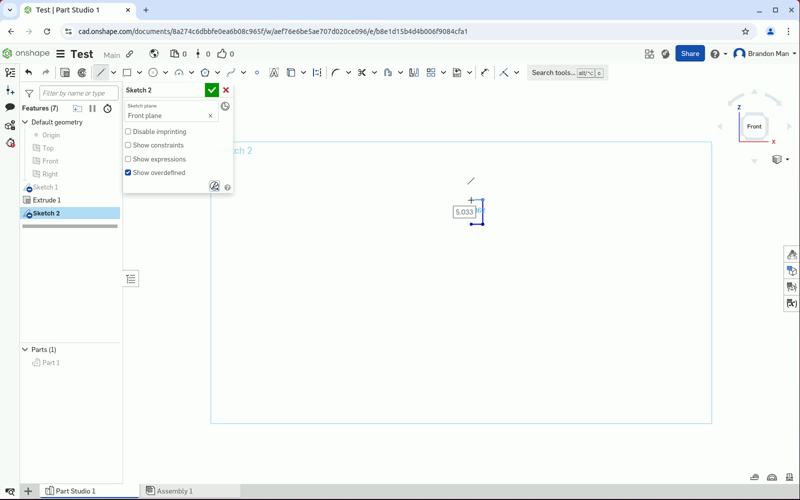
mouse_move(501, 199)
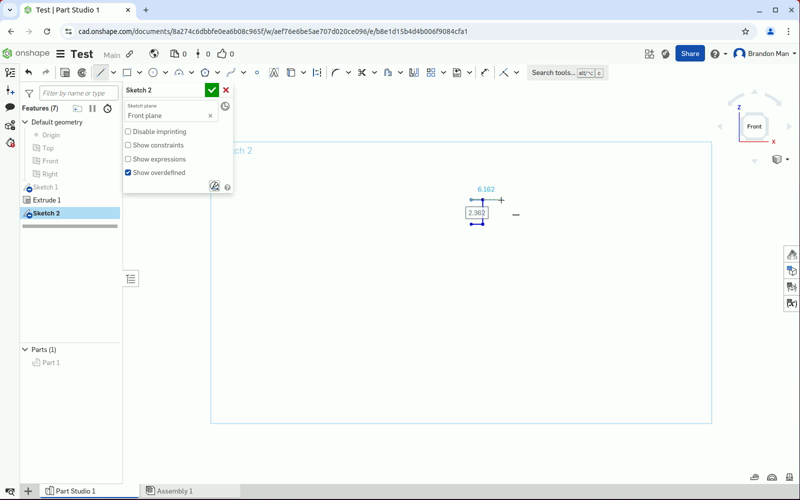
key_down(shift)
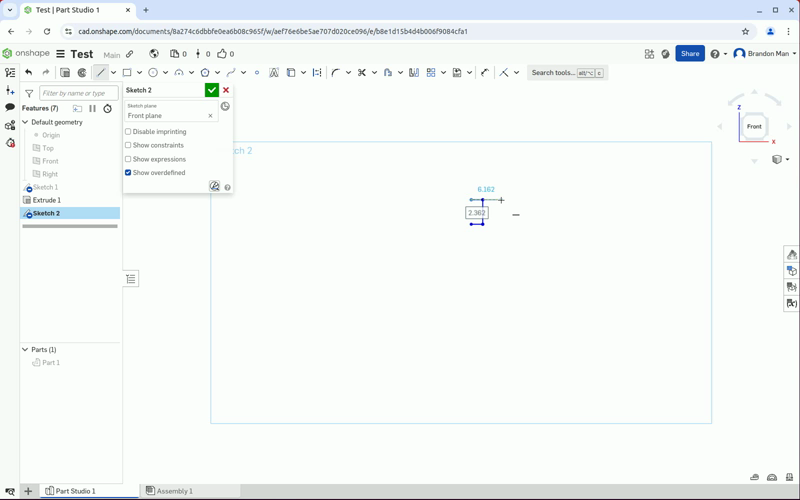
mouse_move(471, 224)
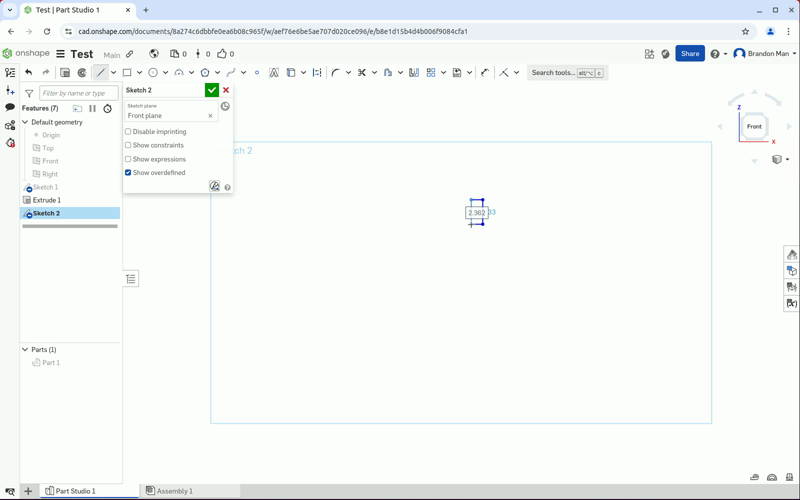
key_up(shift)
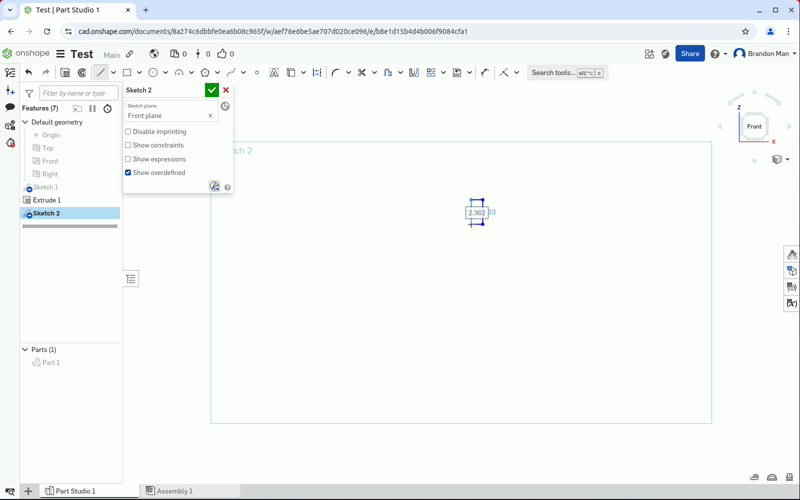
click(471, 224)
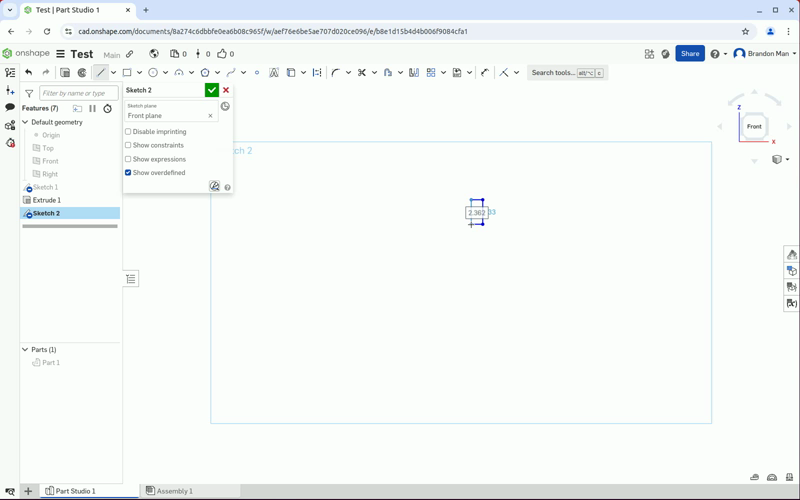
key(esc)
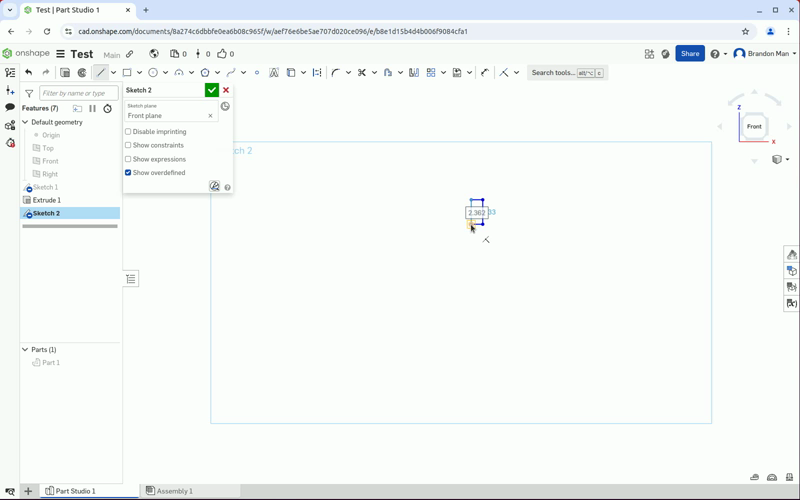
mouse_move(472, 205)
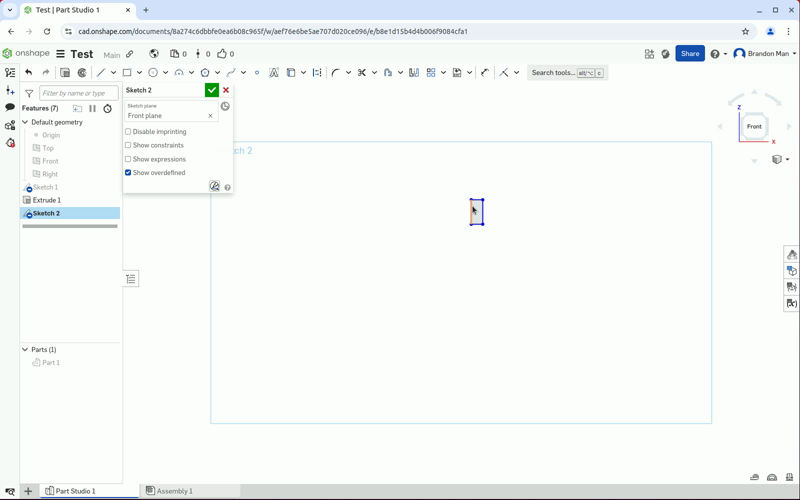
scroll(6)
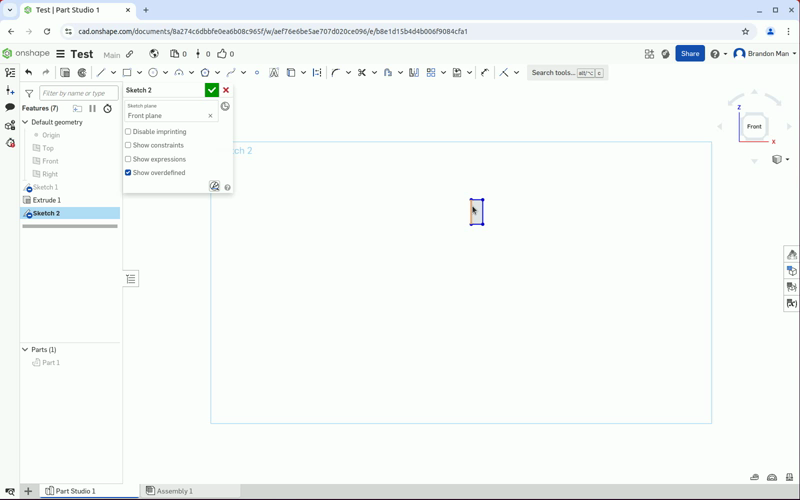
scroll(6)
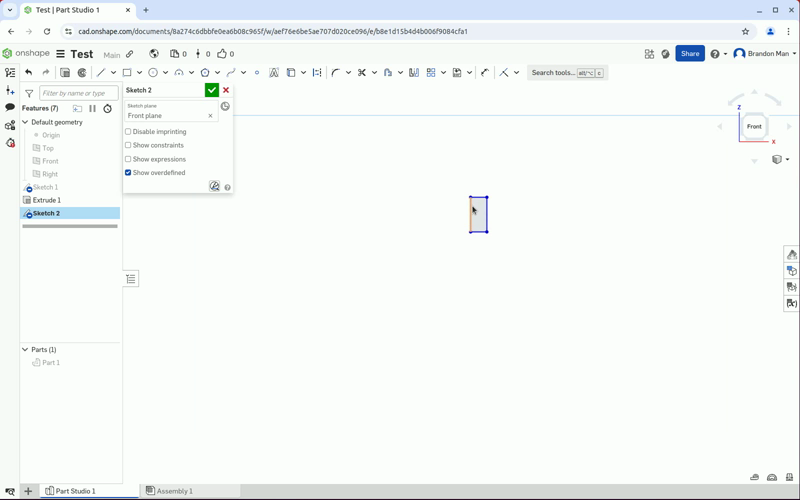
scroll(6)
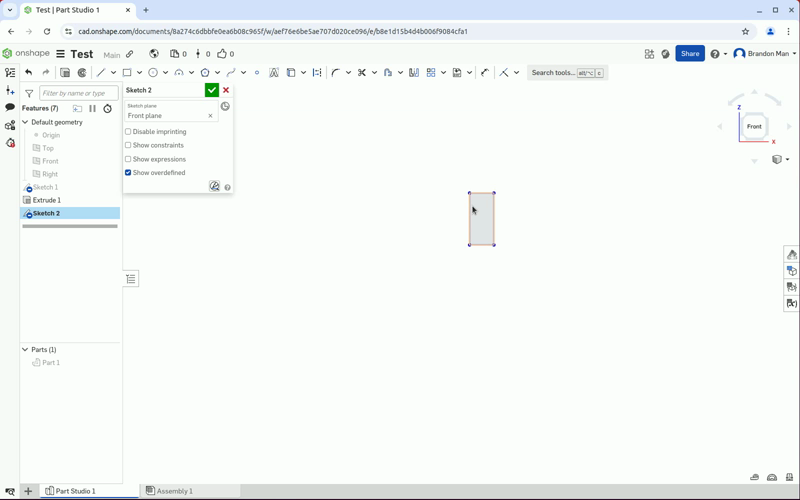
scroll(6)
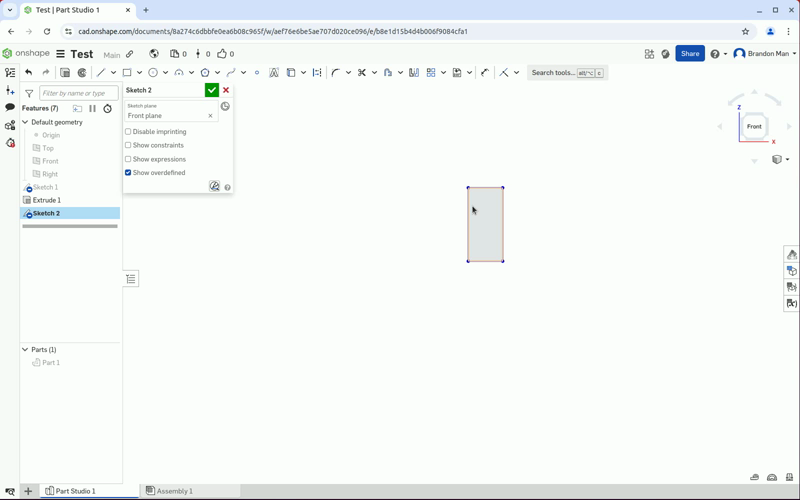
scroll(6)
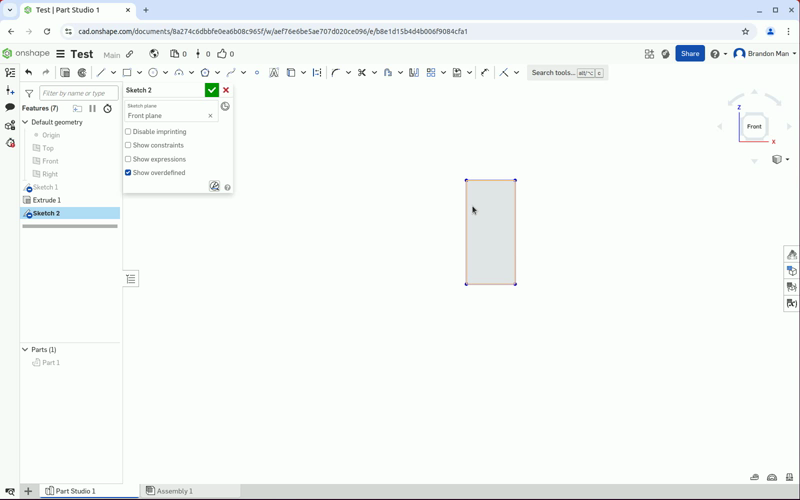
scroll(6)
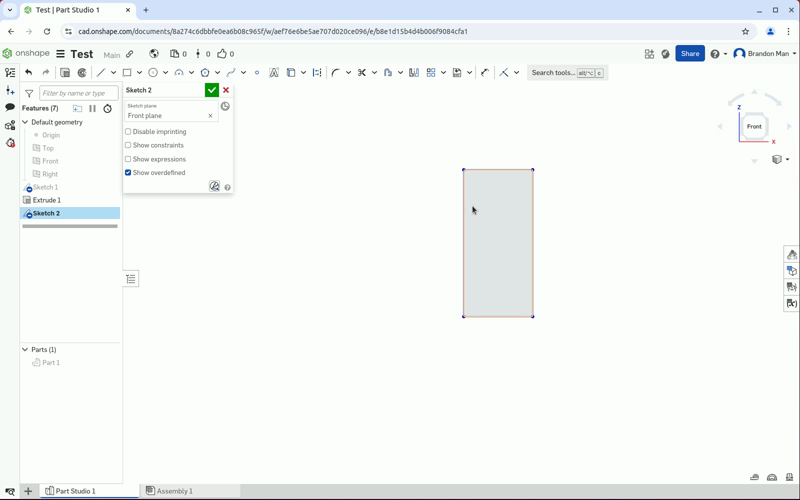
scroll(6)
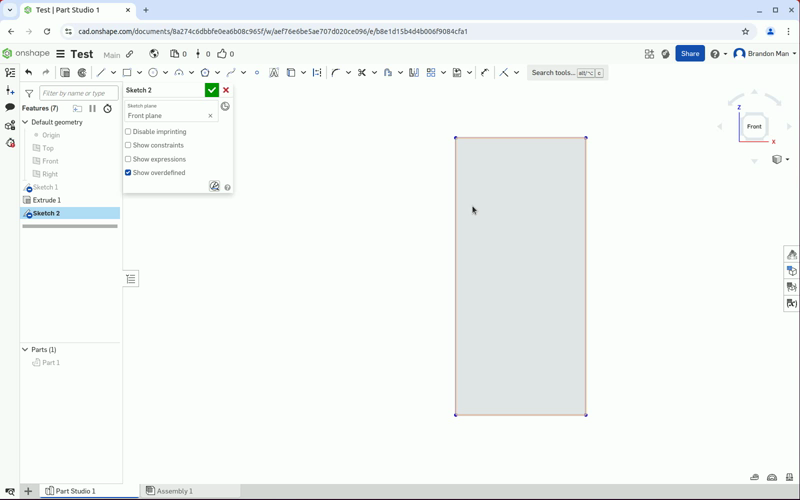
click(472, 205)
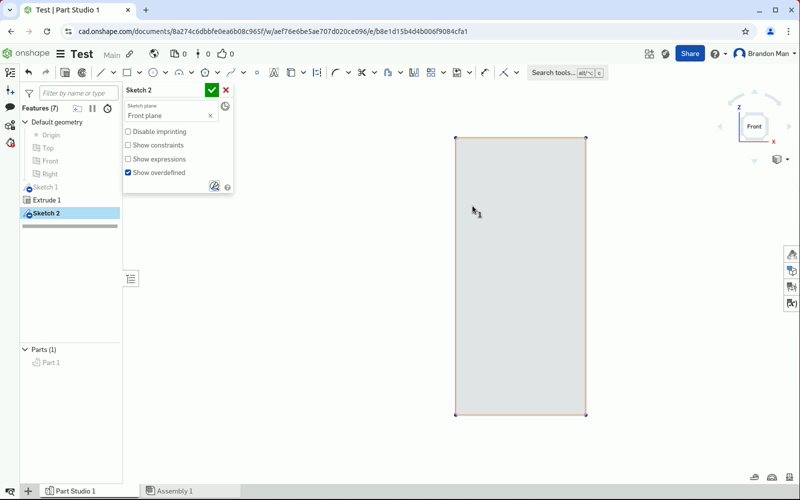
scroll(-6)
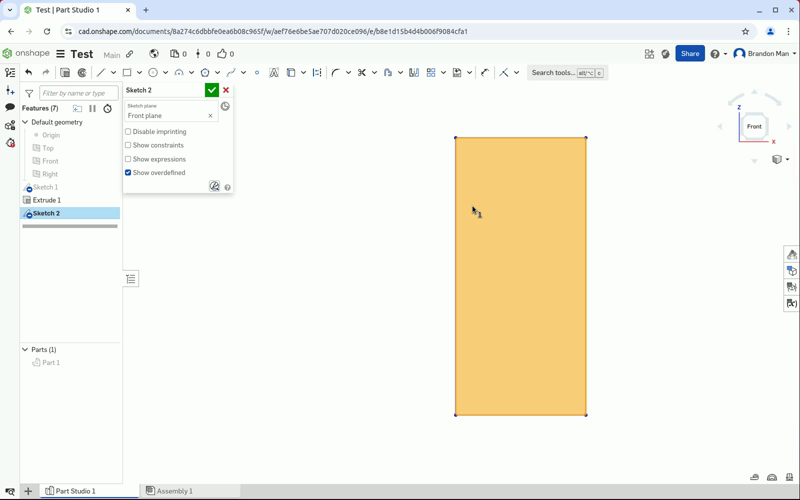
scroll(-6)
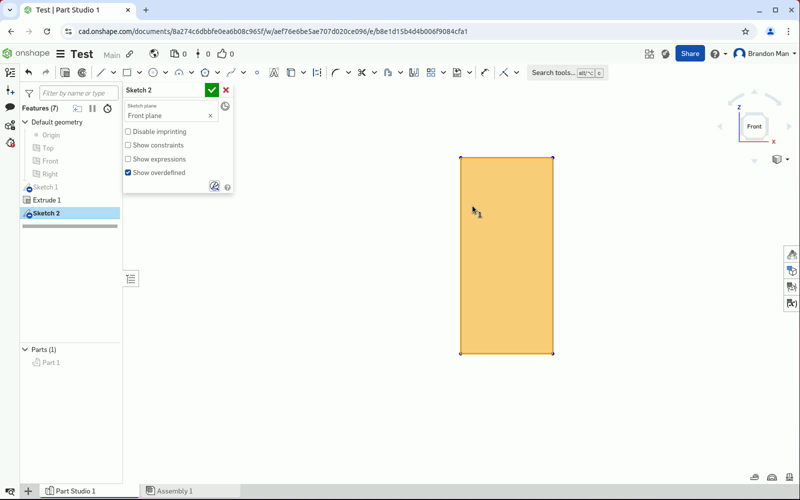
scroll(-6)
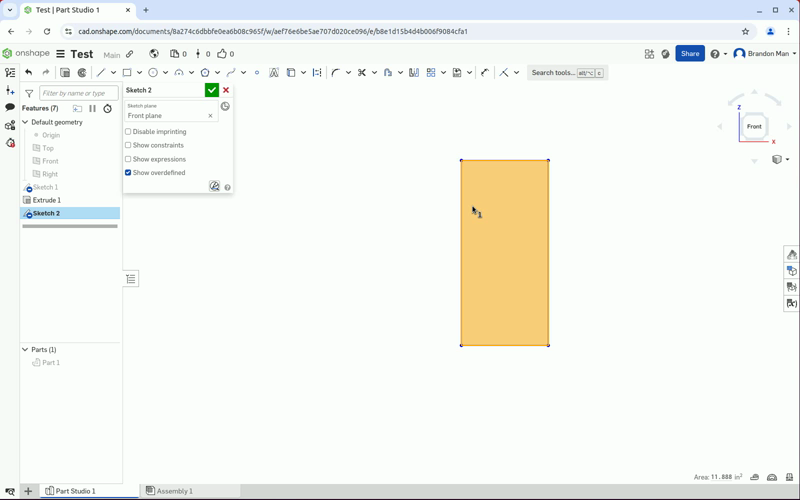
scroll(-6)
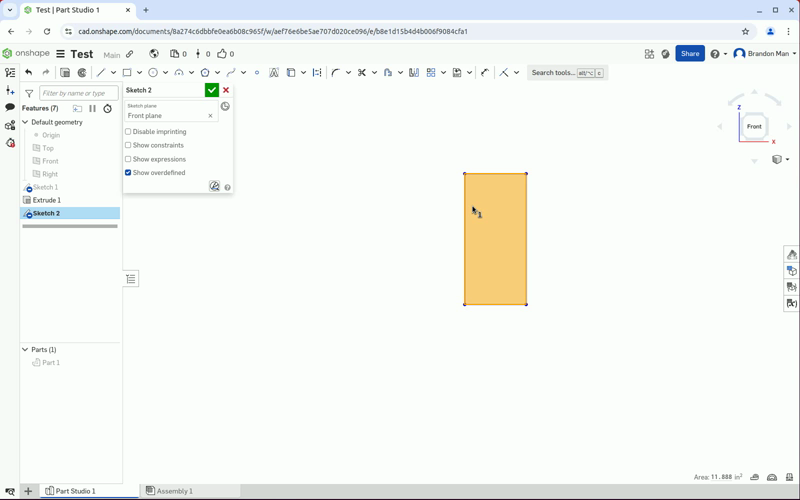
scroll(-6)
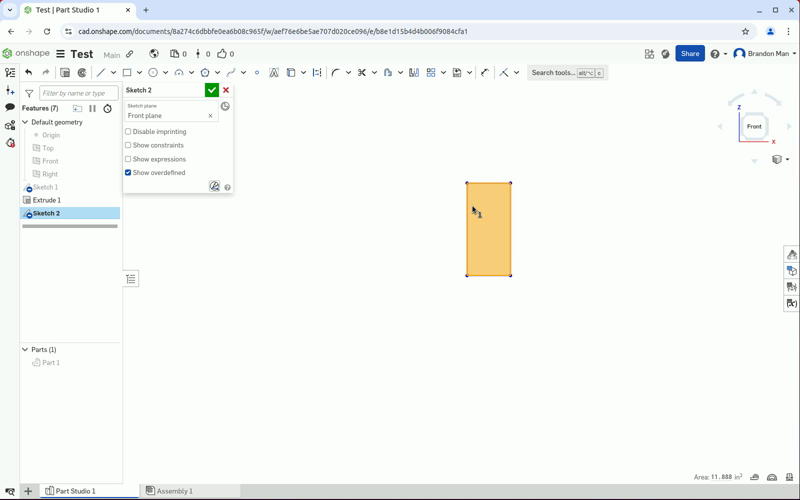
scroll(-6)
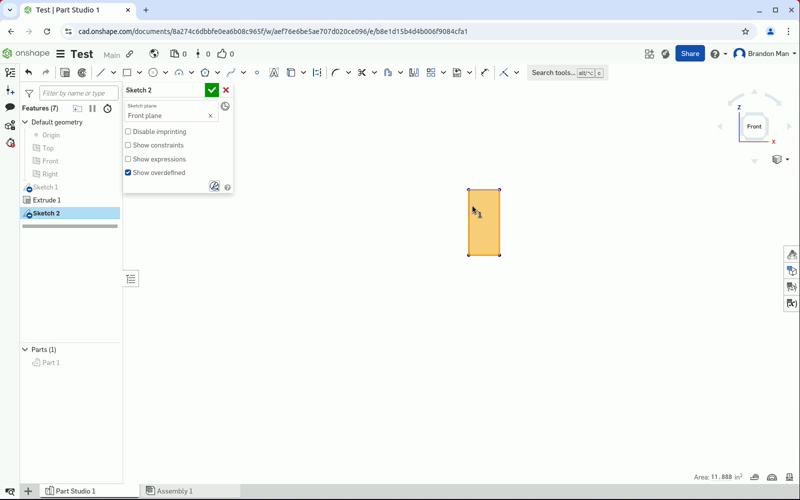
scroll(-6)
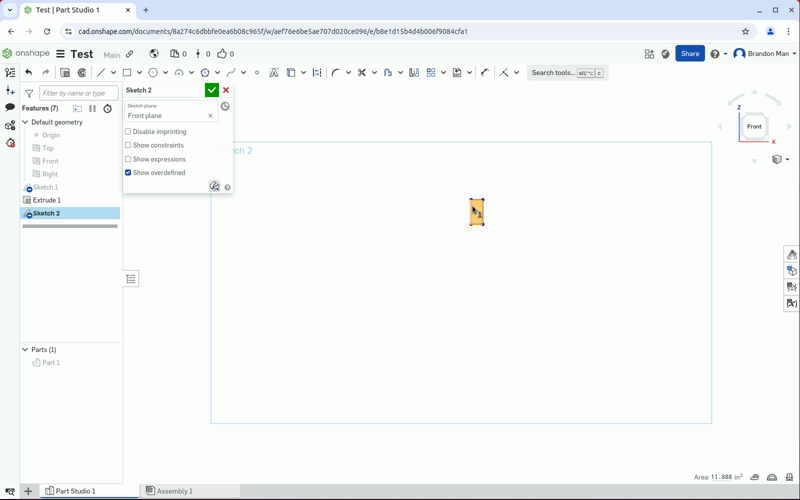
mouse_move(73, 352)
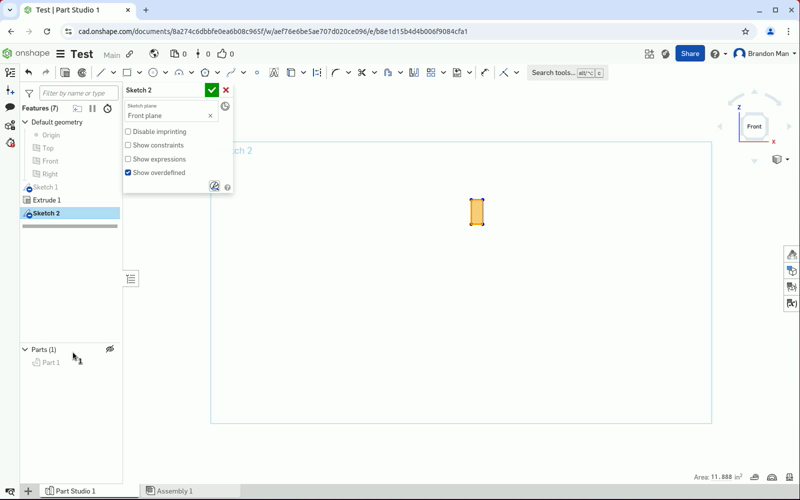
key(shift+y)
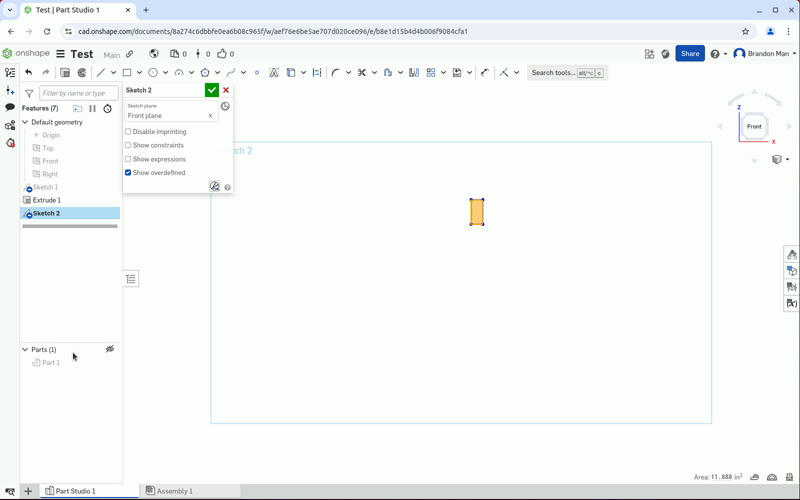
key(shift+e)
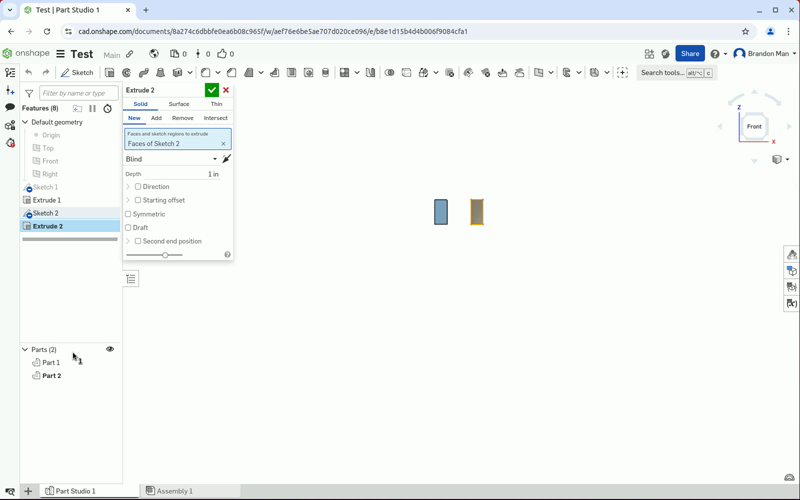
mouse_move(143, 106)
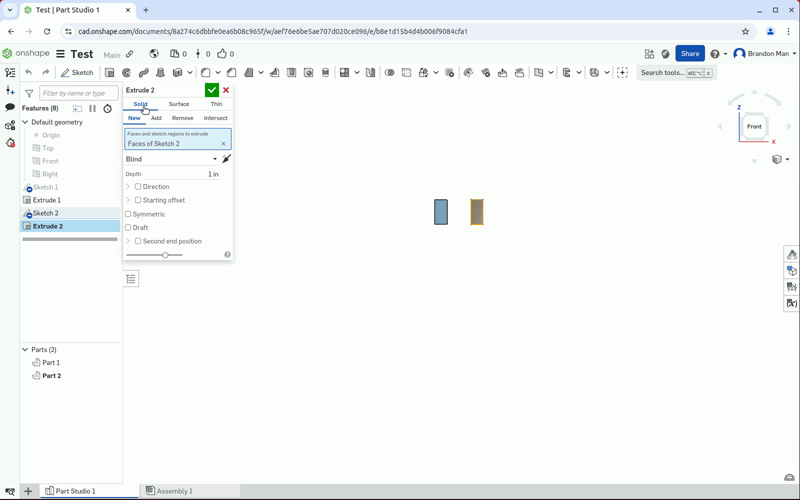
click(143, 106)
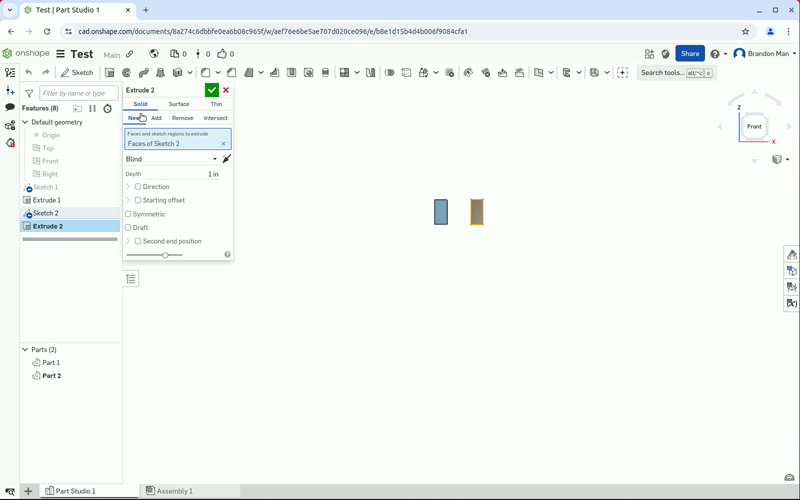
mouse_move(137, 120)
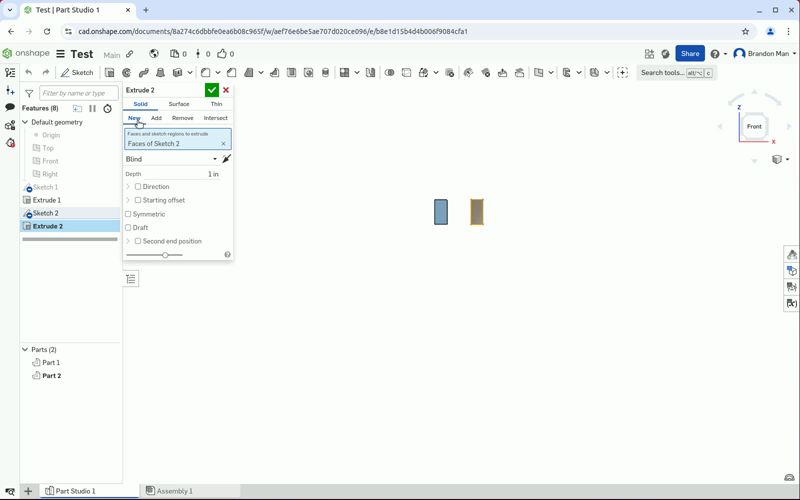
click(137, 120)
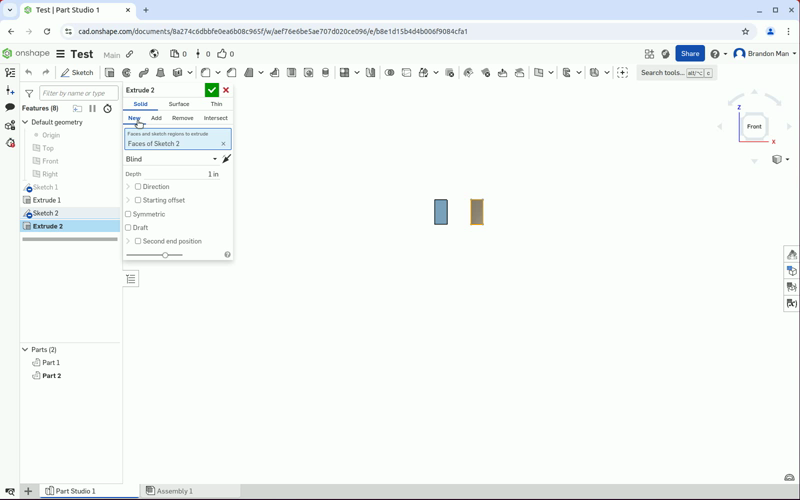
key(tab, 4)
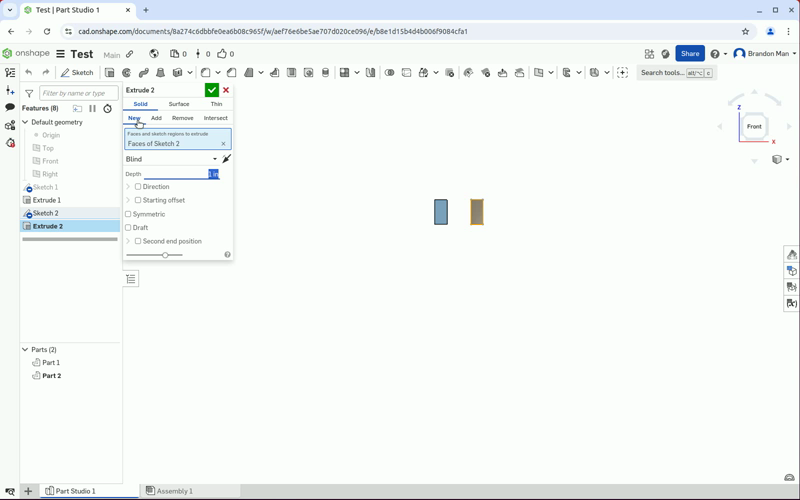
text(4.814)
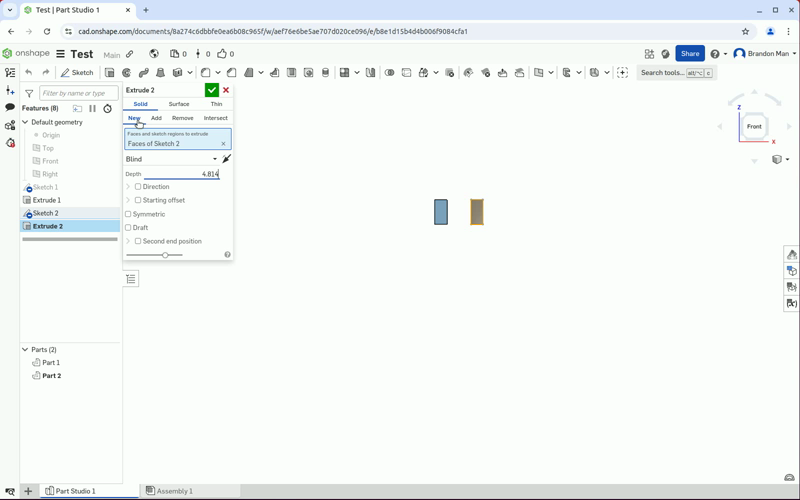
key(enter)
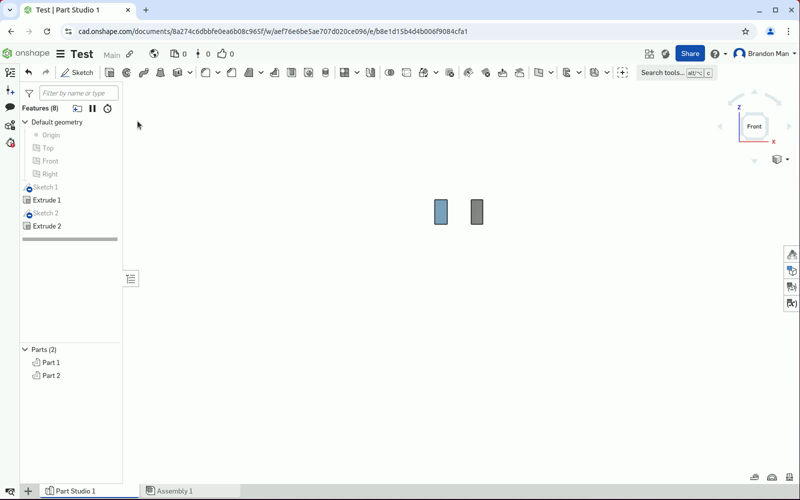
key(shift+h)
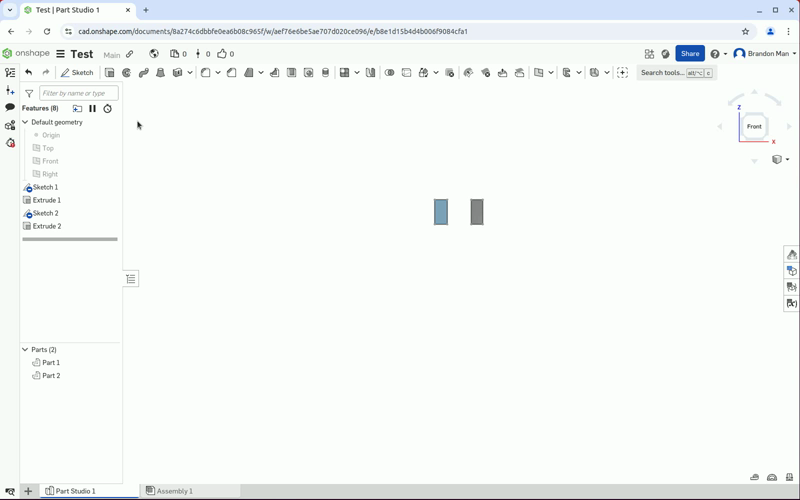
key(shift+h)
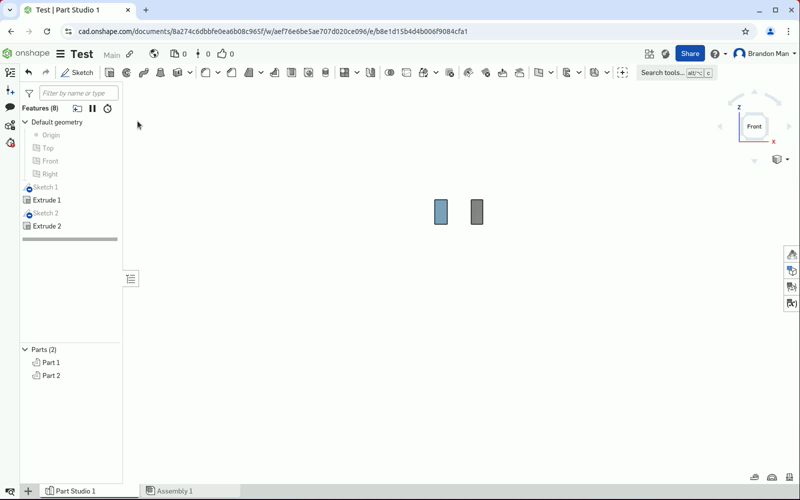
mouse_move(73, 189)
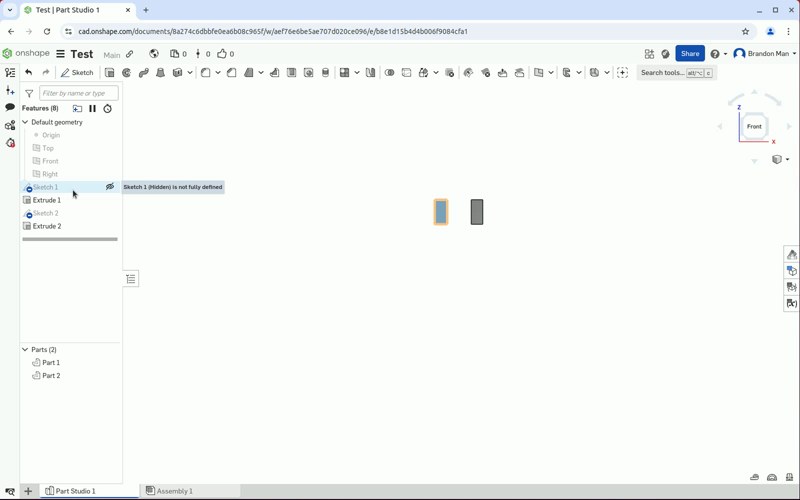
click(73, 189)
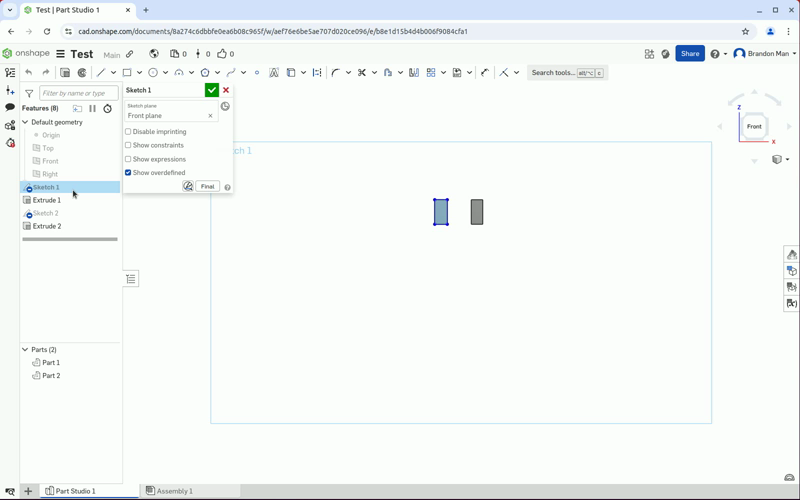
mouse_move(229, 92)
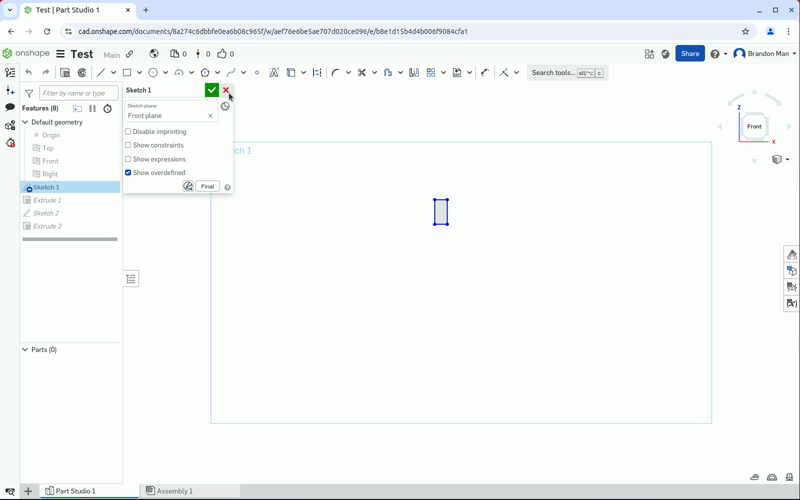
click(229, 92)
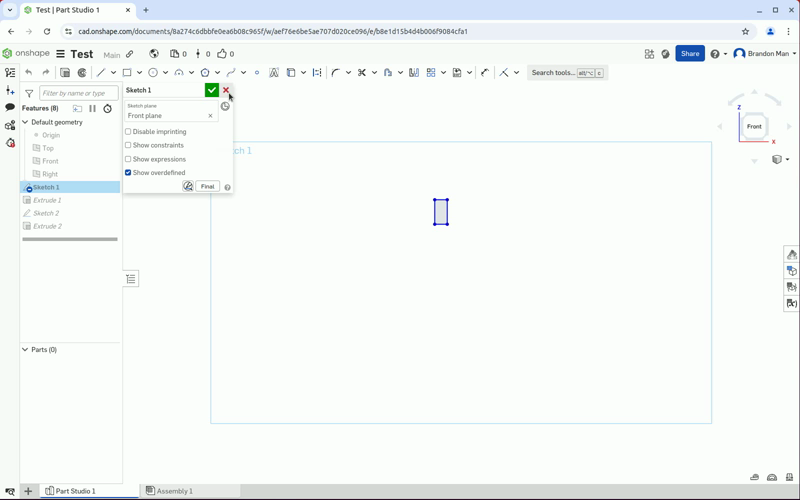
key(shift+s)
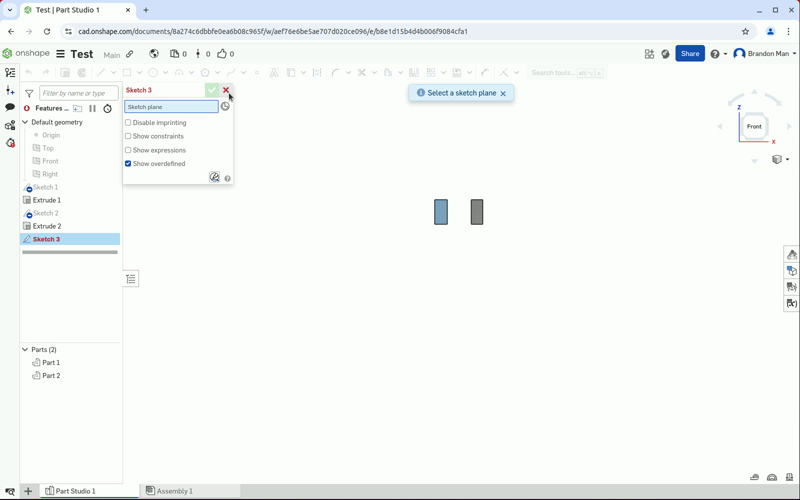
mouse_move(73, 163)
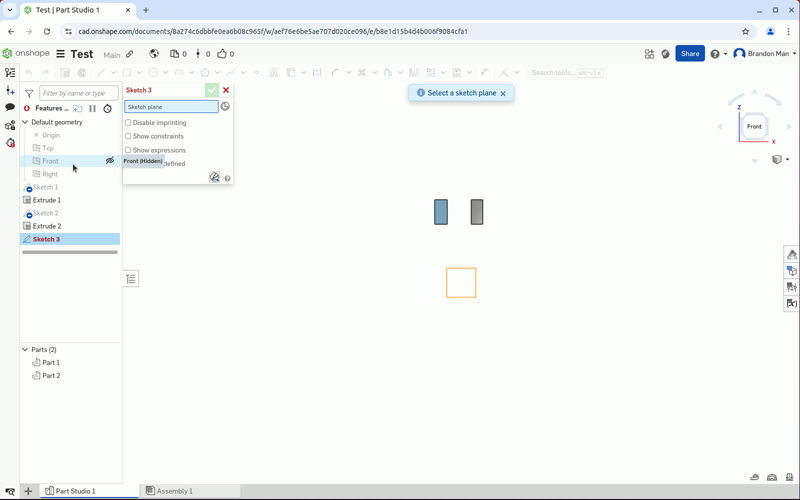
click(73, 163)
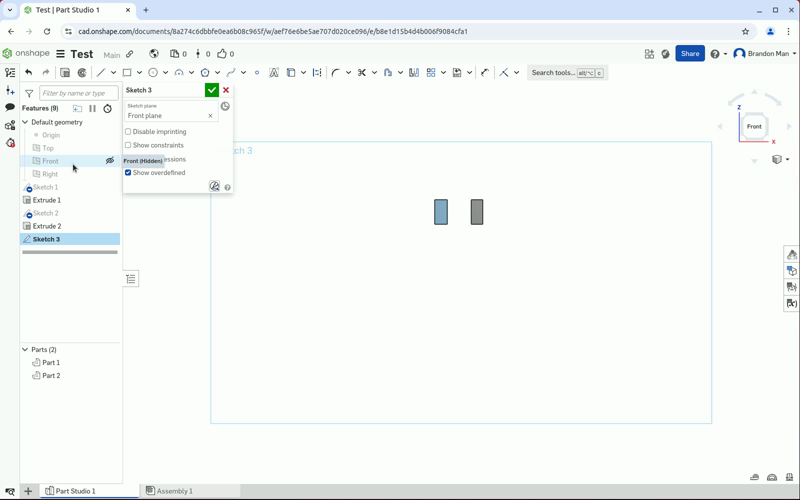
mouse_move(73, 352)
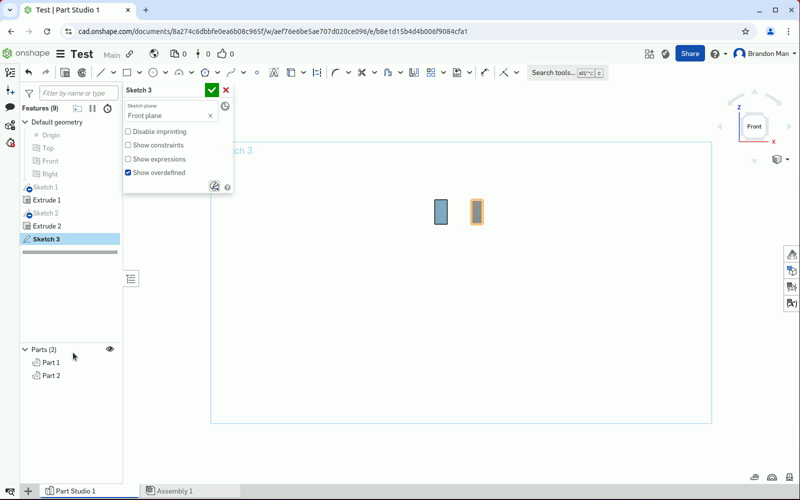
key(y)
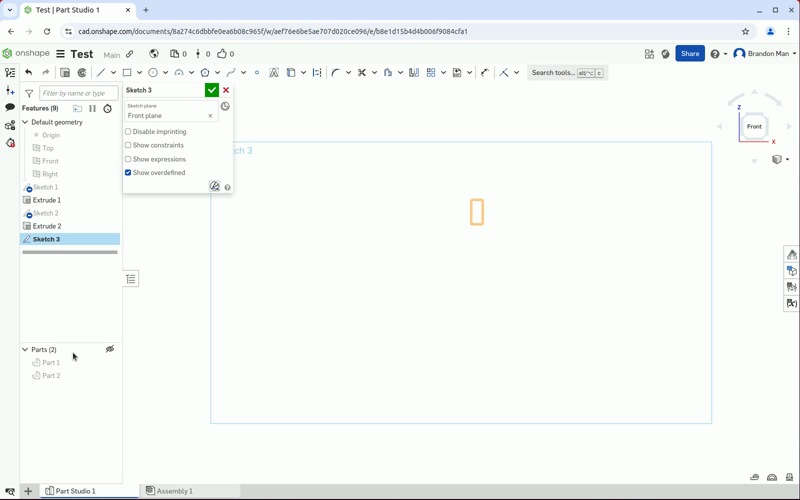
key(l)
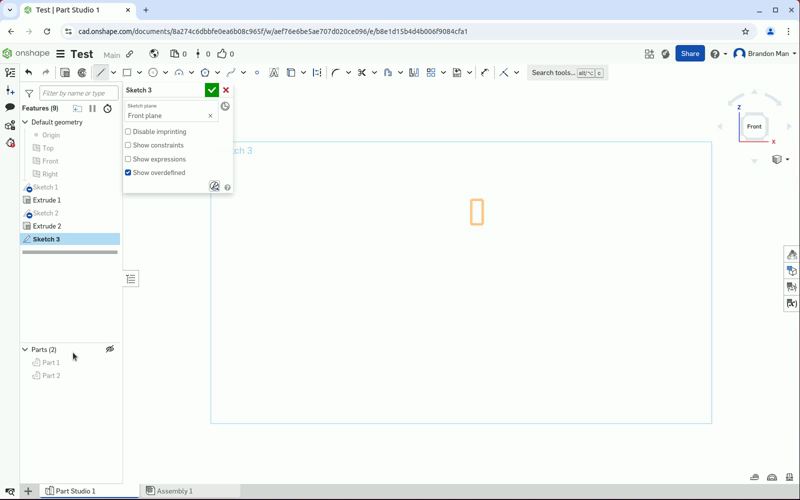
key_down(shift)
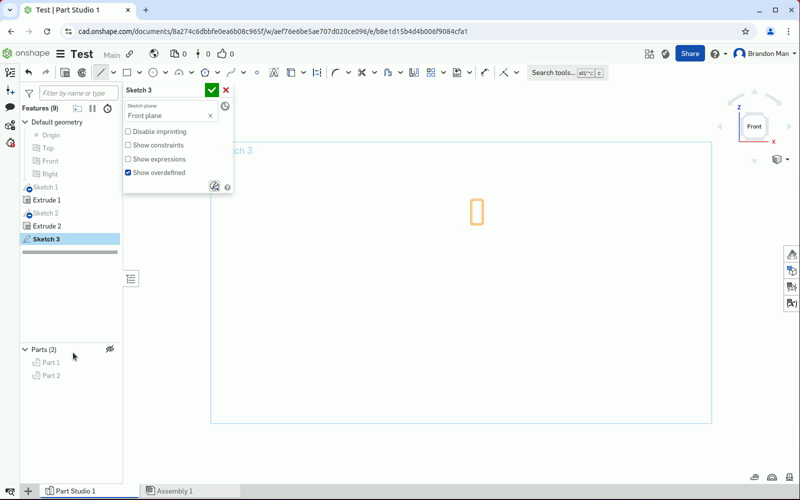
mouse_move(446, 224)
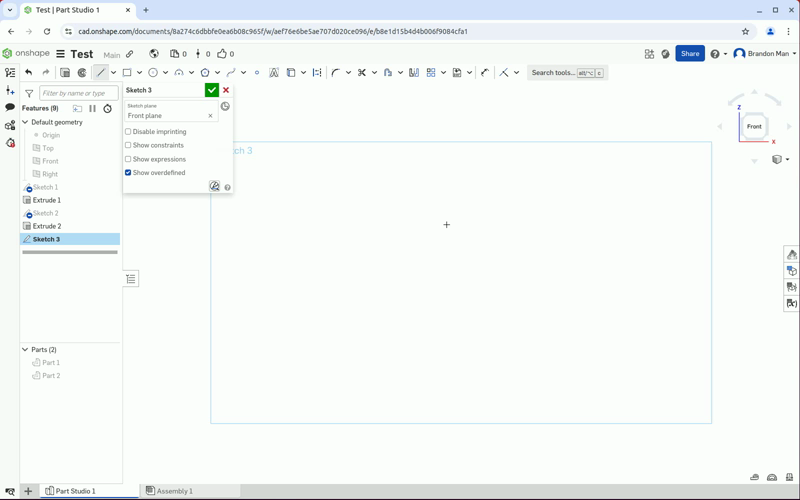
click(446, 224)
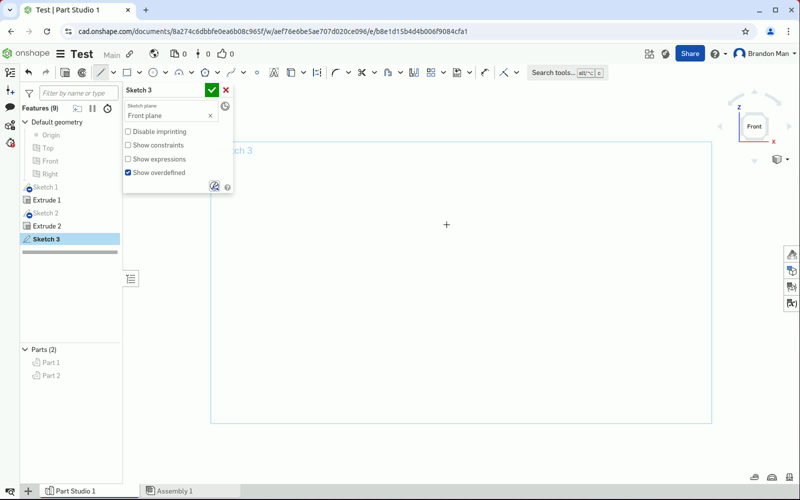
key_up(shift)
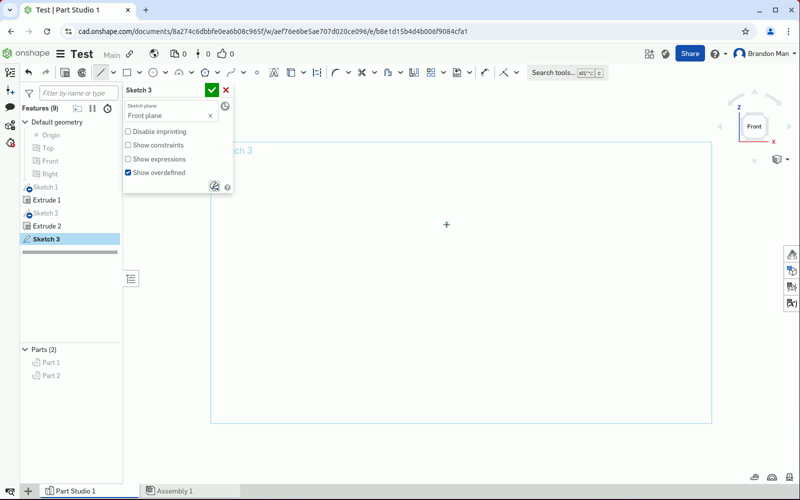
key_down(shift)
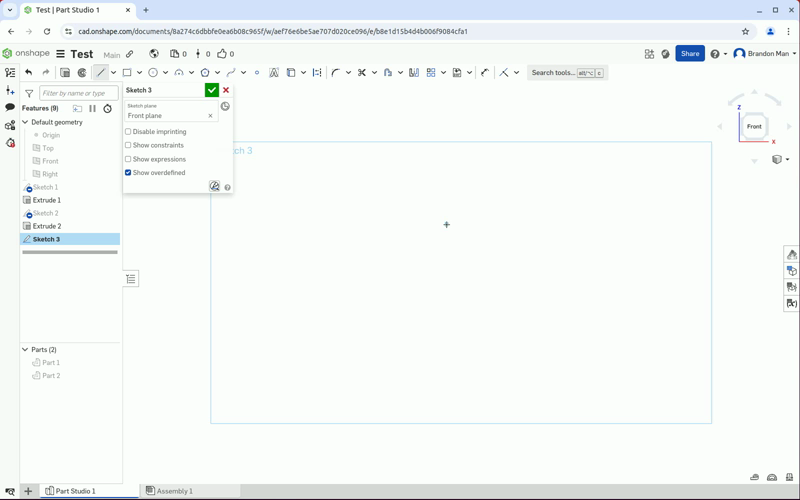
mouse_move(476, 224)
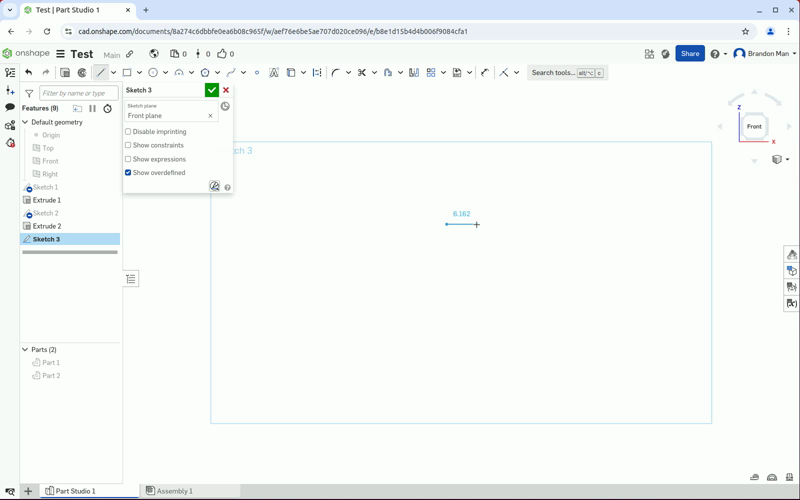
mouse_move(472, 224)
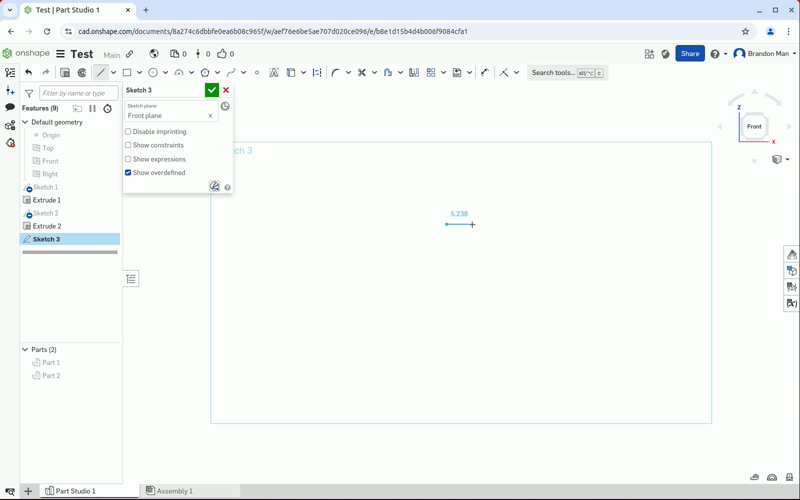
click(472, 224)
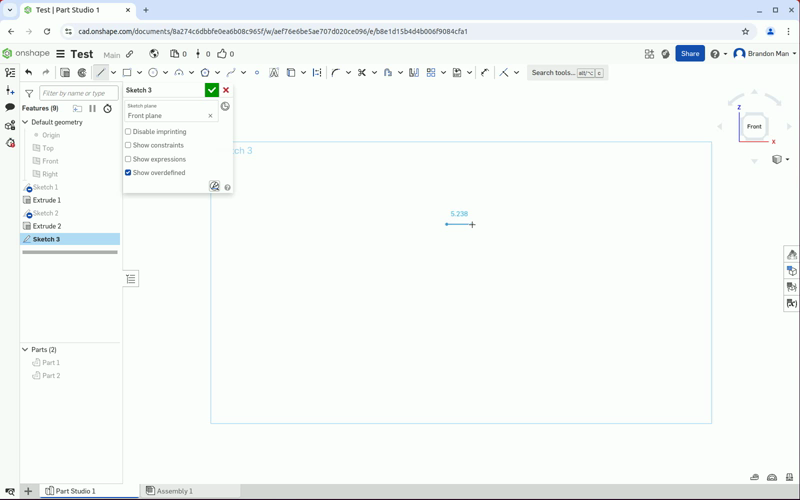
key_up(shift)
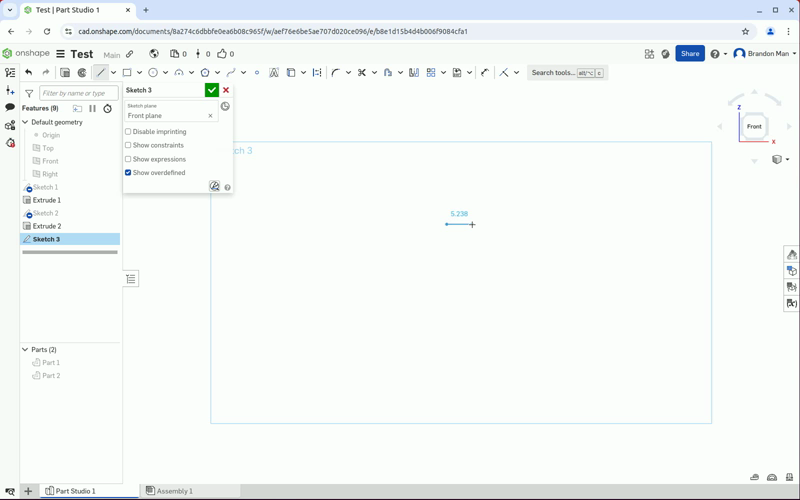
key_down(shift)
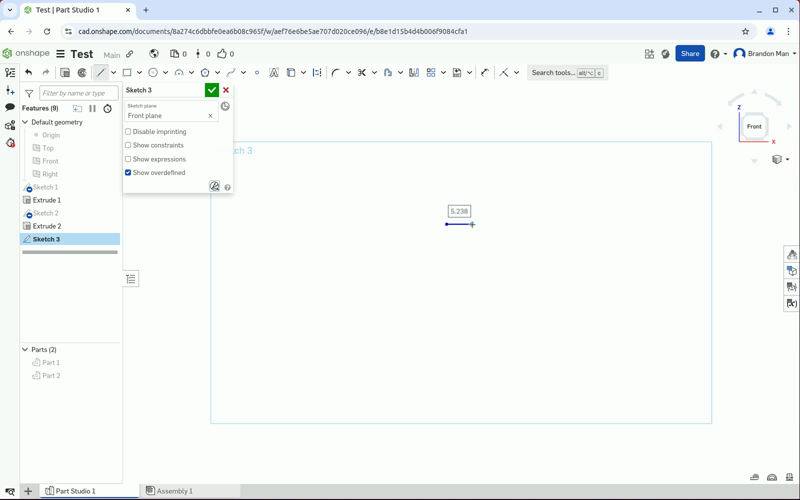
mouse_move(502, 224)
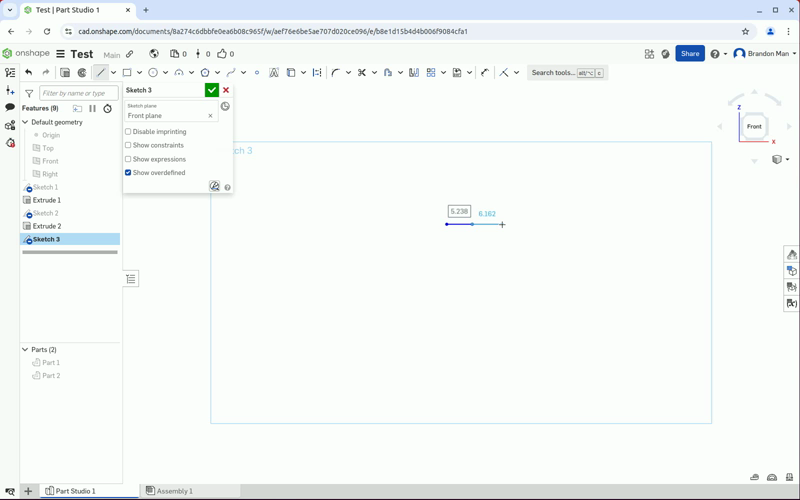
mouse_move(472, 199)
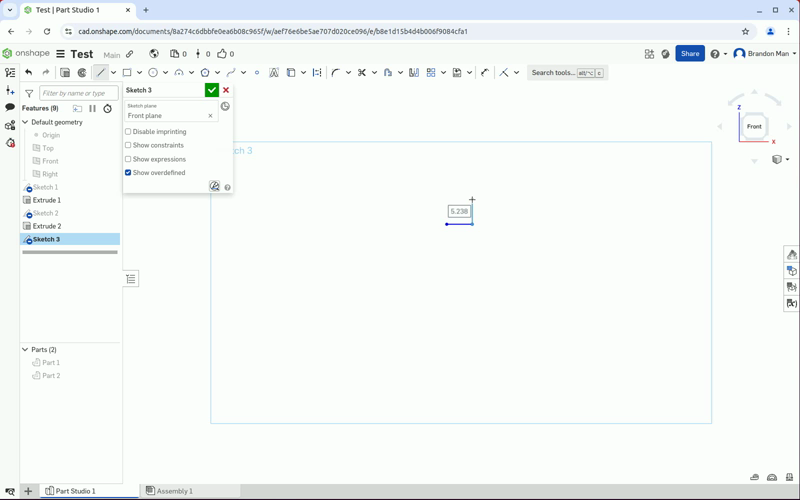
click(472, 199)
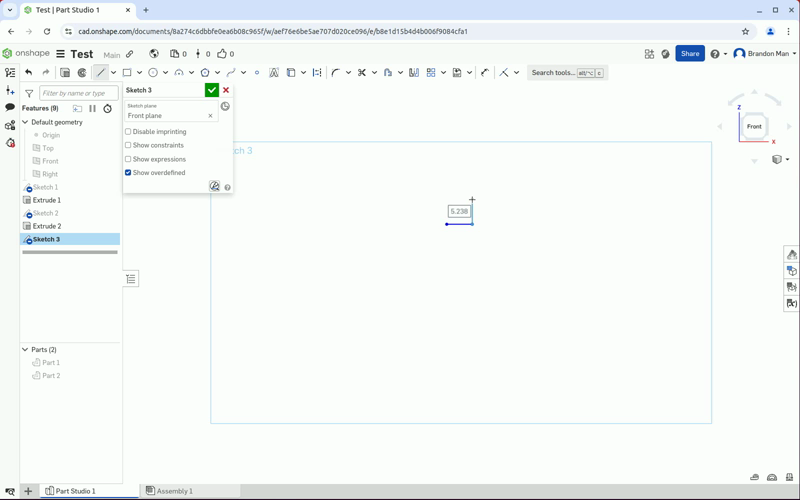
key_up(shift)
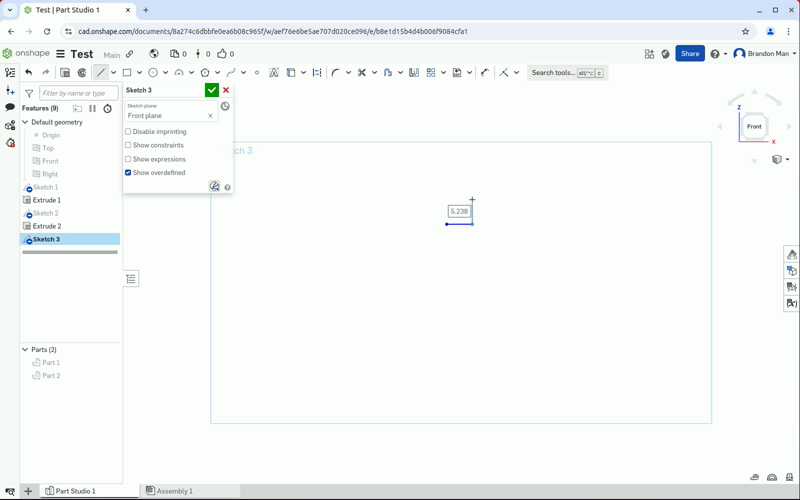
key_down(shift)
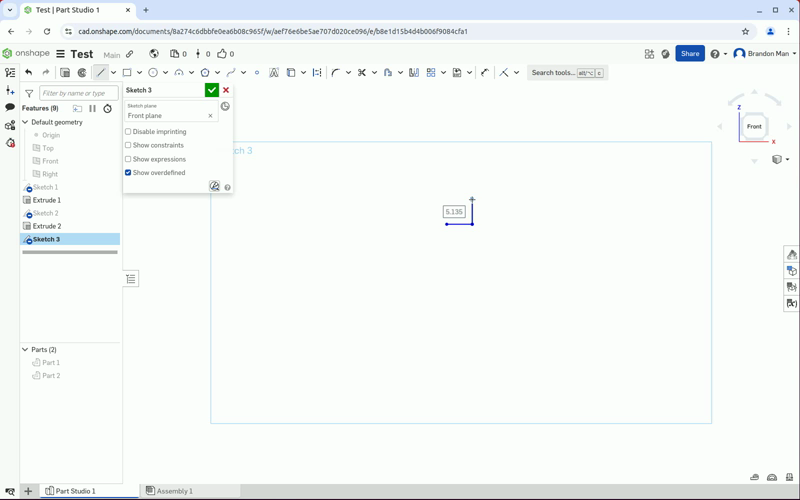
mouse_move(502, 199)
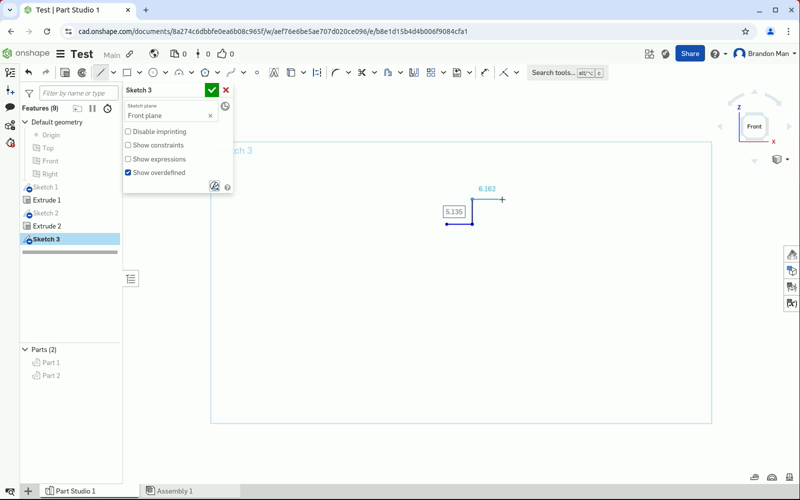
mouse_move(446, 199)
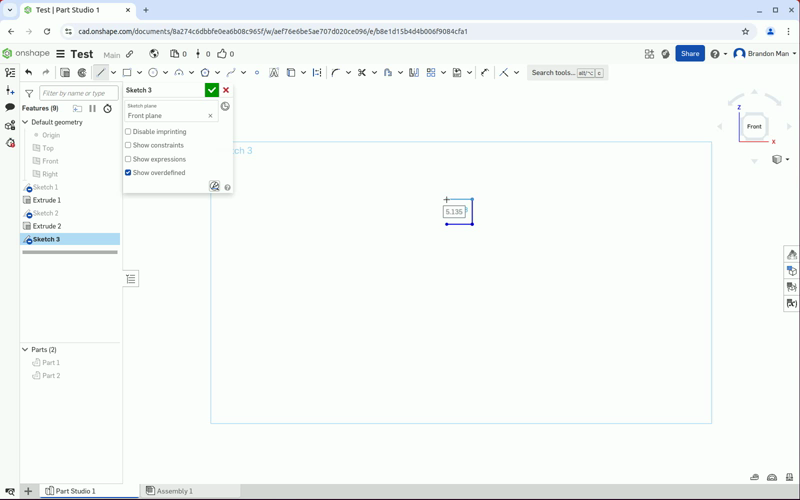
click(446, 199)
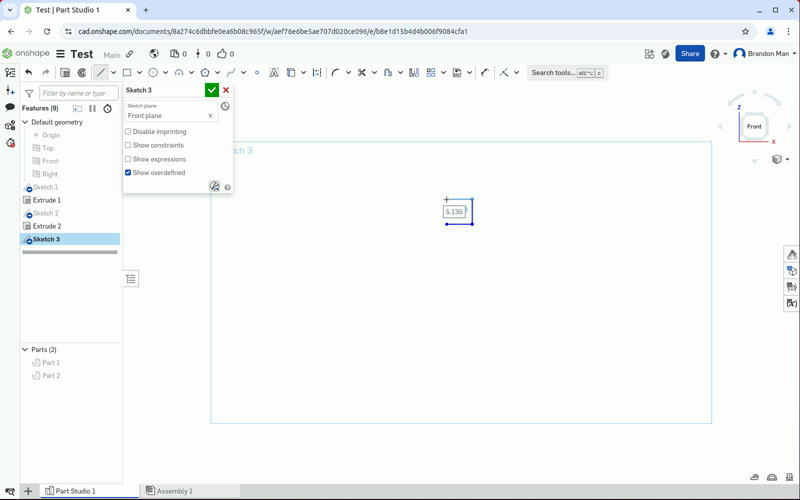
key_up(shift)
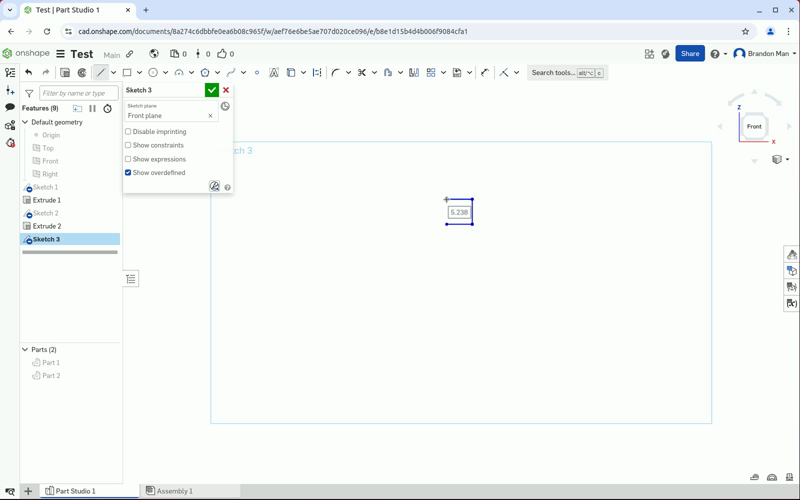
mouse_move(476, 199)
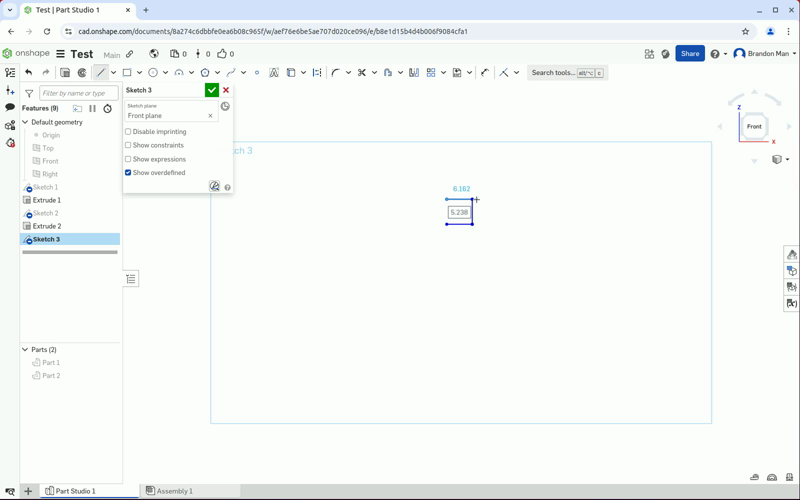
key_down(shift)
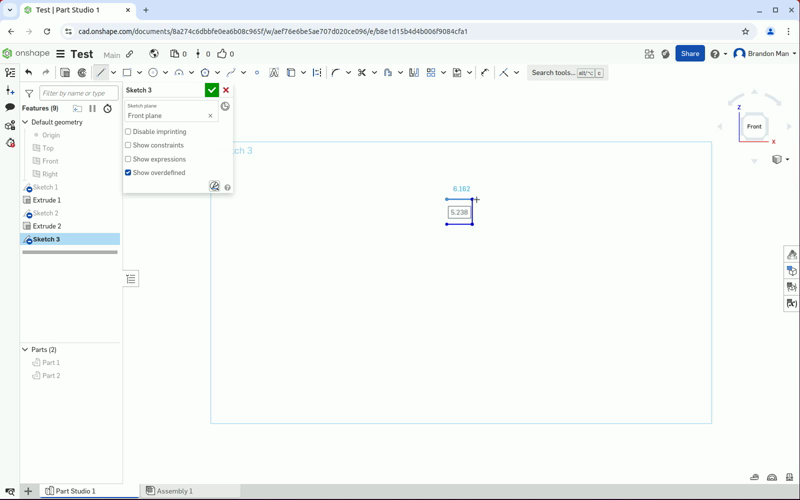
mouse_move(446, 224)
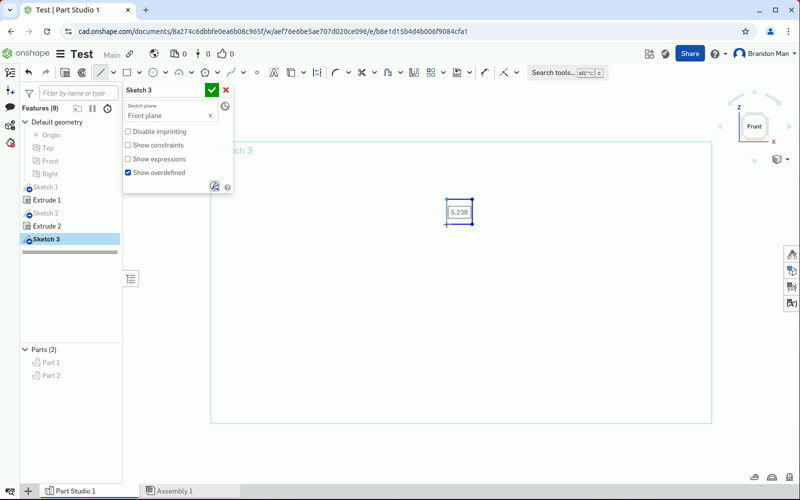
key_up(shift)
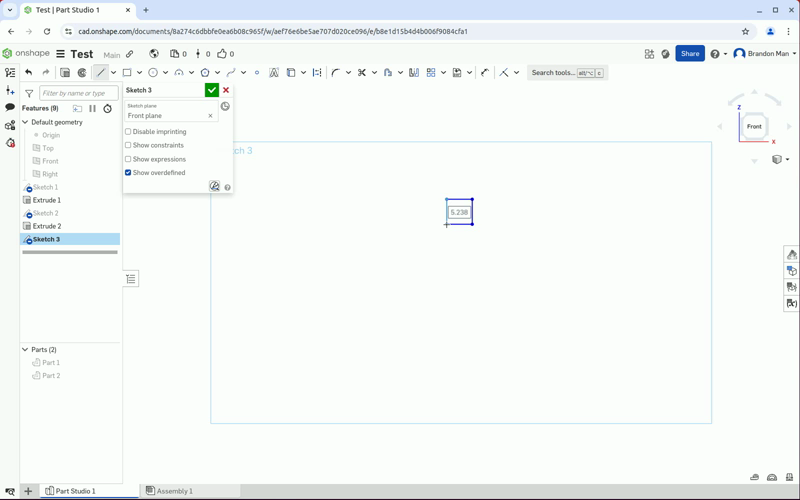
click(446, 224)
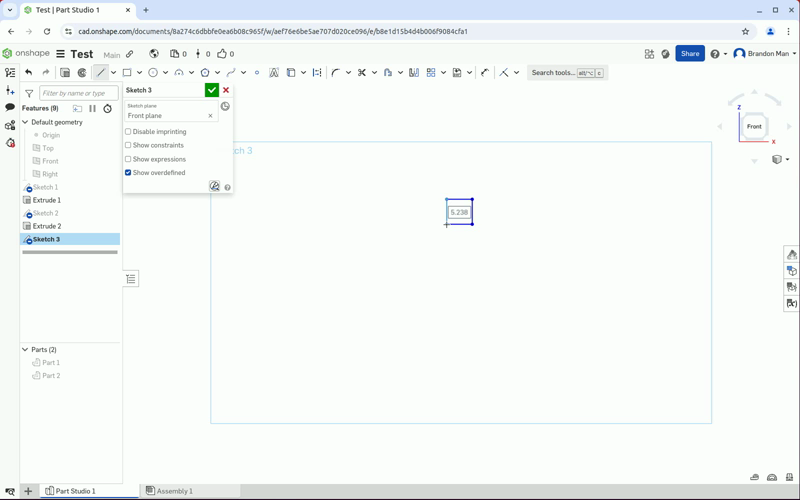
key(esc)
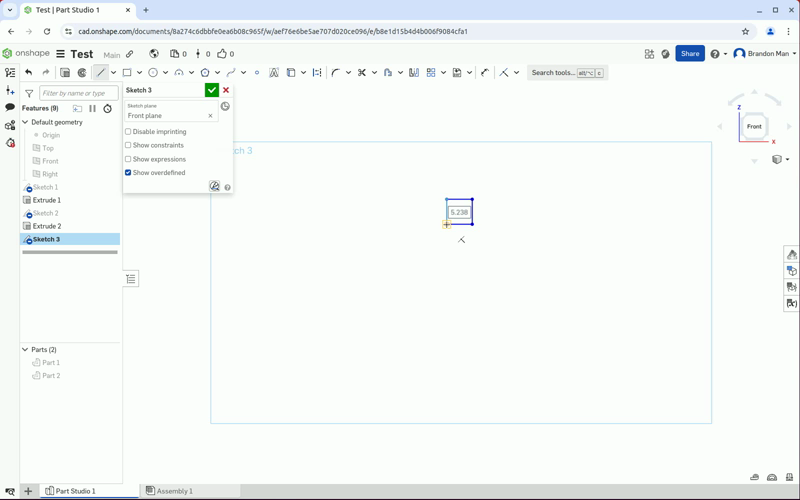
mouse_move(467, 216)
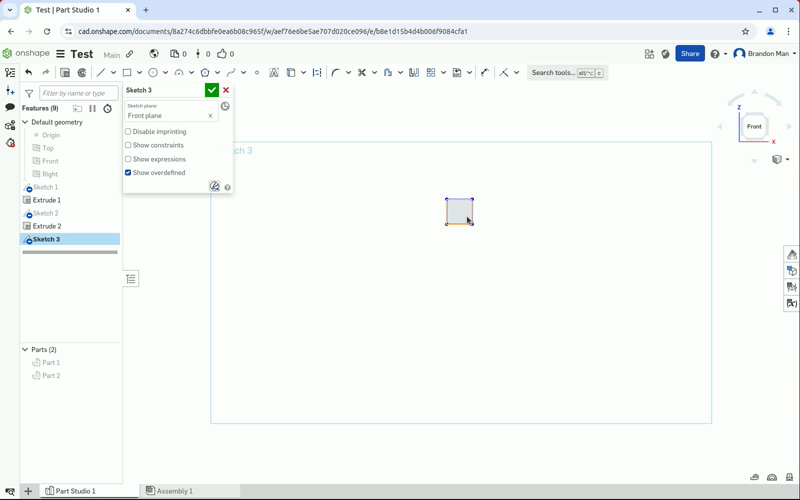
scroll(6)
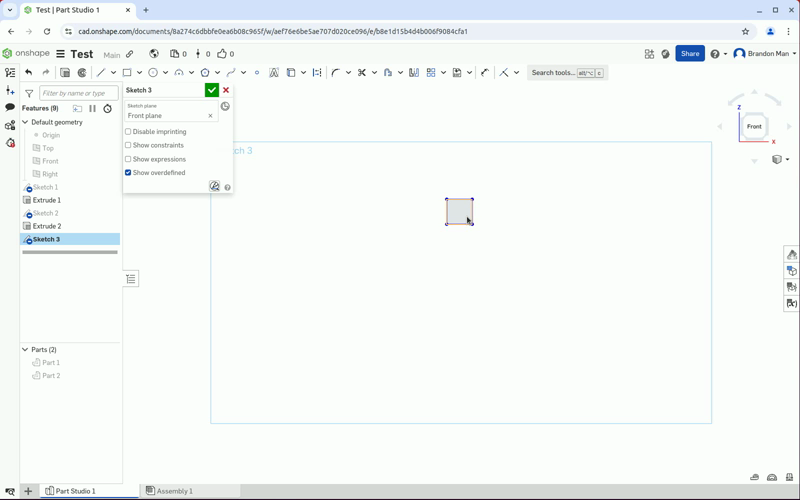
scroll(6)
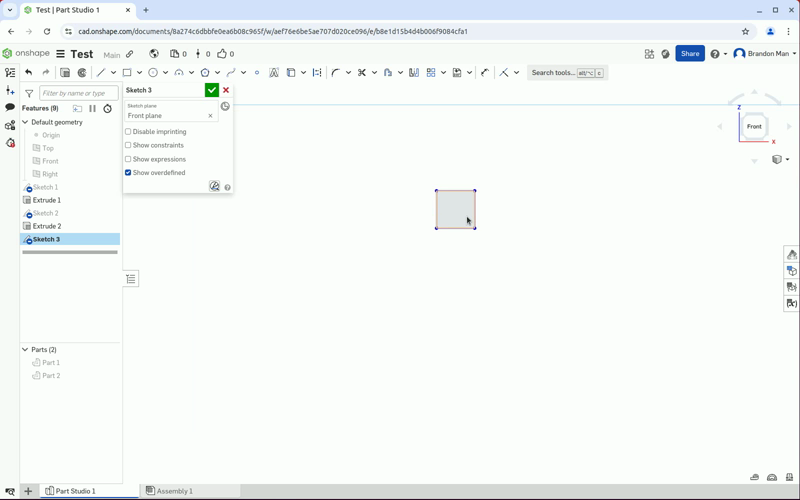
scroll(6)
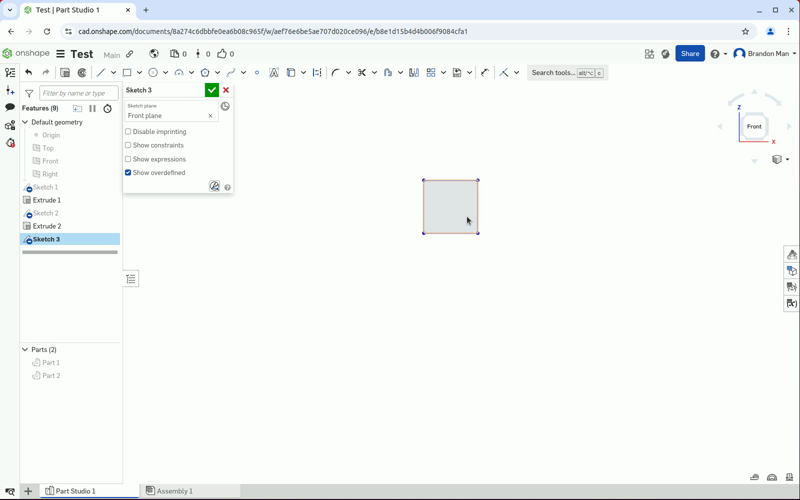
scroll(6)
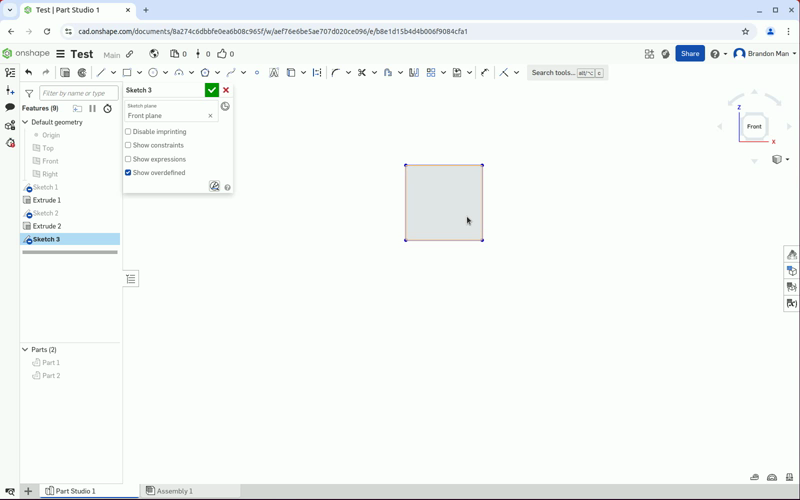
scroll(6)
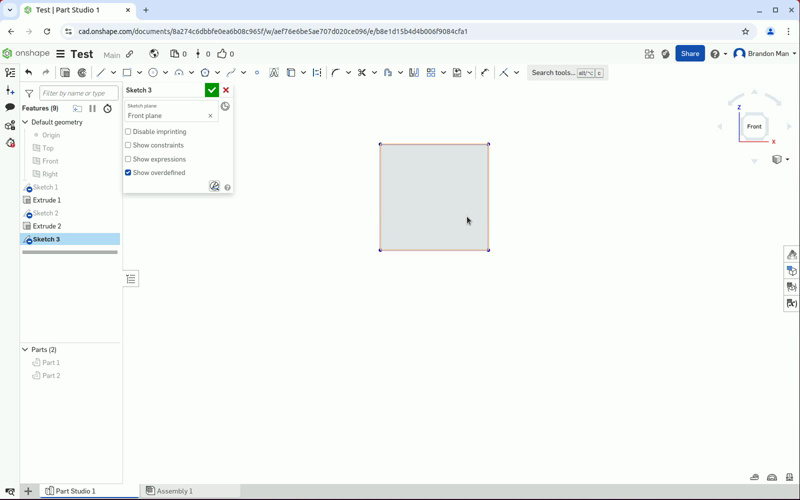
scroll(6)
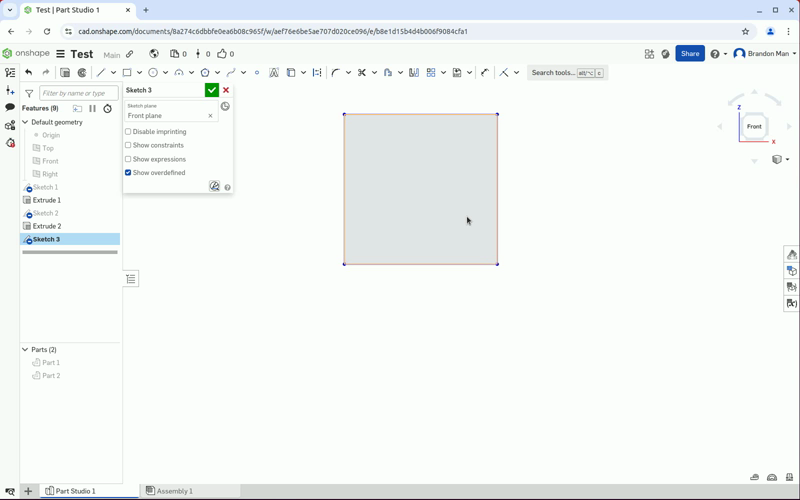
scroll(6)
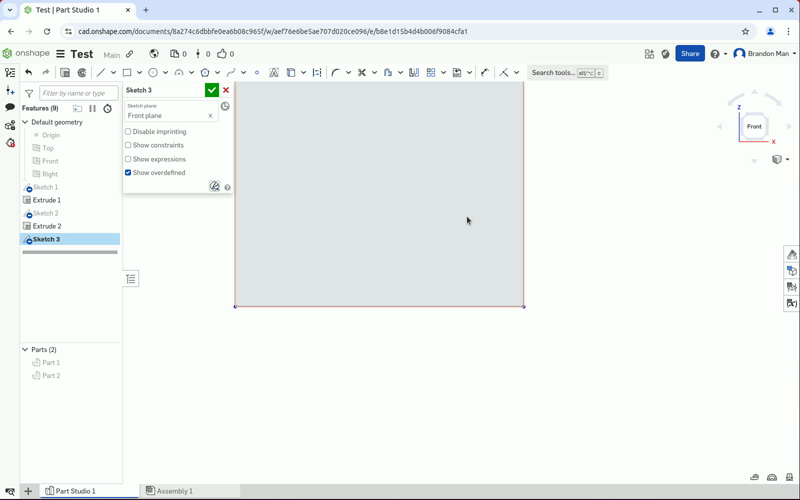
click(467, 216)
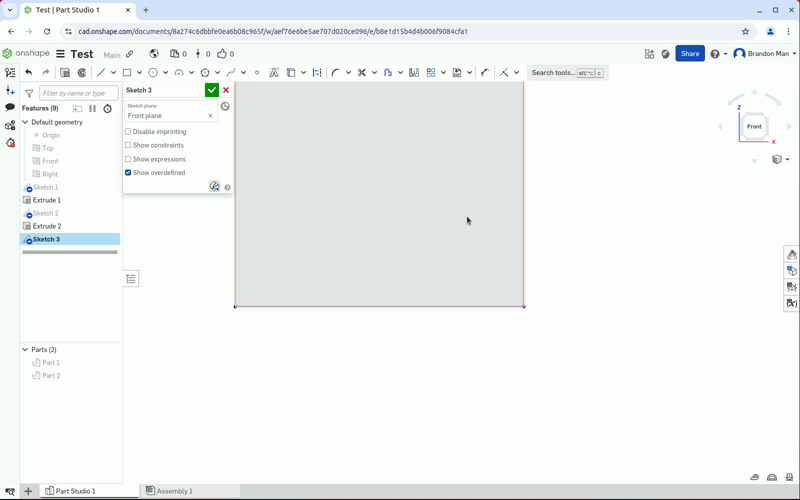
scroll(-6)
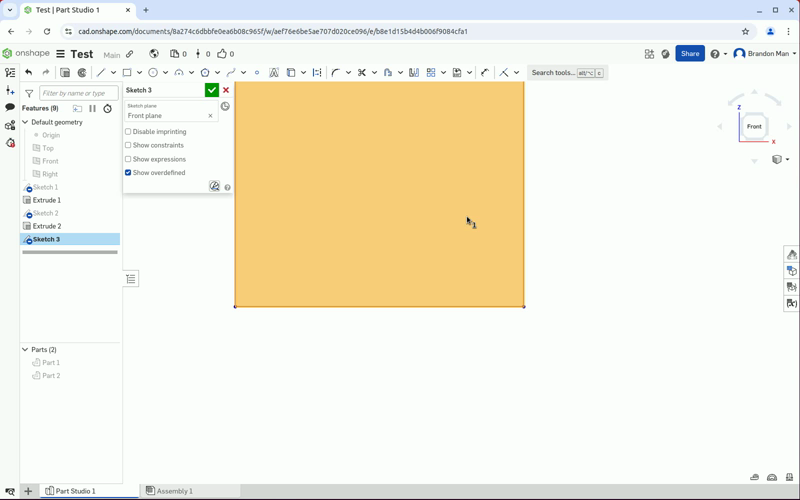
scroll(-6)
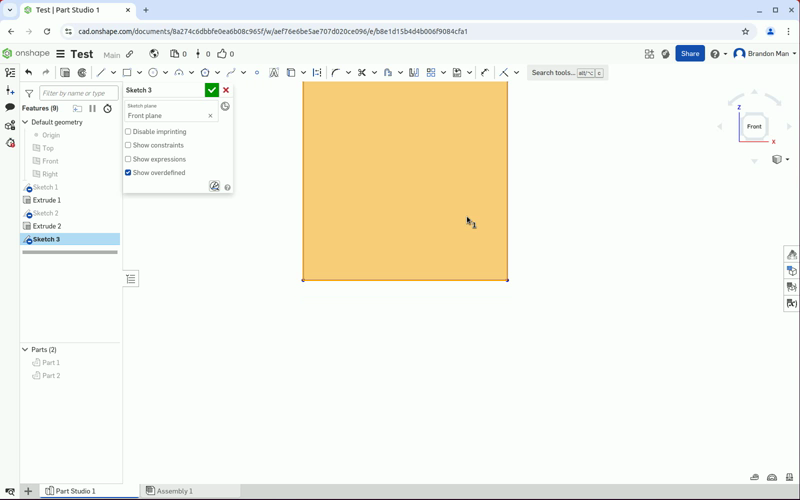
scroll(-6)
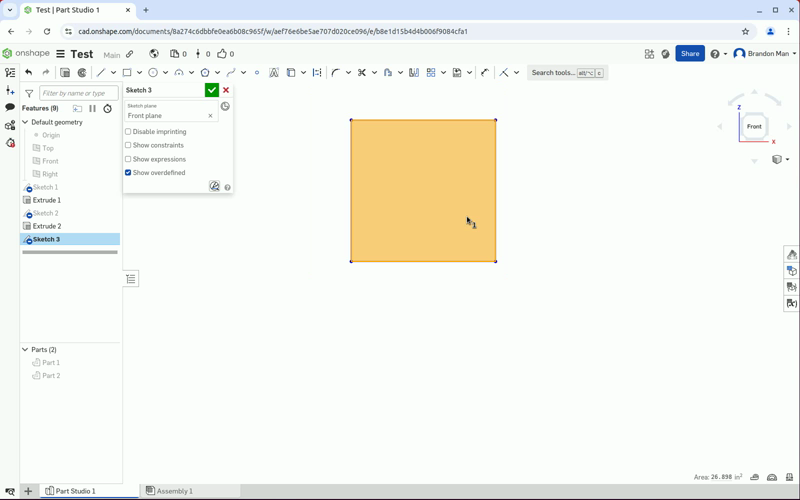
scroll(-6)
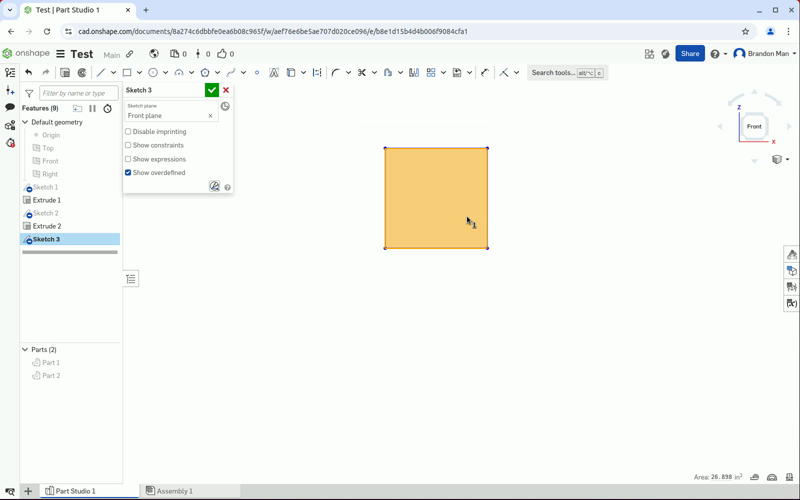
scroll(-6)
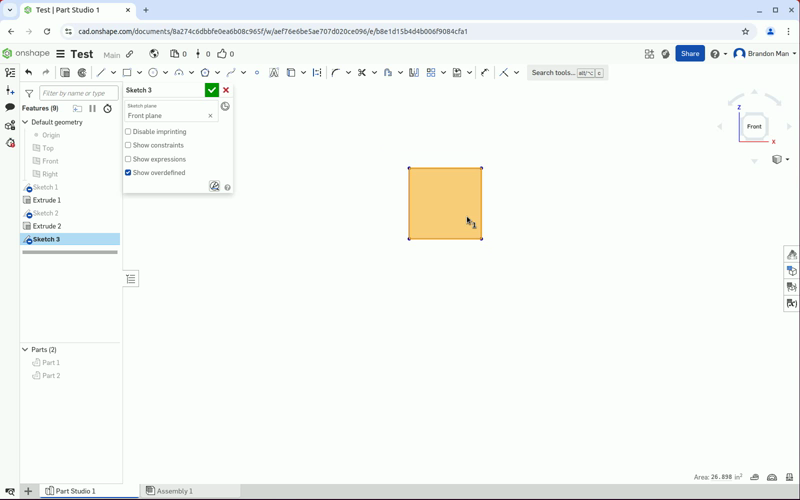
scroll(-6)
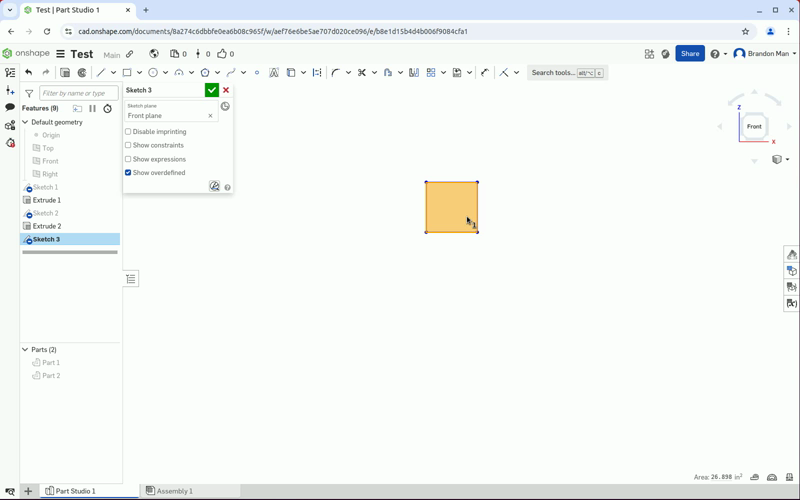
scroll(-6)
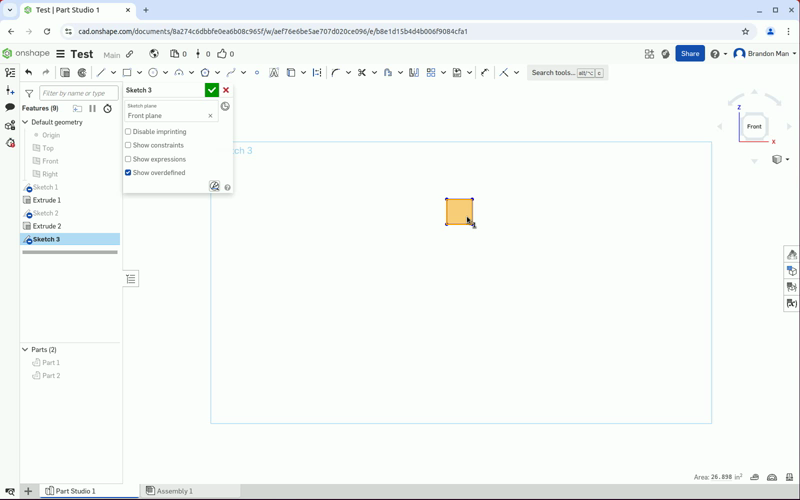
mouse_move(73, 352)
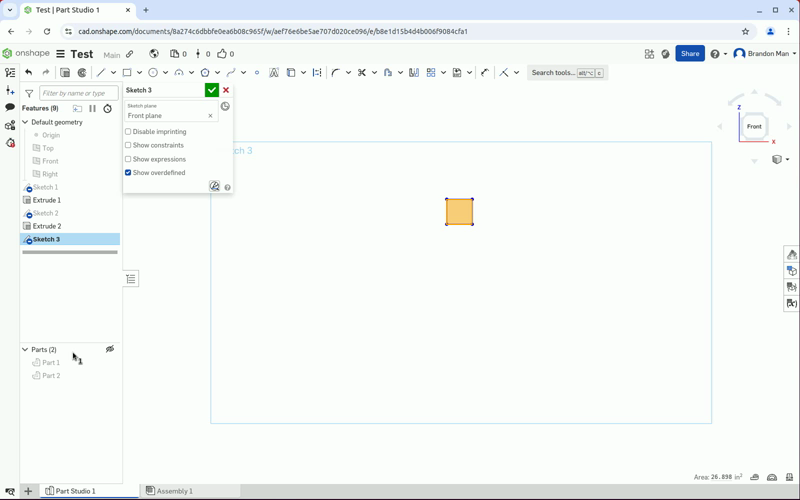
key(shift+y)
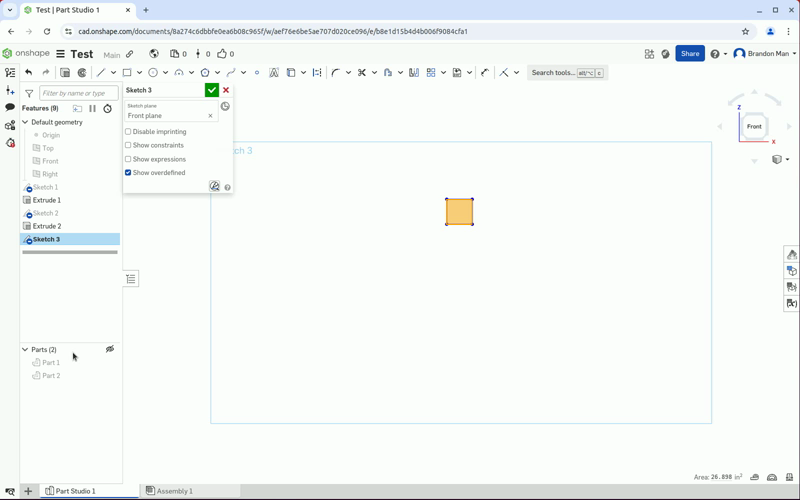
key(shift+e)
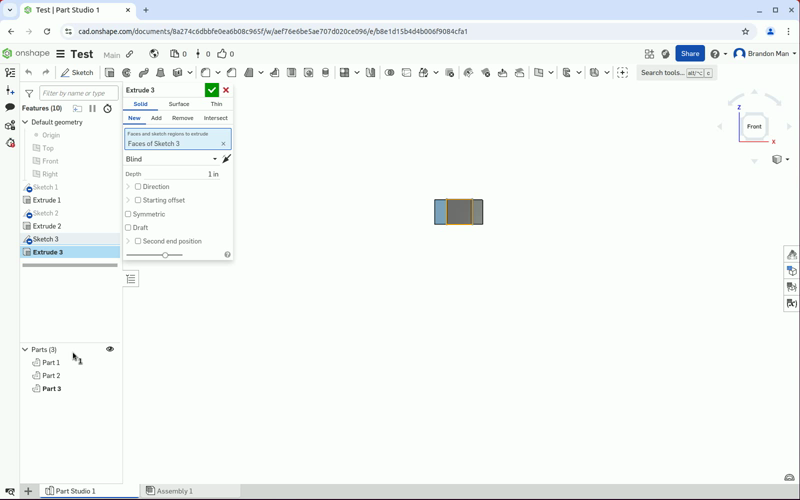
mouse_move(143, 106)
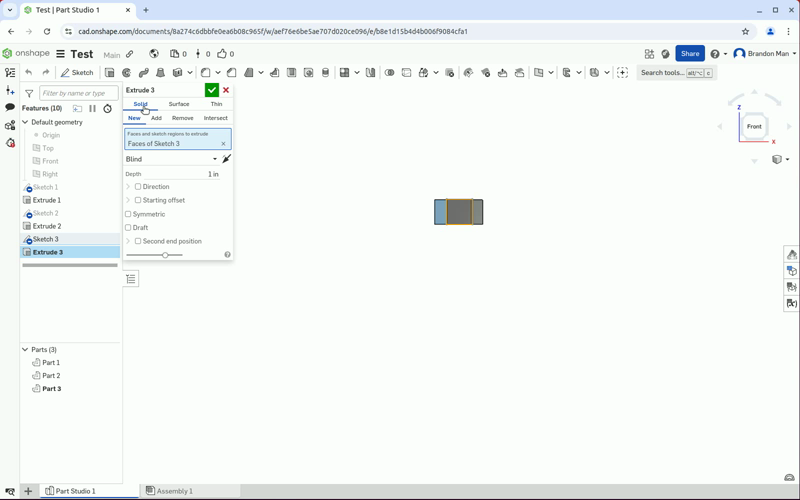
click(143, 106)
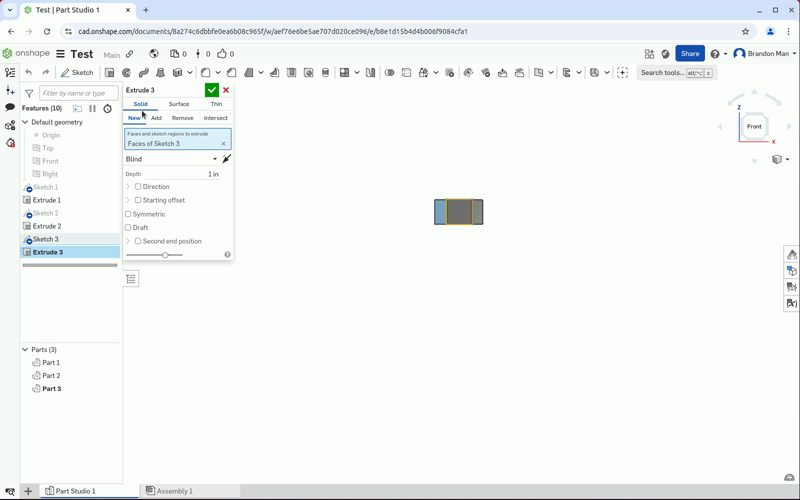
mouse_move(137, 120)
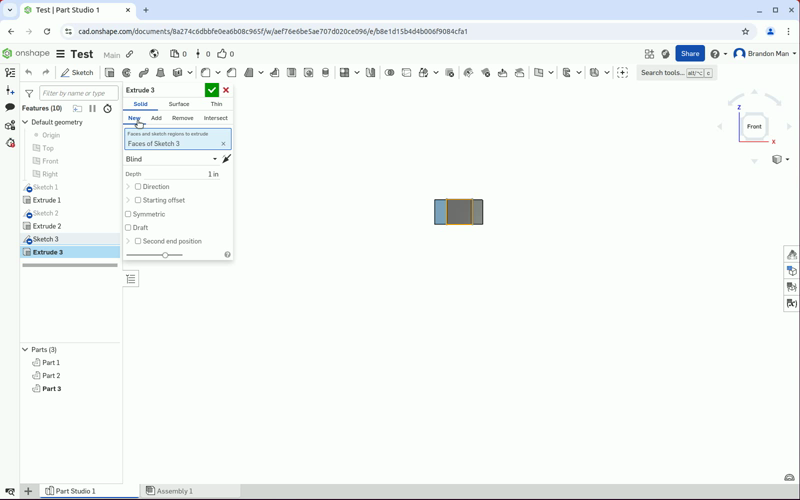
click(137, 120)
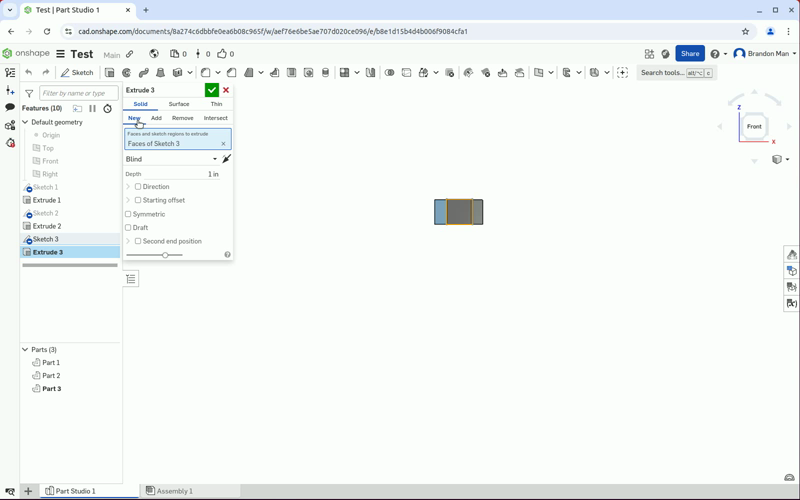
key(tab, 4)
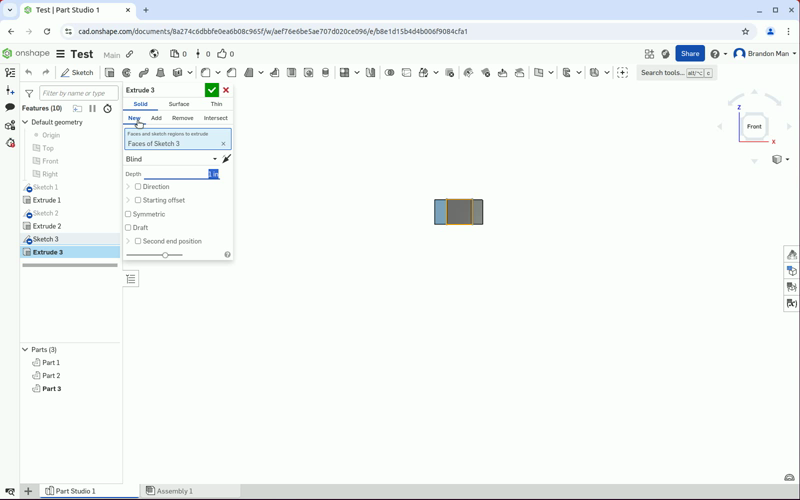
text(4.814)
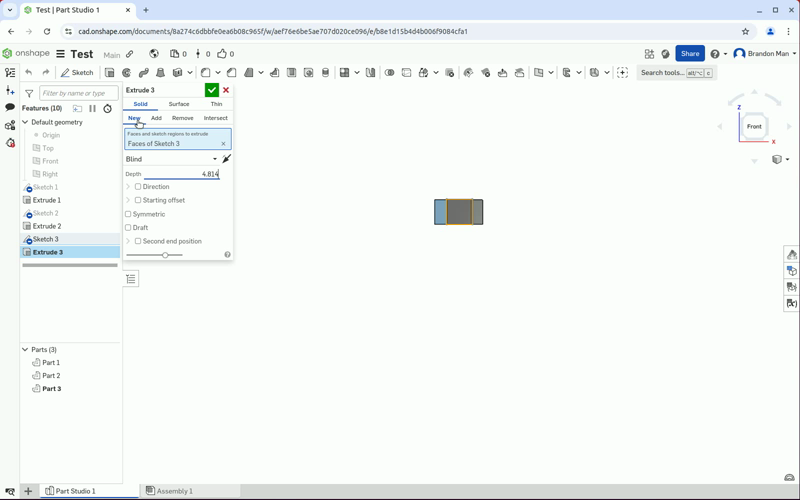
key(enter)
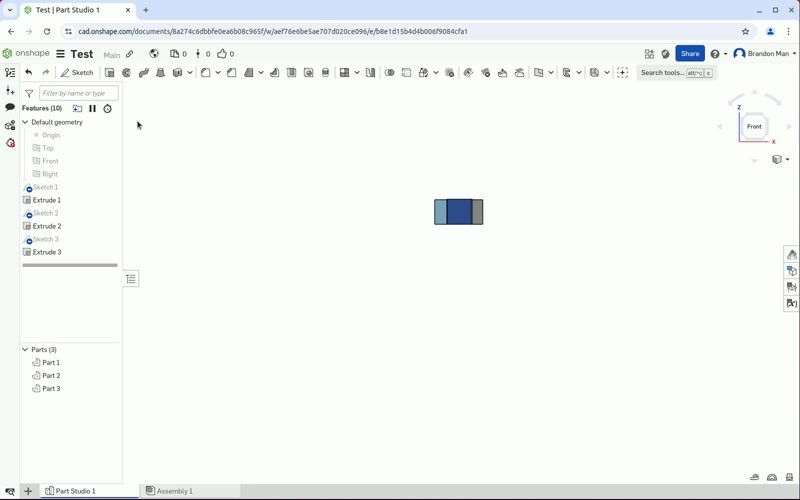
key(shift+h)
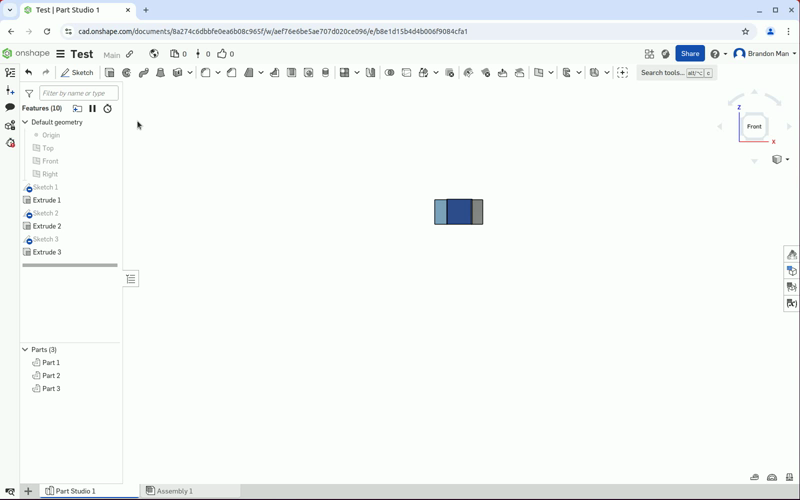
key(shift+h)
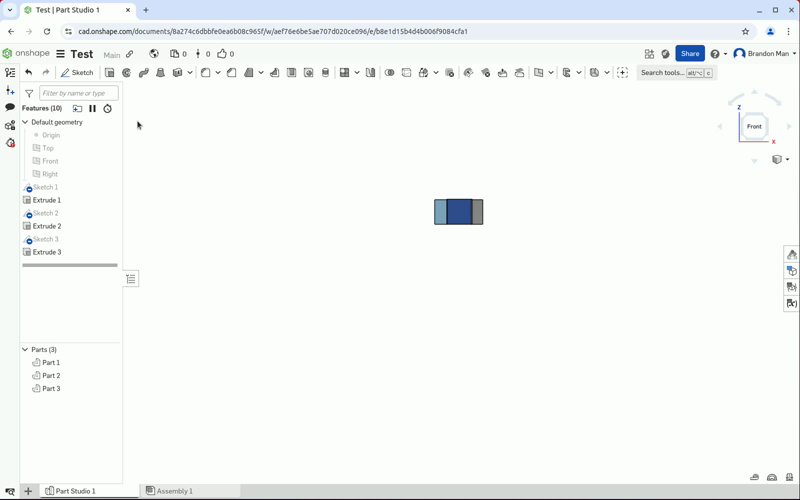
mouse_move(73, 189)
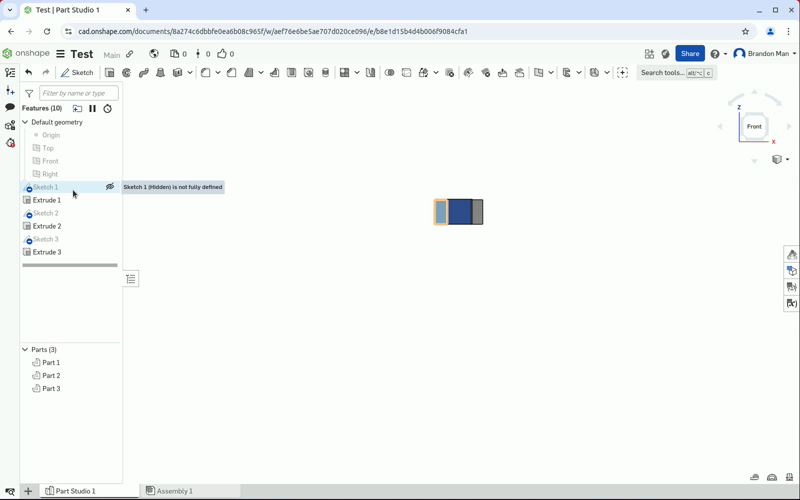
click(73, 189)
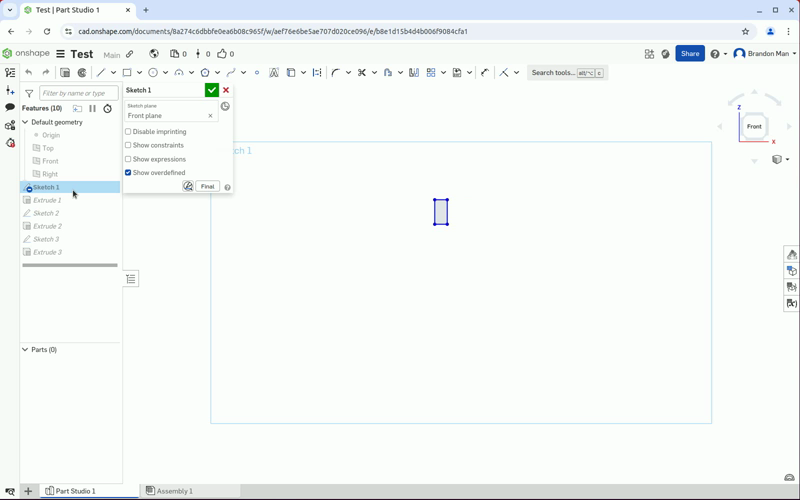
mouse_move(229, 92)
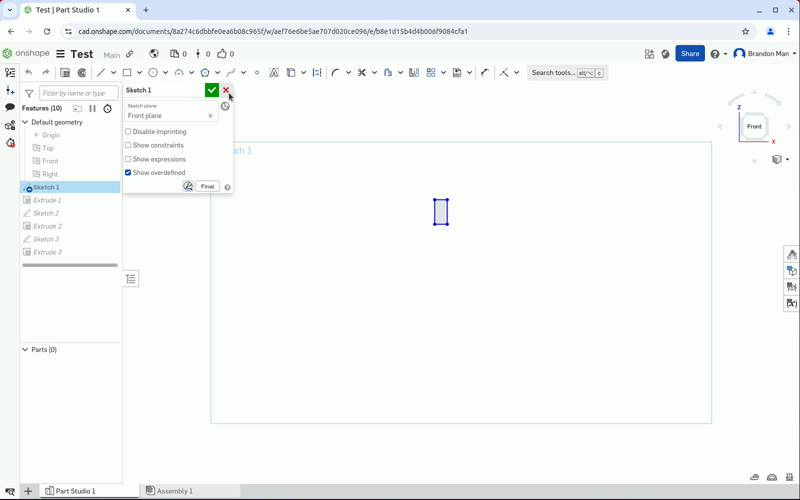
click(229, 92)
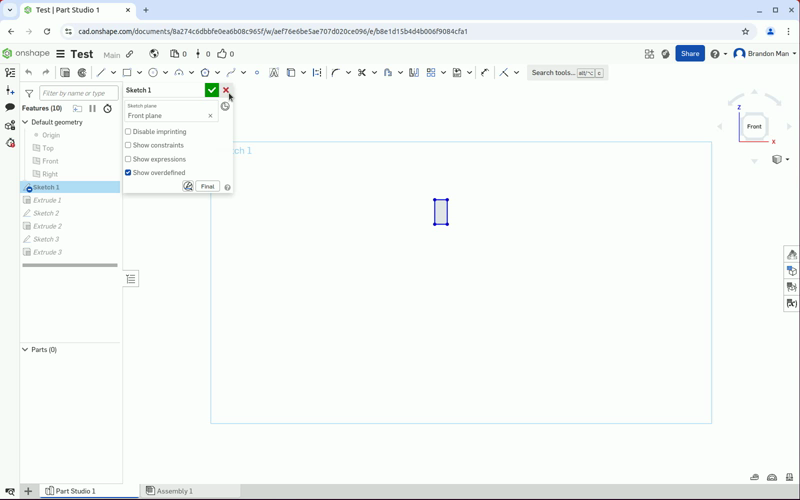
key(shift+s)
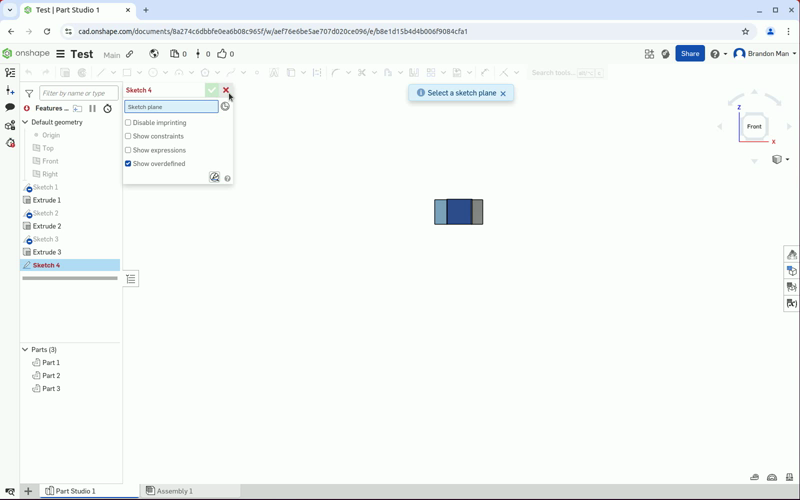
mouse_move(73, 163)
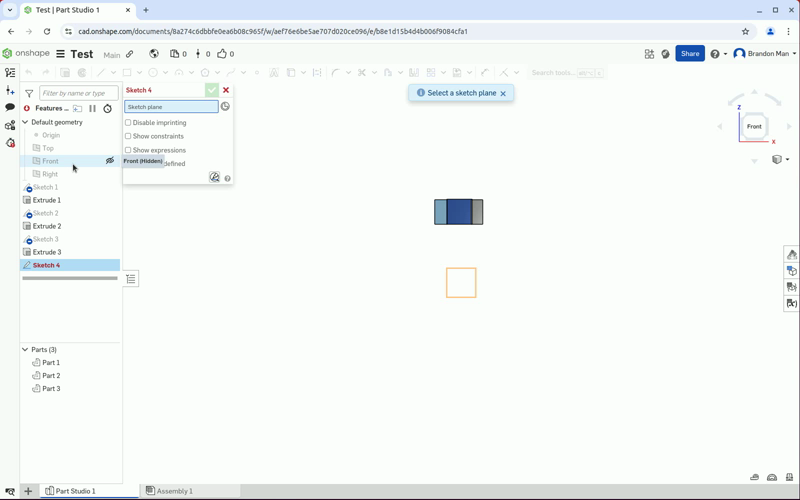
click(73, 163)
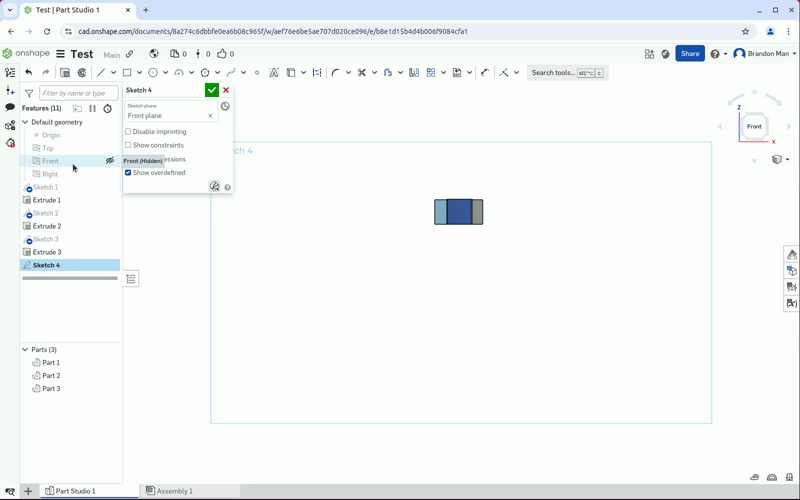
mouse_move(73, 352)
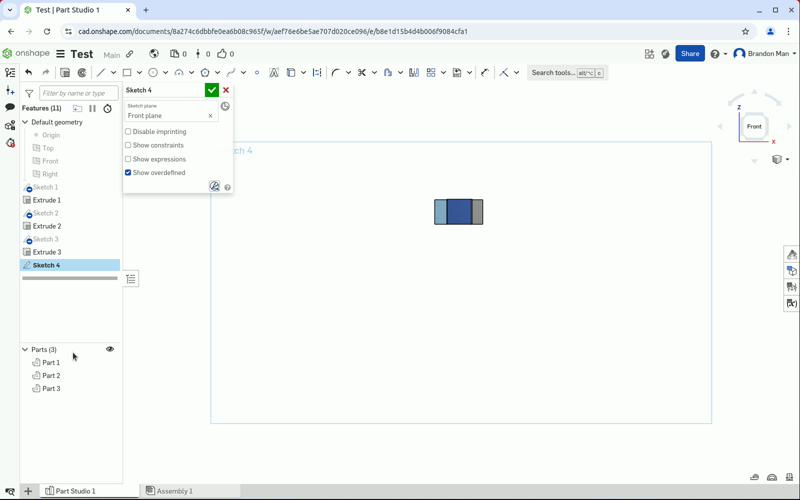
key(y)
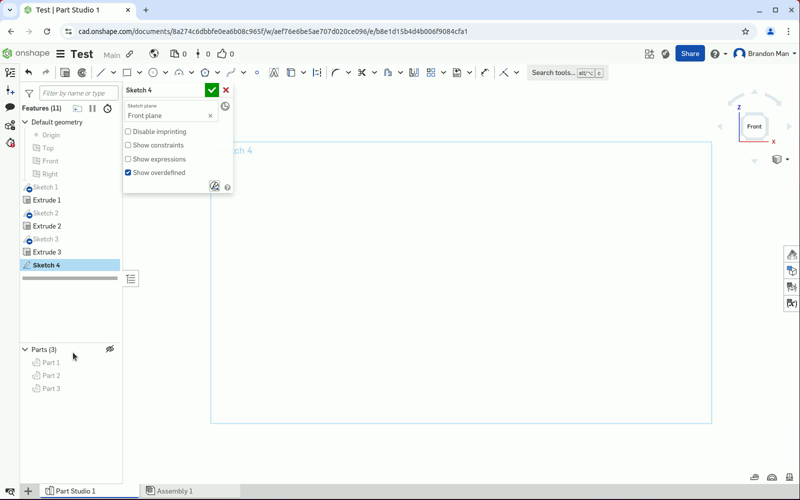
key(l)
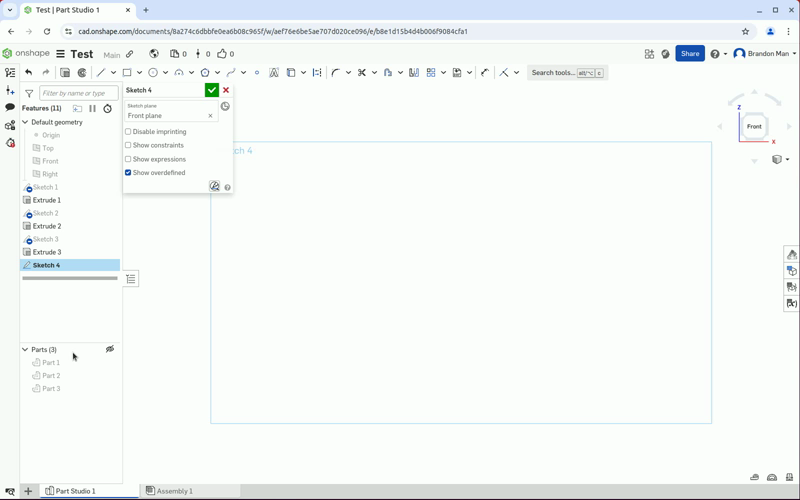
key_down(shift)
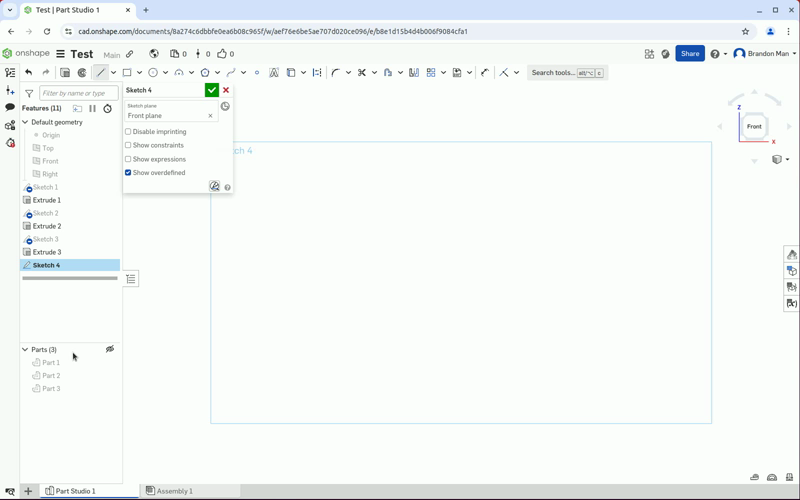
mouse_move(434, 272)
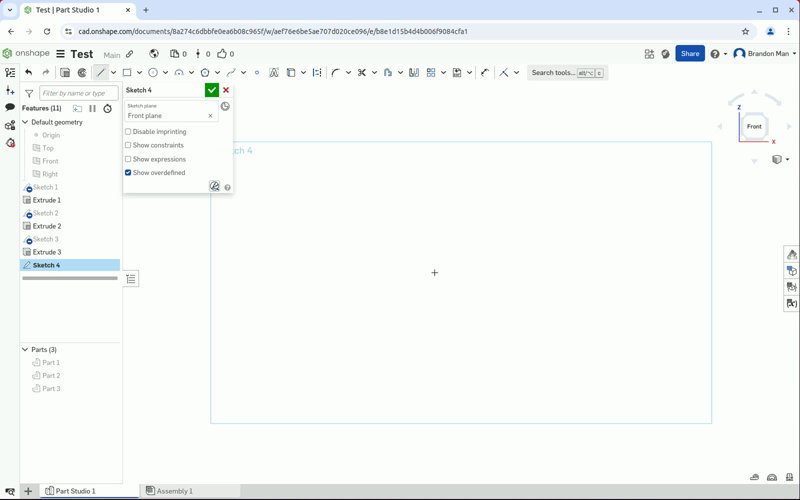
click(434, 272)
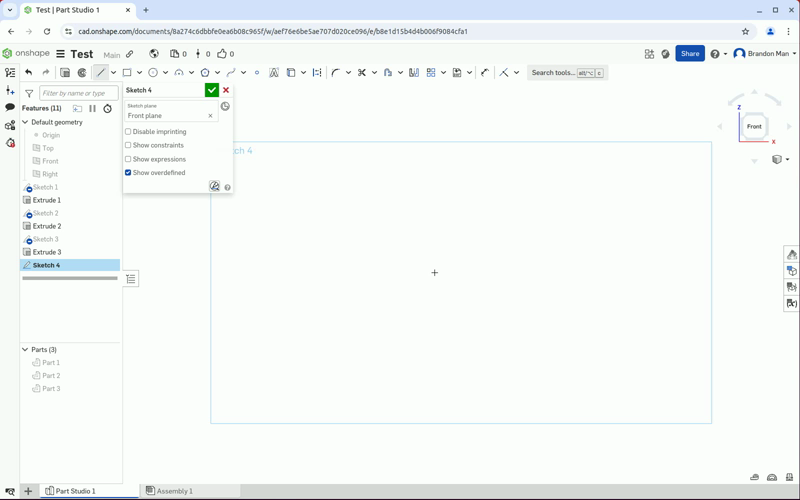
key_up(shift)
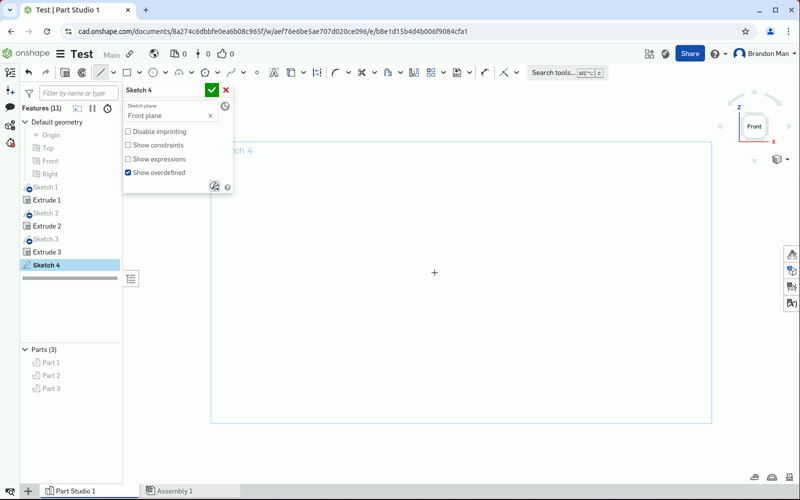
key_down(shift)
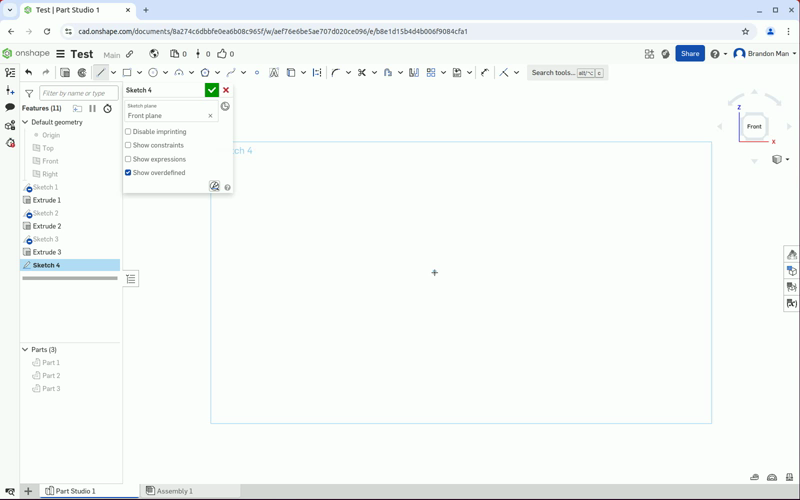
mouse_move(464, 272)
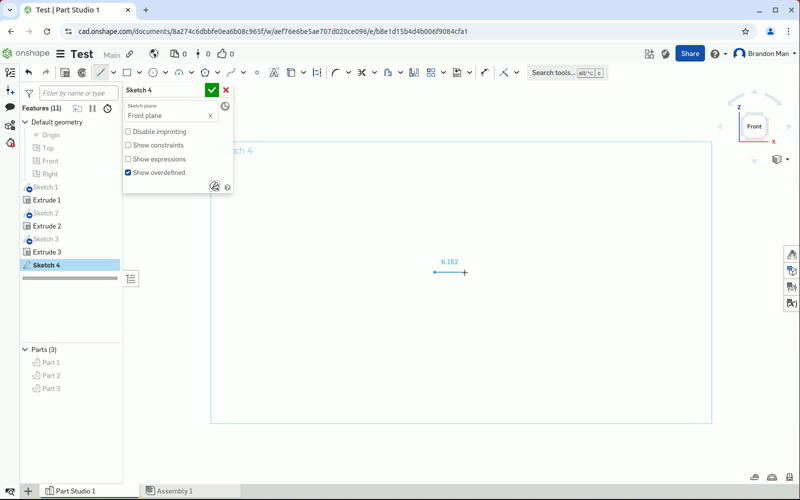
mouse_move(446, 272)
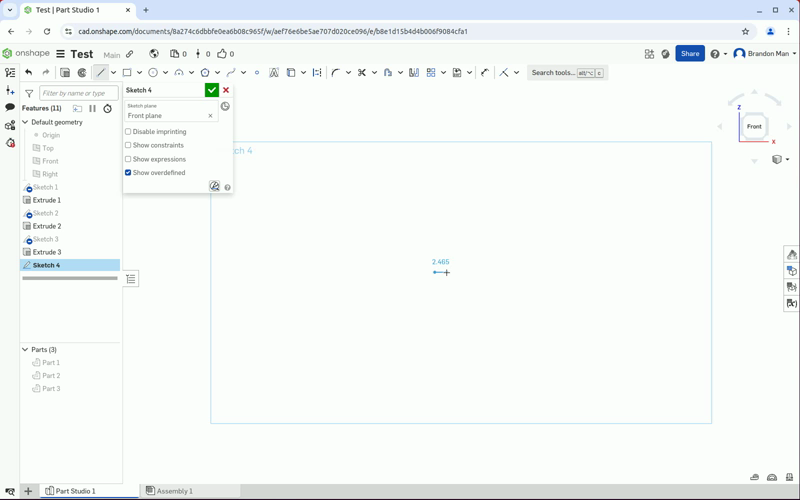
click(446, 272)
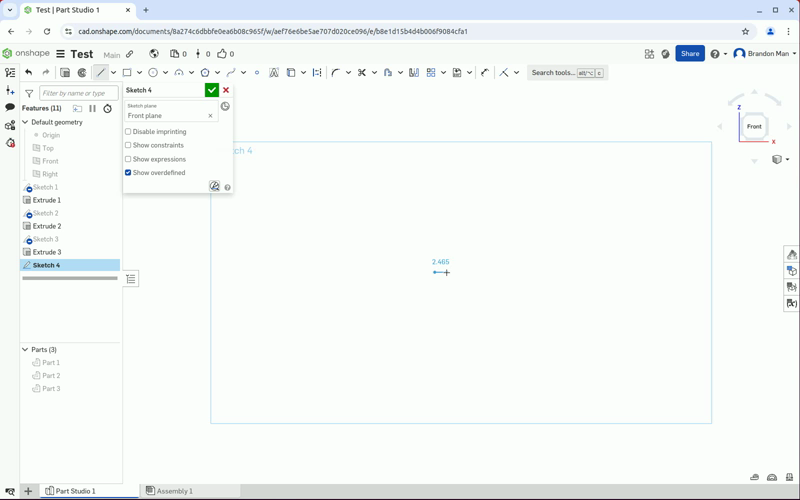
key_up(shift)
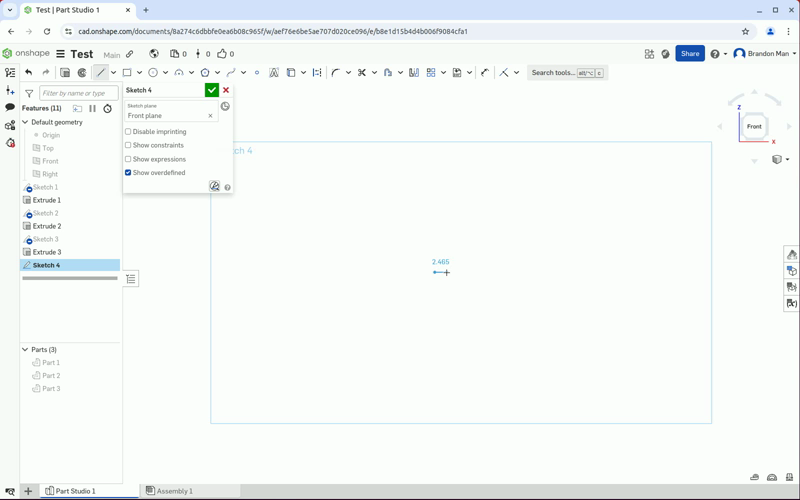
key_down(shift)
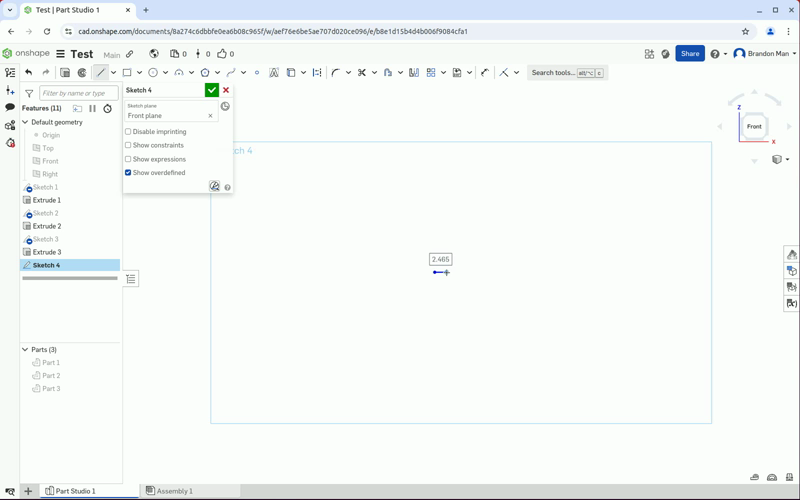
mouse_move(476, 272)
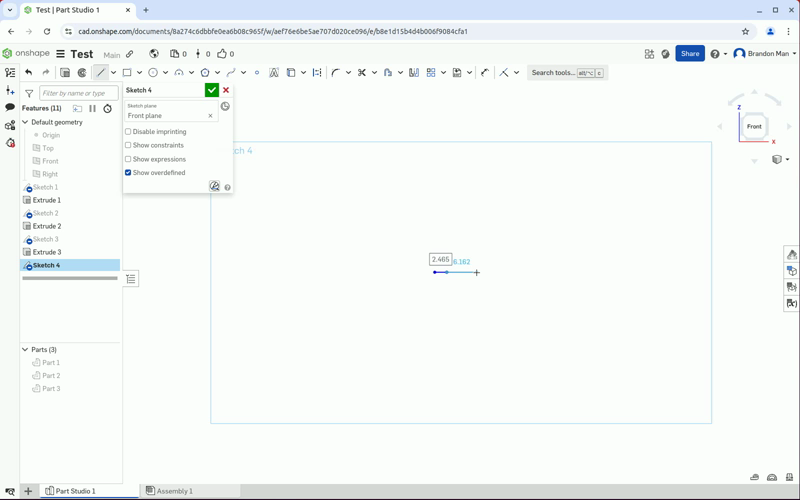
mouse_move(459, 272)
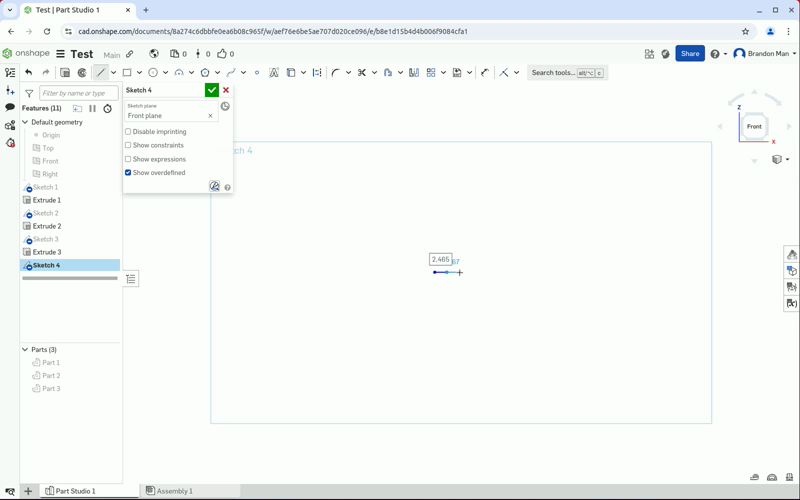
click(459, 272)
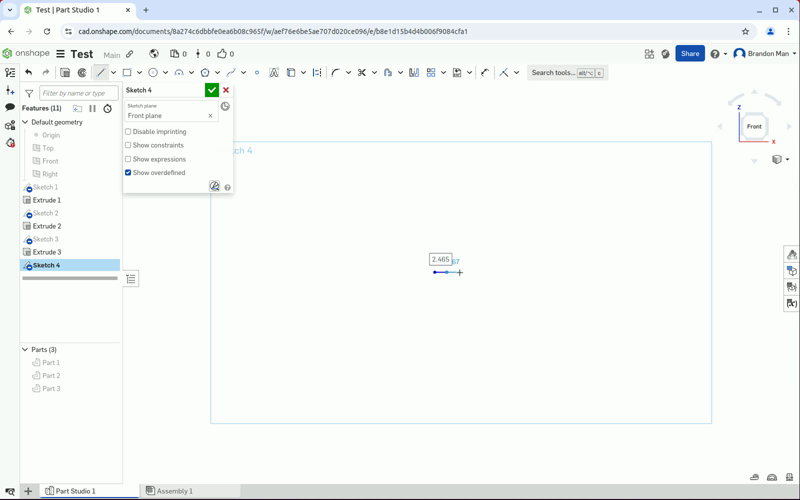
key_up(shift)
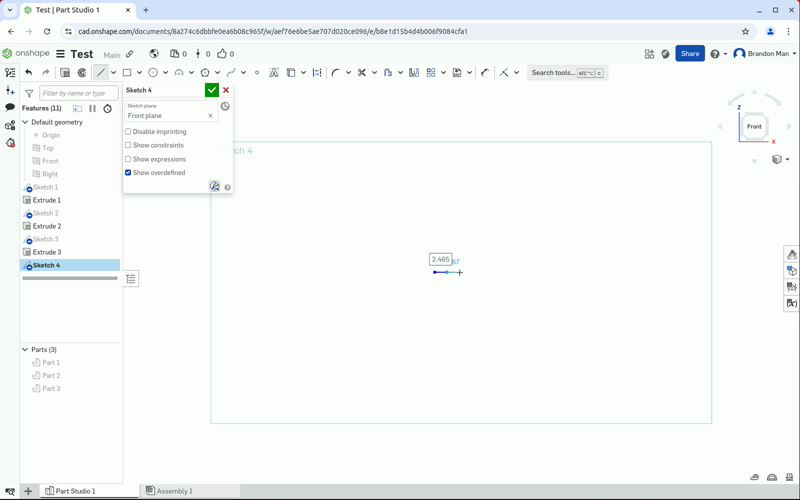
key(esc)
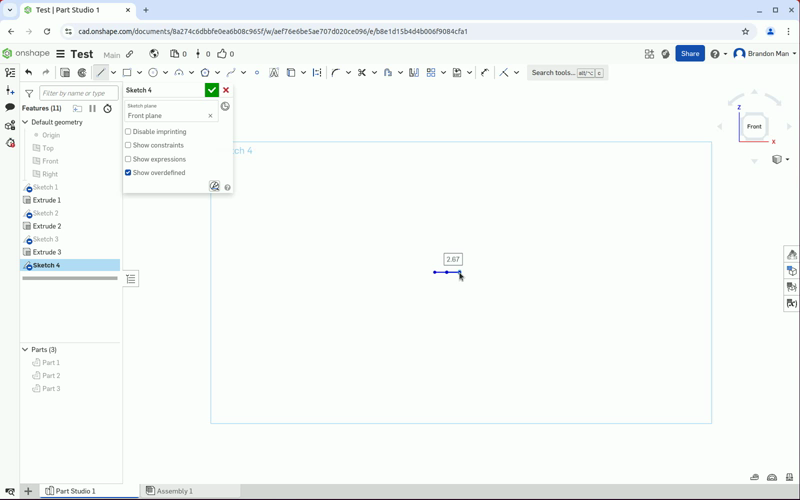
key(a)
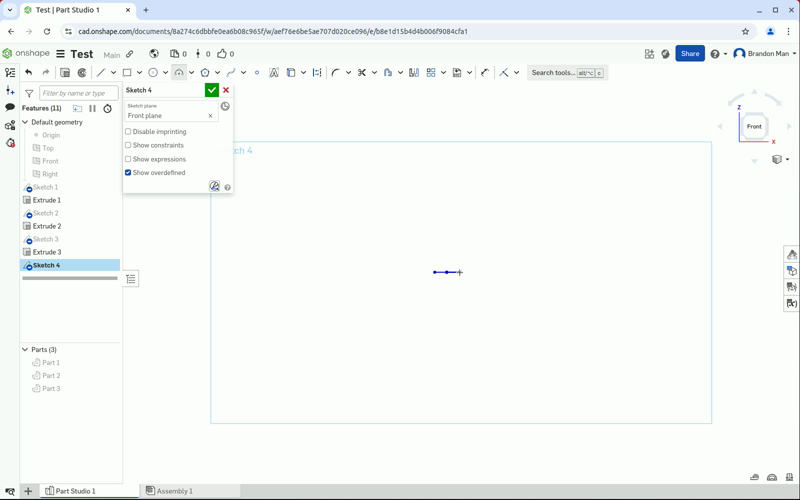
mouse_move(459, 272)
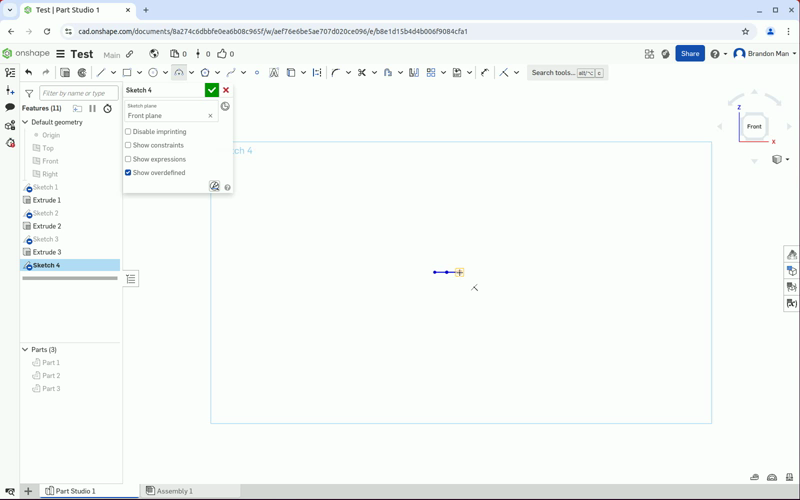
click(459, 272)
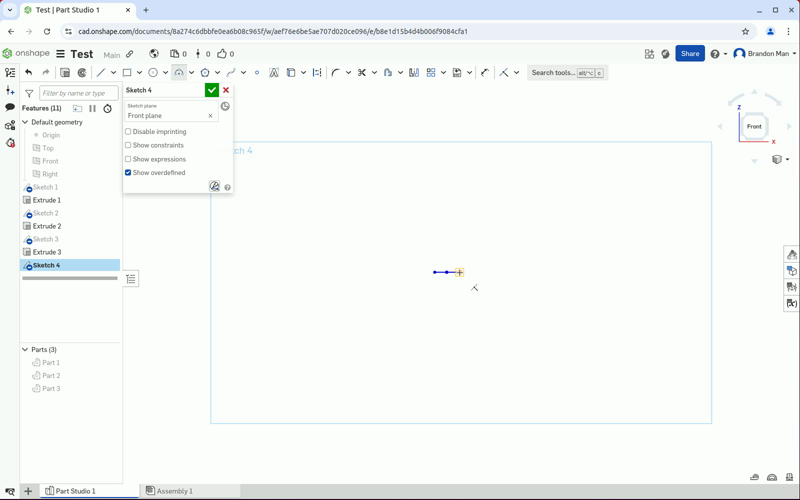
key_down(shift)
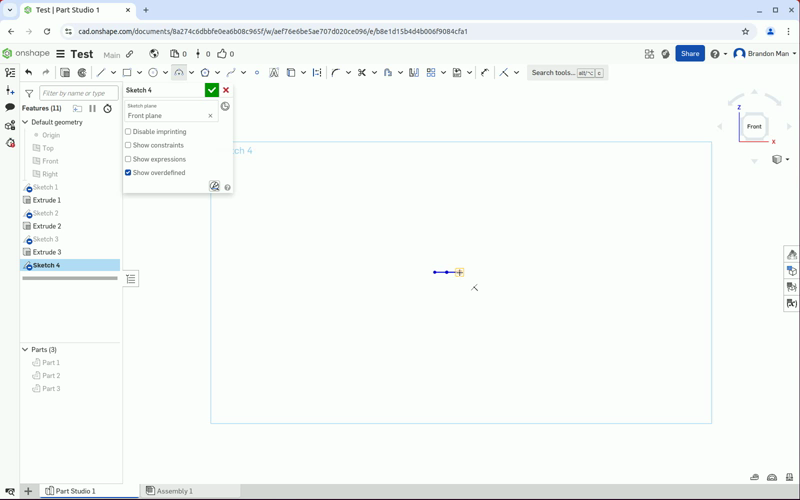
mouse_move(483, 247)
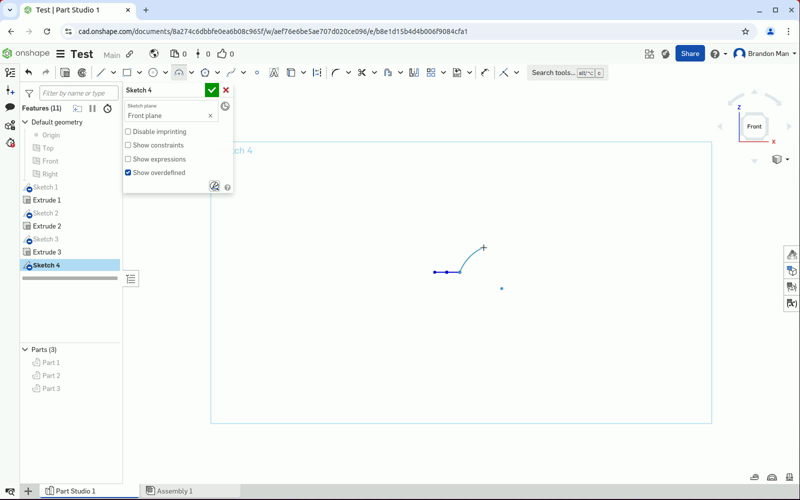
click(483, 247)
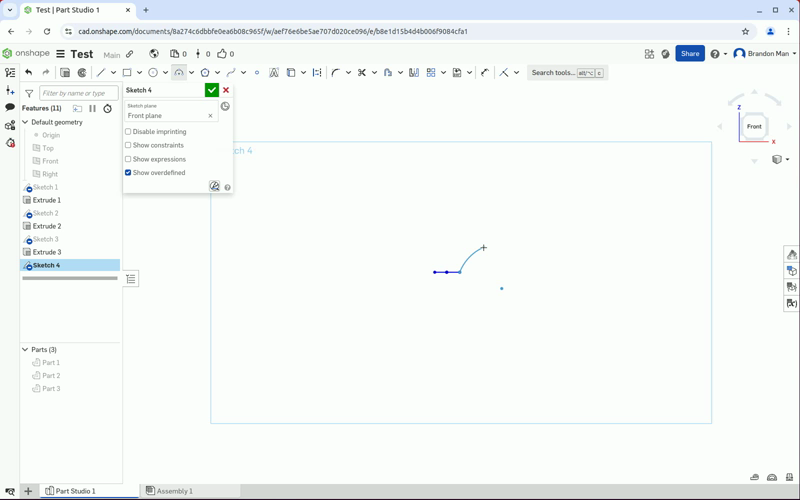
mouse_move(477, 264)
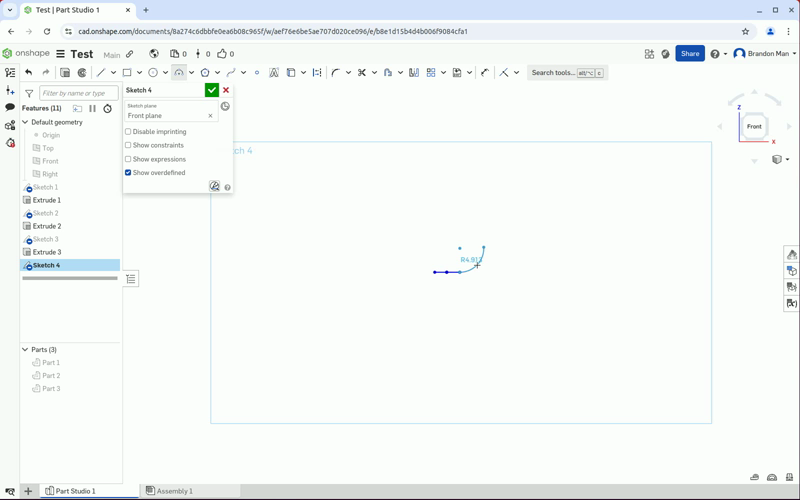
click(477, 264)
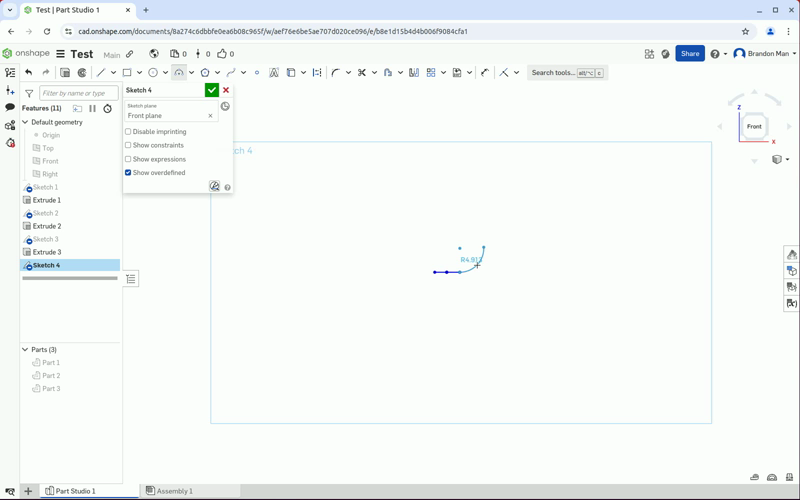
key_up(shift)
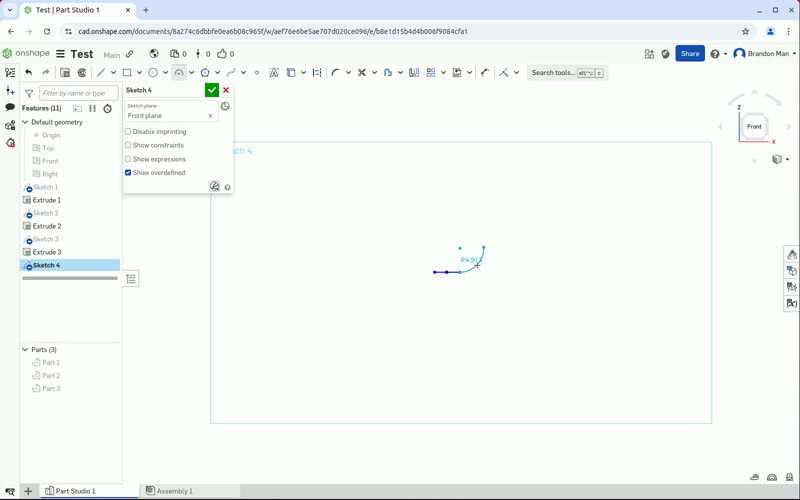
key(esc)
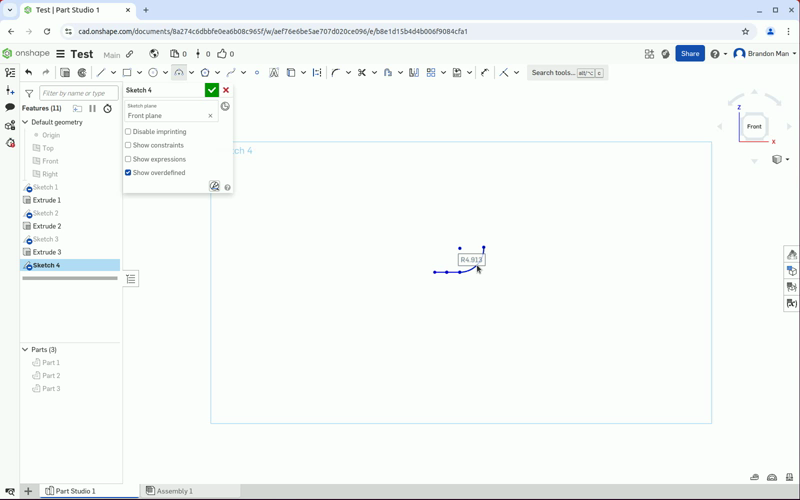
key(l)
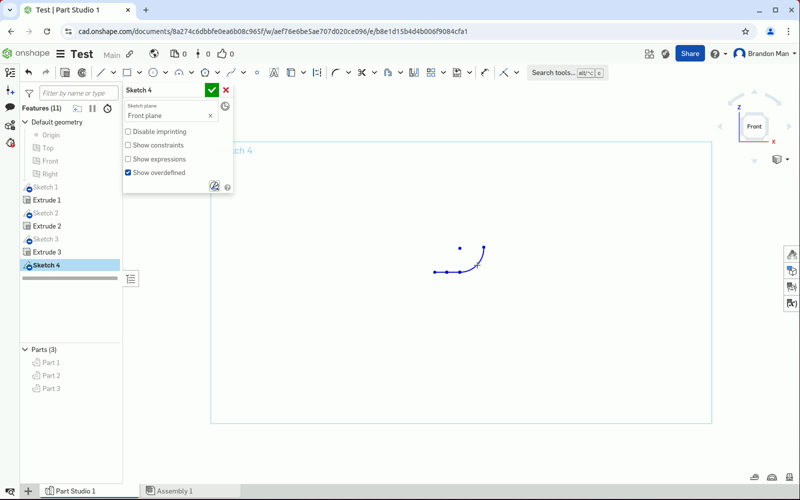
mouse_move(483, 247)
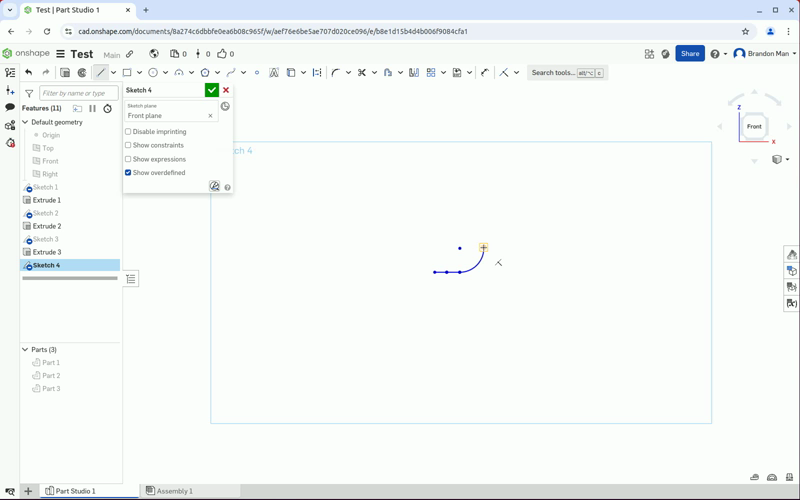
click(483, 247)
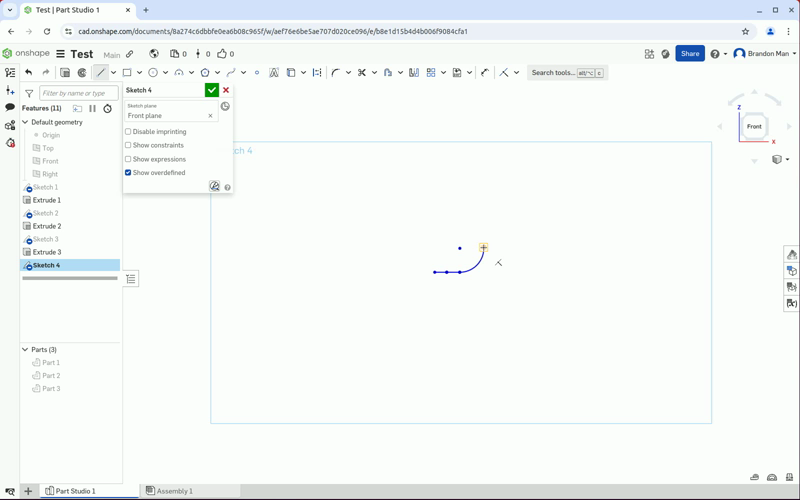
key_down(shift)
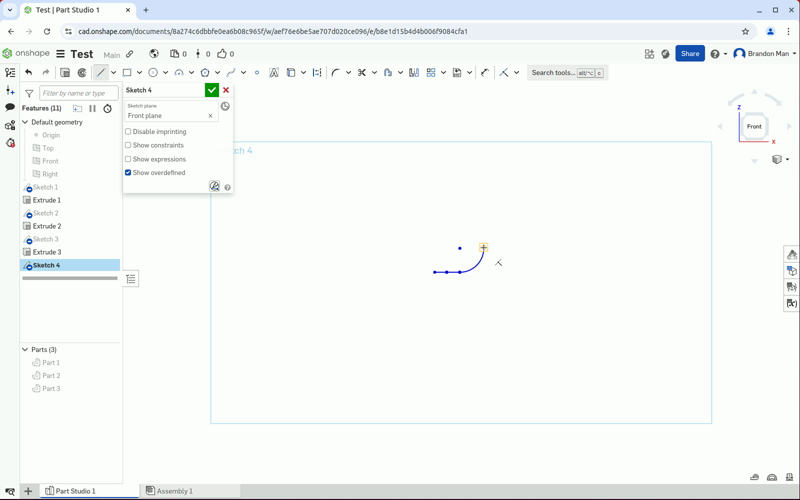
mouse_move(513, 247)
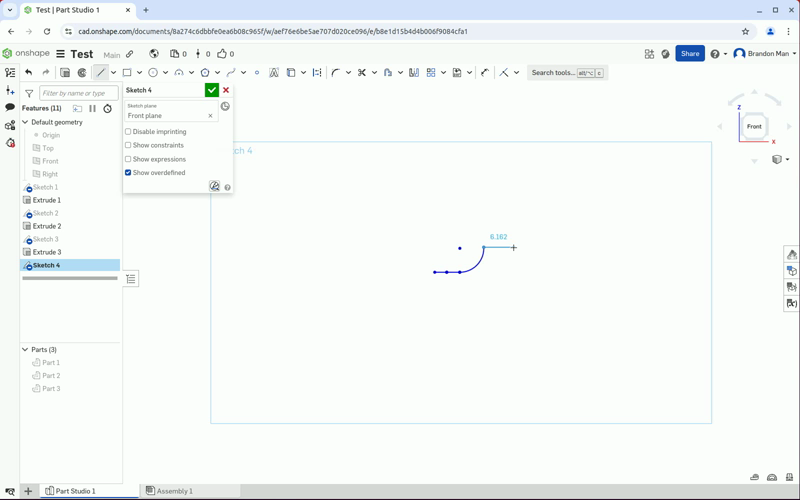
mouse_move(483, 236)
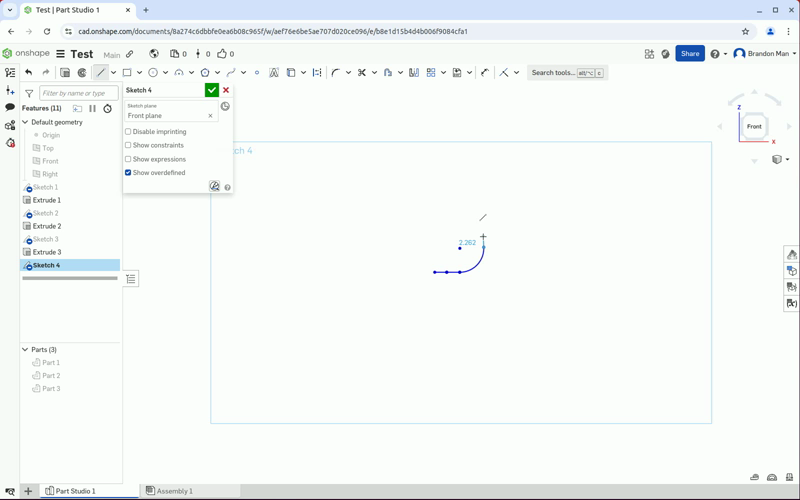
click(483, 236)
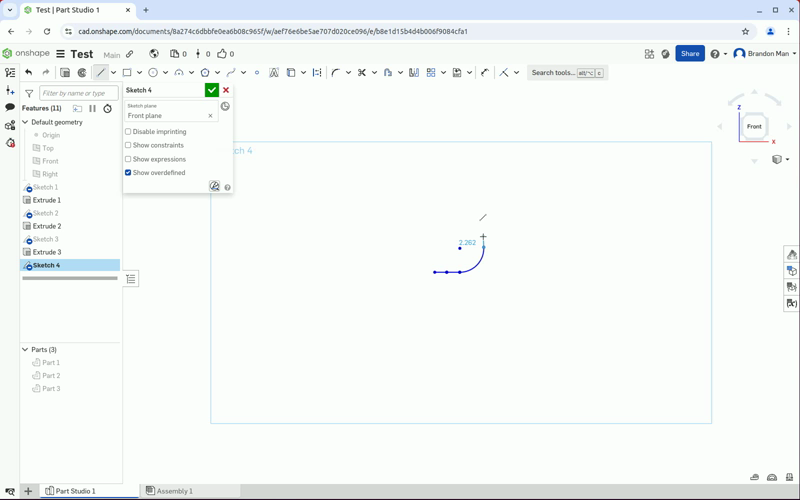
key_up(shift)
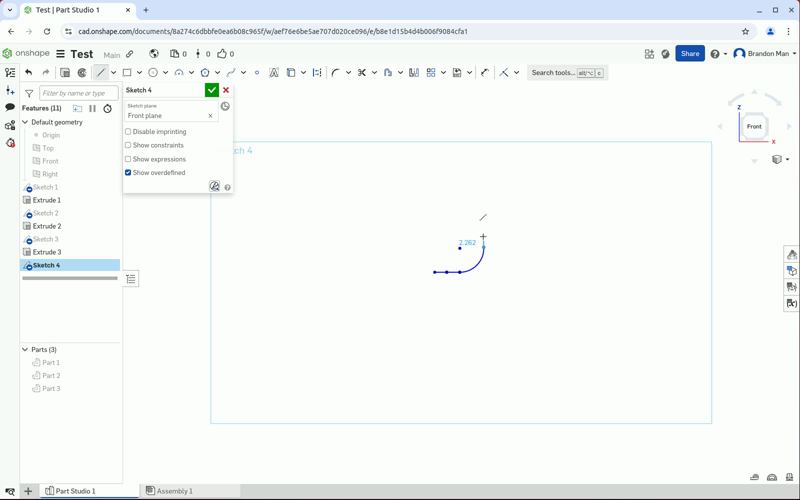
key_down(shift)
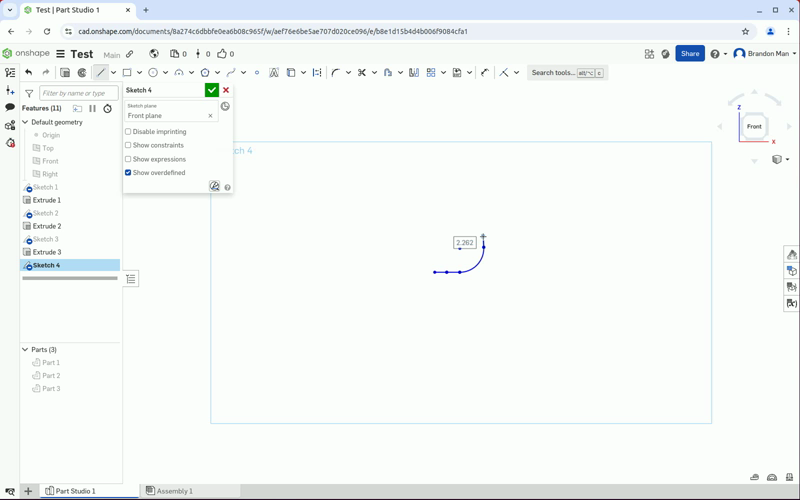
mouse_move(513, 236)
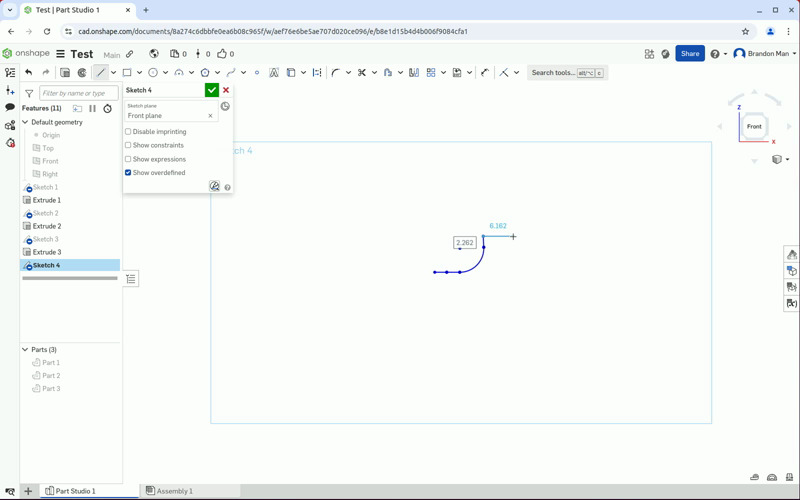
mouse_move(483, 224)
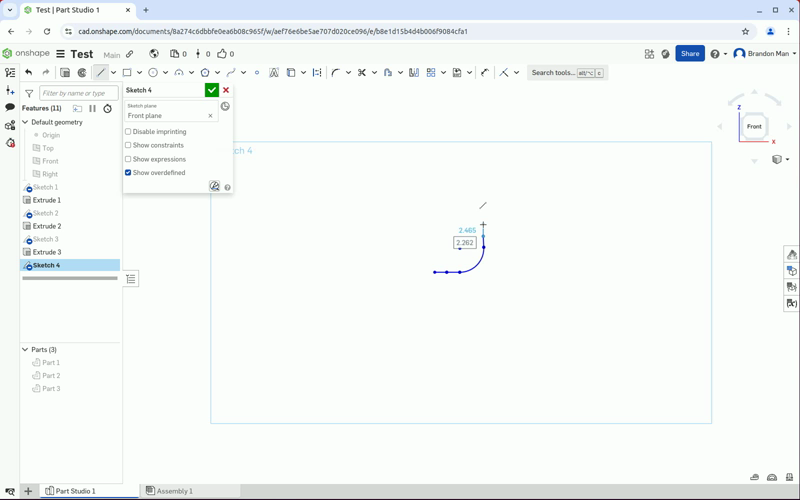
click(483, 224)
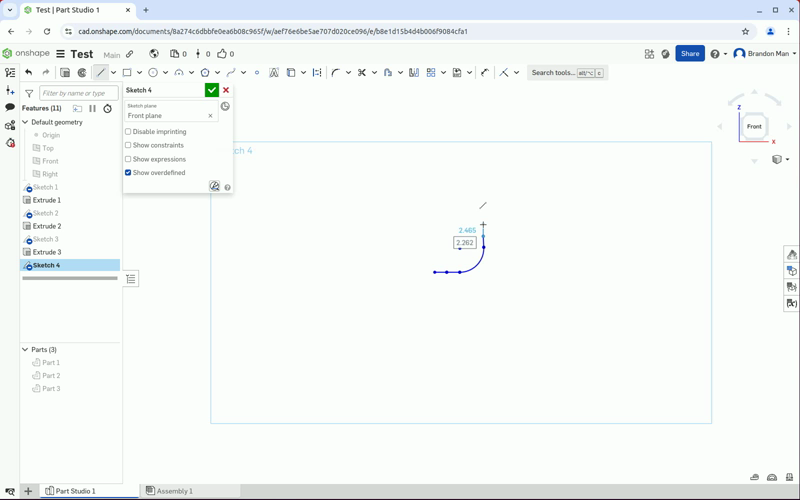
key_up(shift)
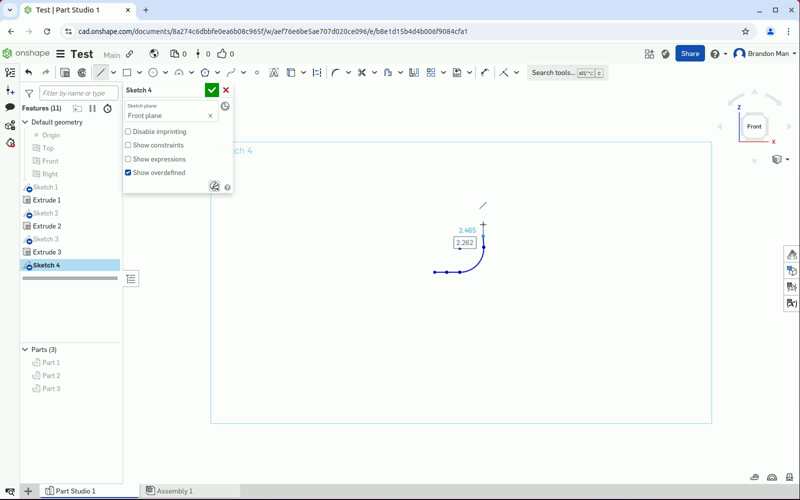
key_down(shift)
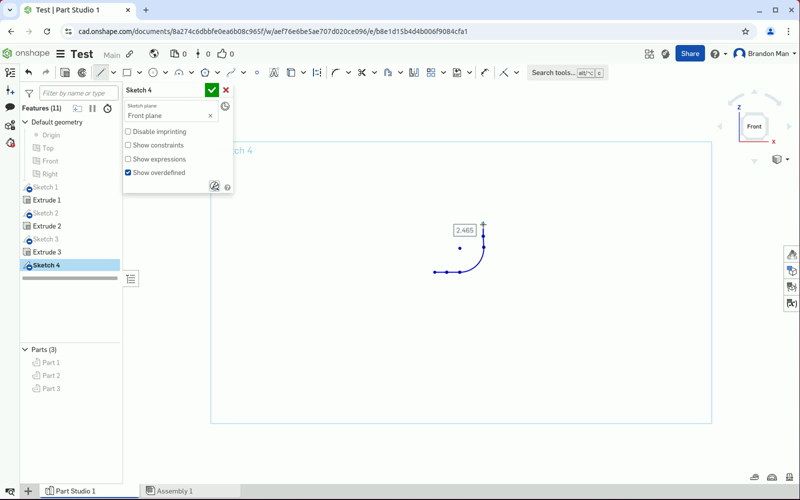
mouse_move(513, 224)
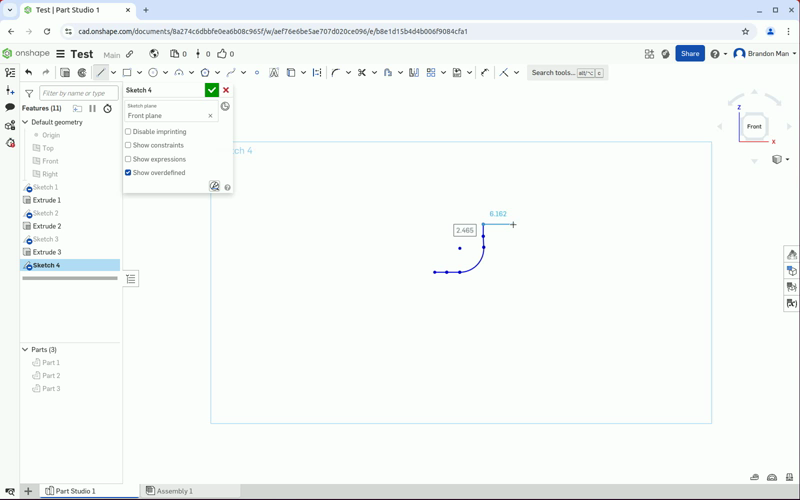
mouse_move(471, 224)
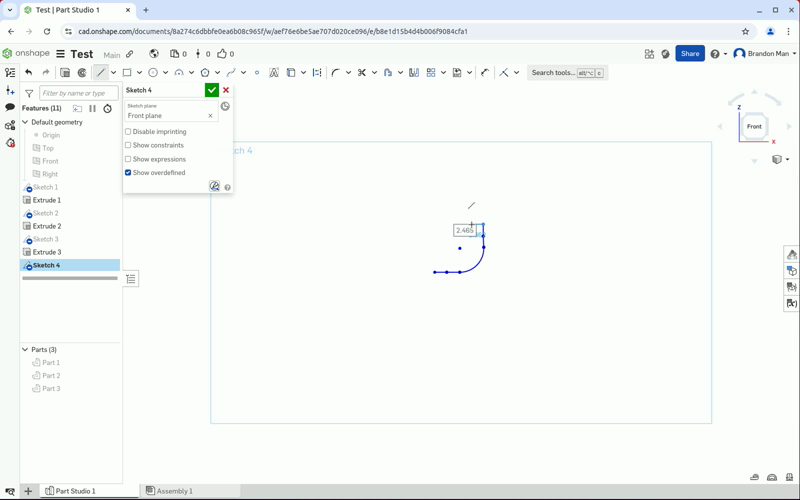
click(471, 224)
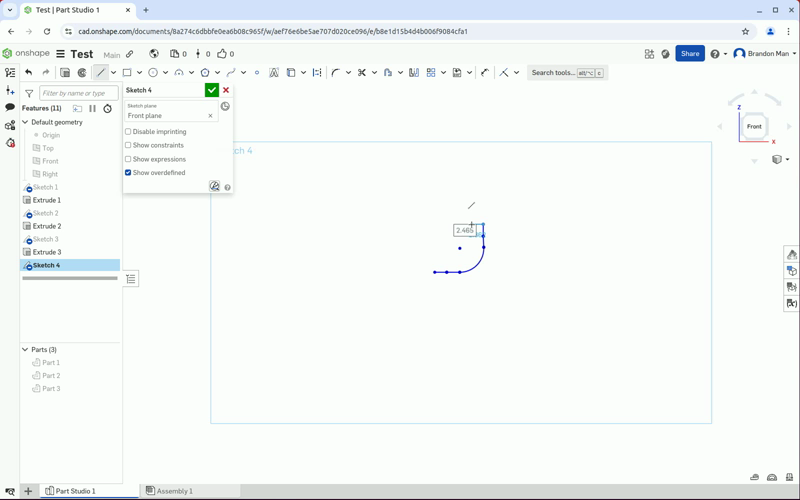
key_up(shift)
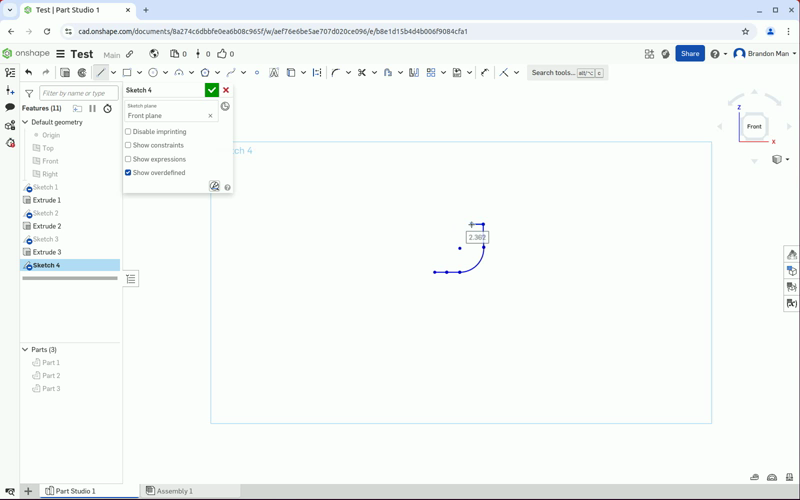
key_down(shift)
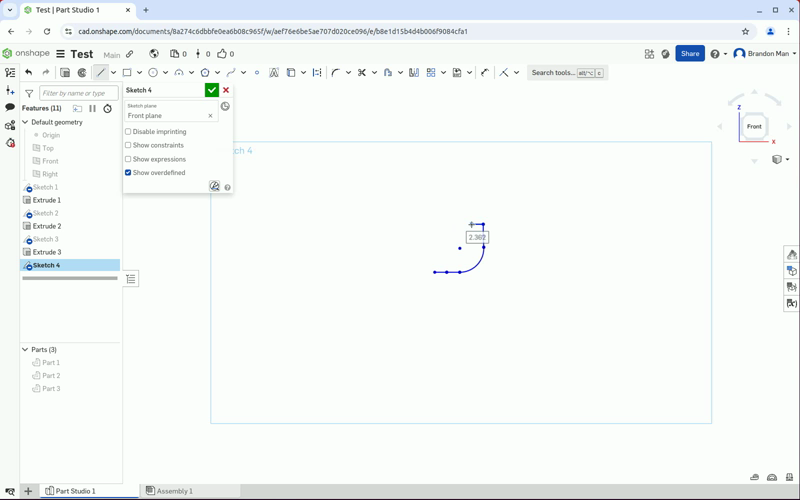
mouse_move(501, 224)
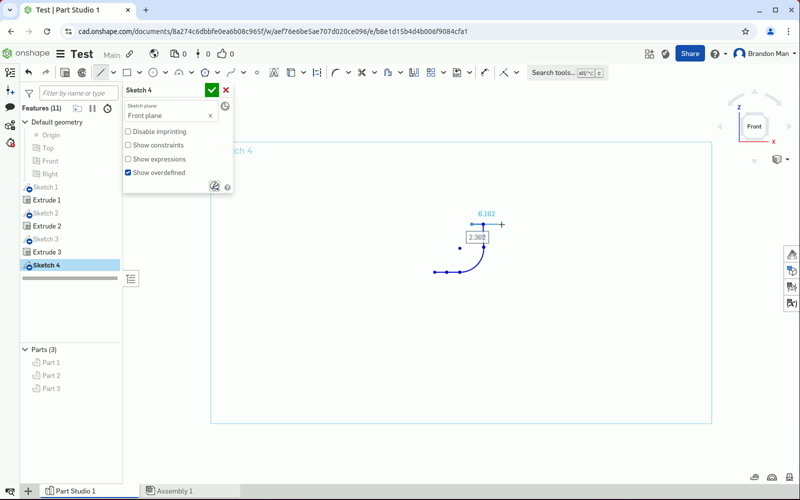
mouse_move(446, 224)
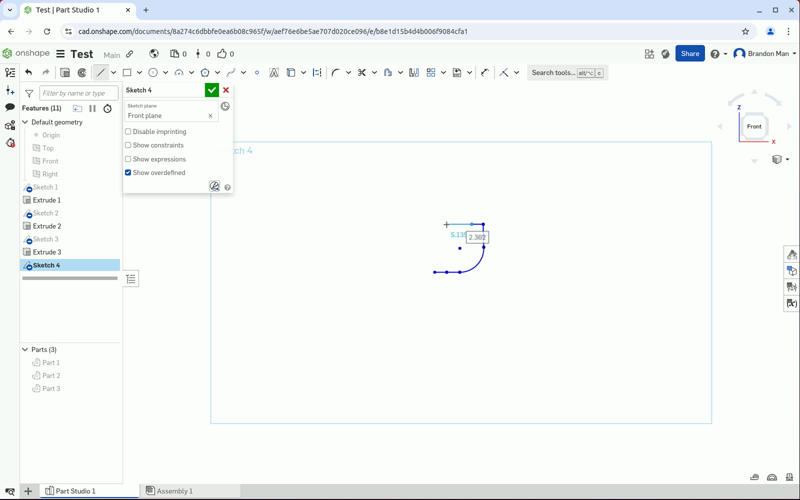
click(446, 224)
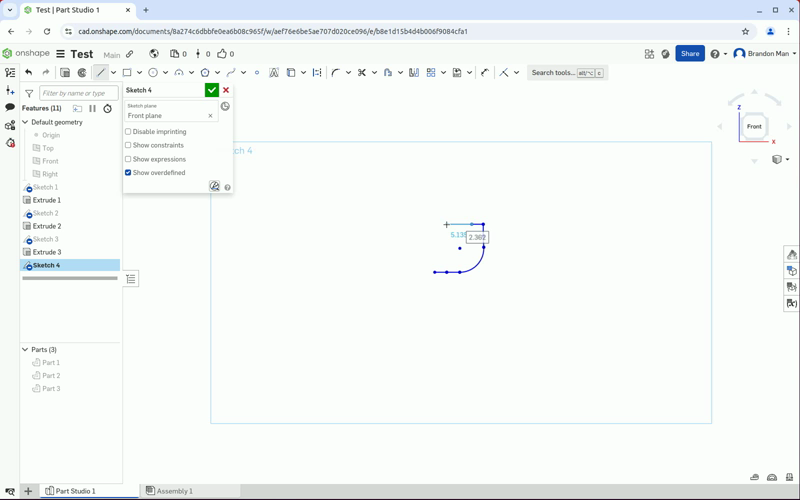
key_up(shift)
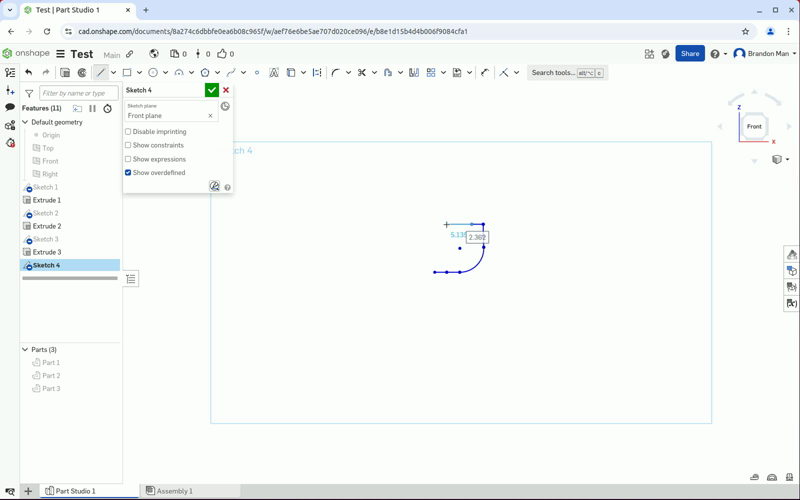
key_down(shift)
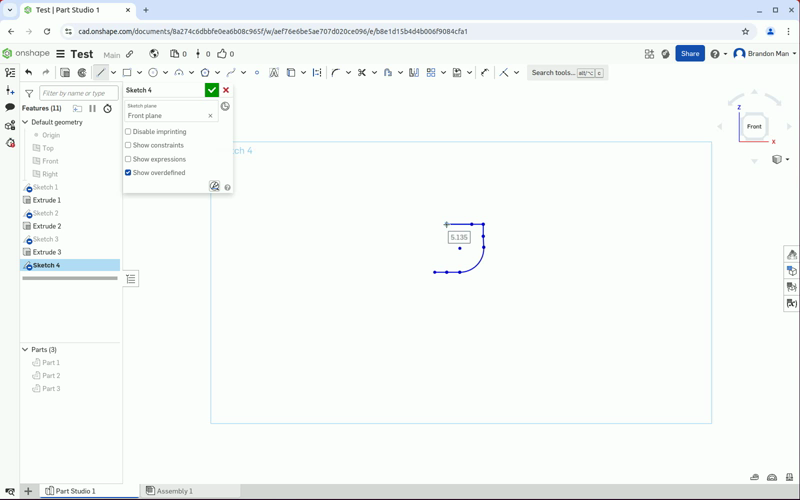
mouse_move(476, 224)
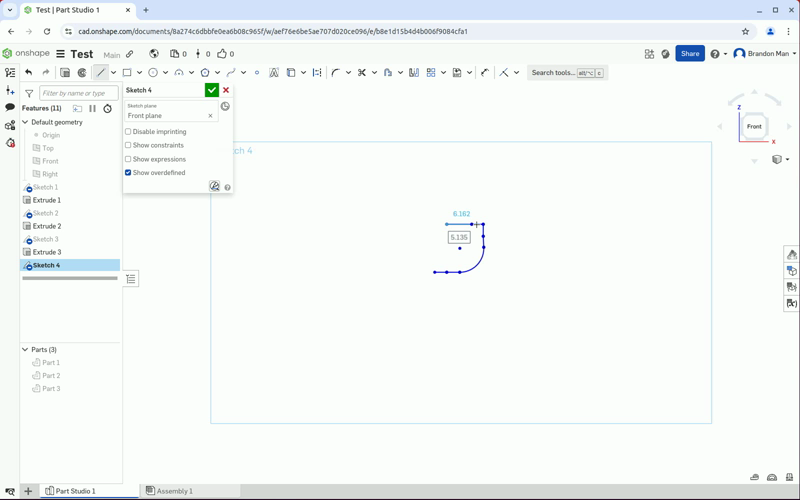
mouse_move(434, 224)
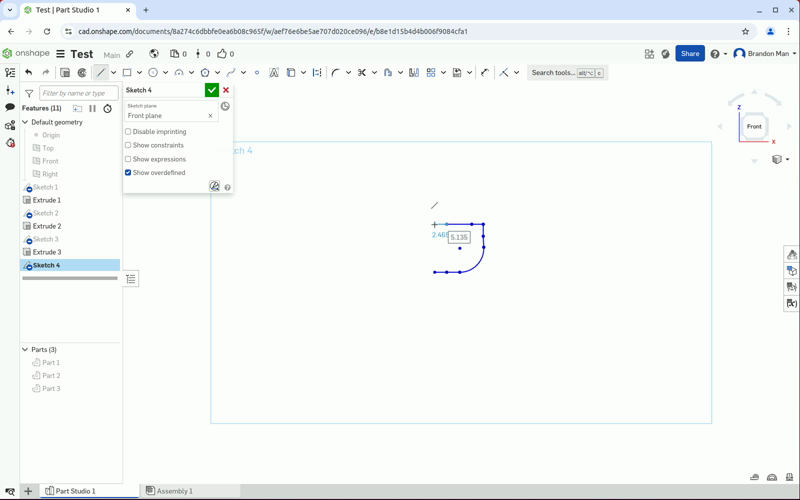
click(434, 224)
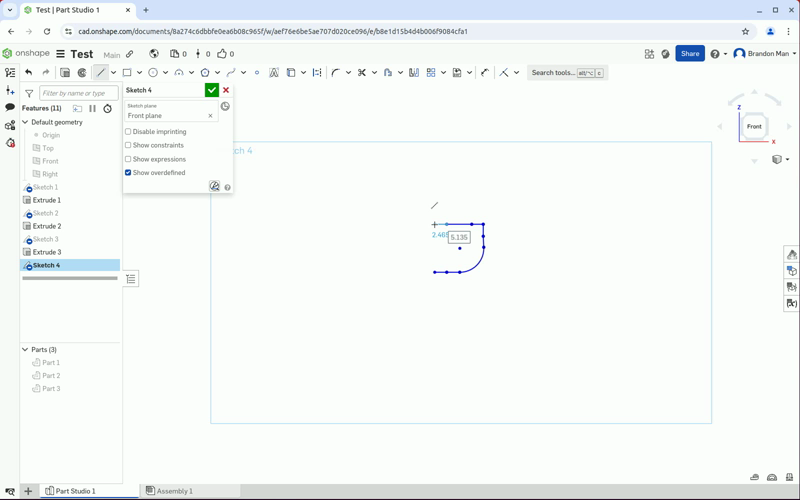
key_up(shift)
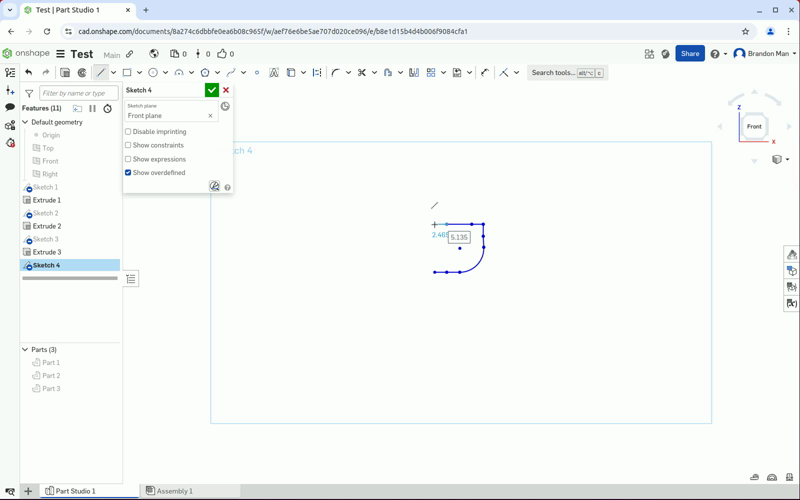
key_down(shift)
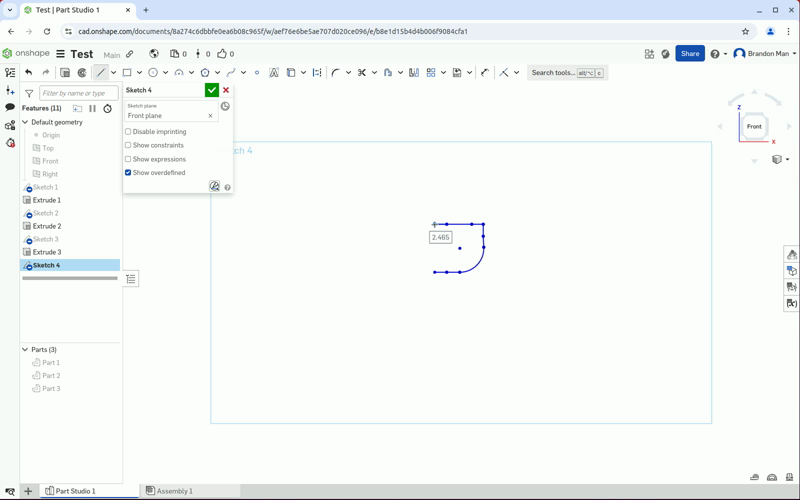
mouse_move(464, 224)
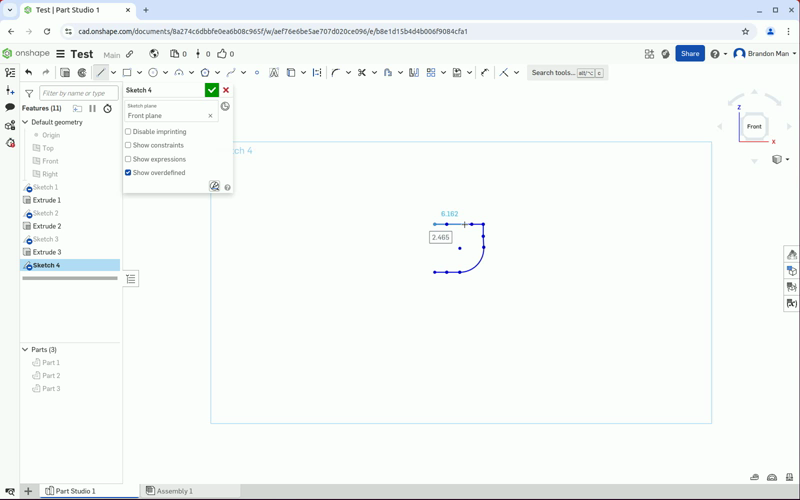
mouse_move(434, 236)
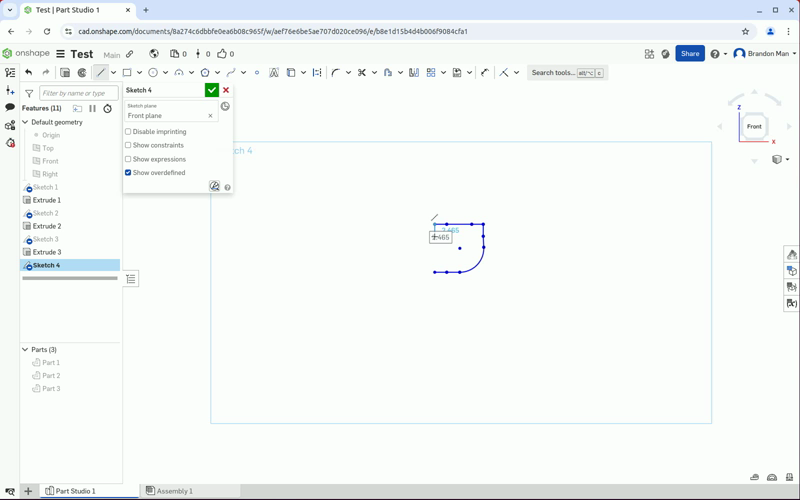
click(434, 236)
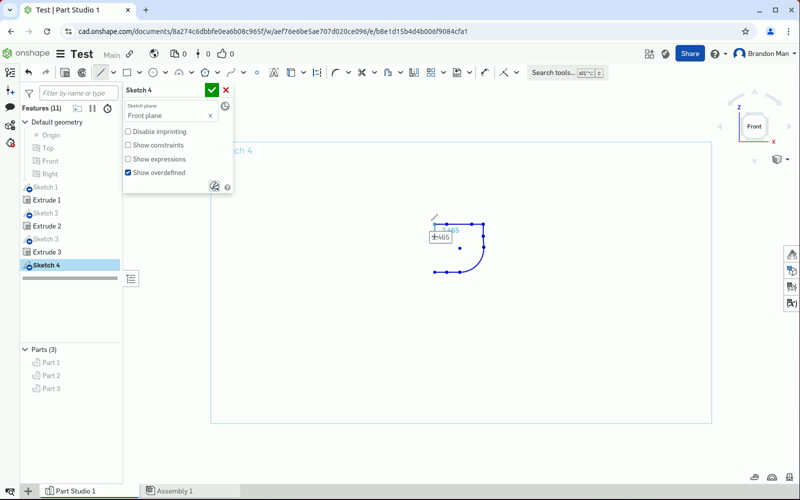
key_up(shift)
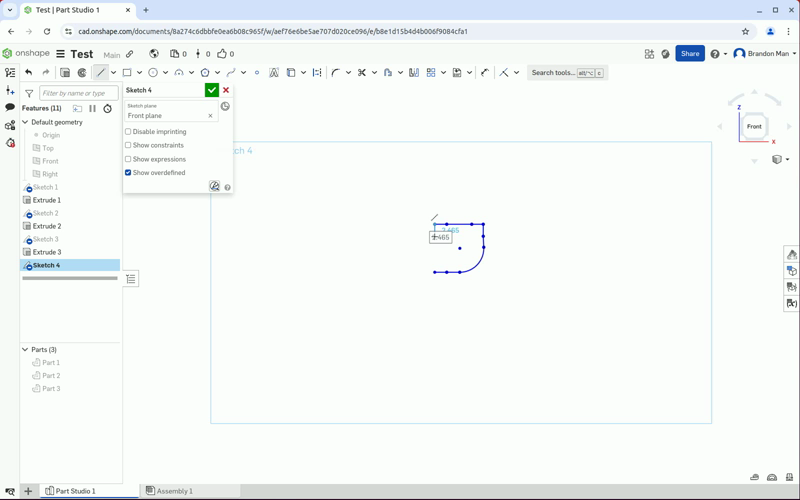
key_down(shift)
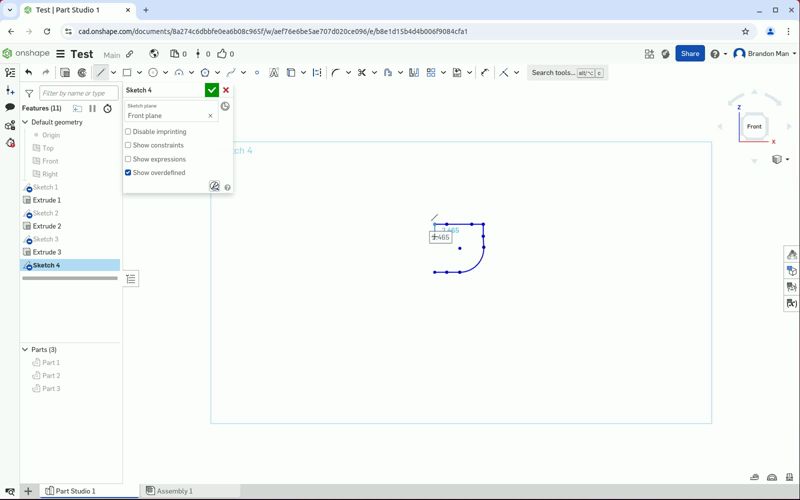
mouse_move(464, 236)
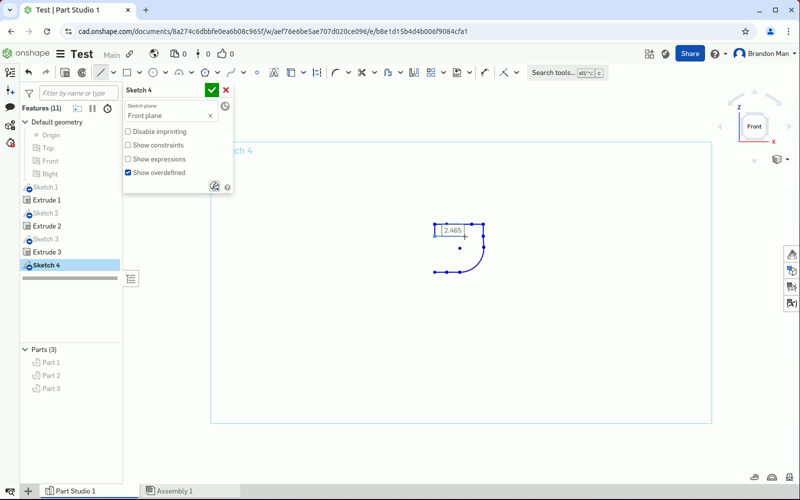
mouse_move(434, 260)
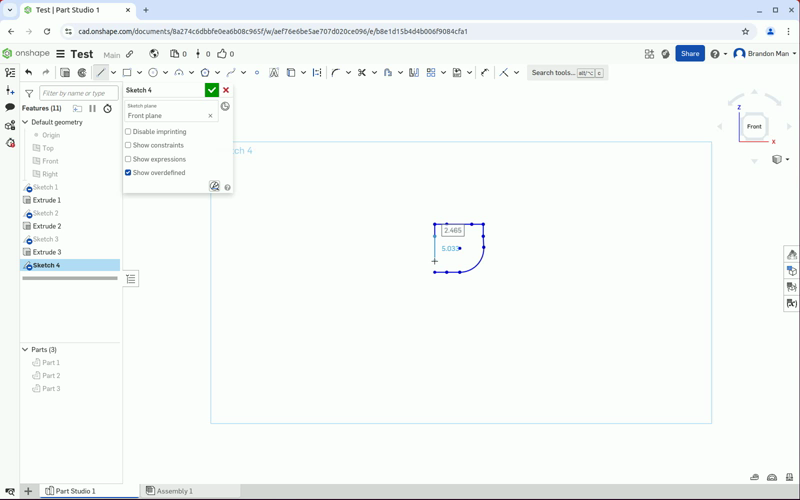
click(434, 260)
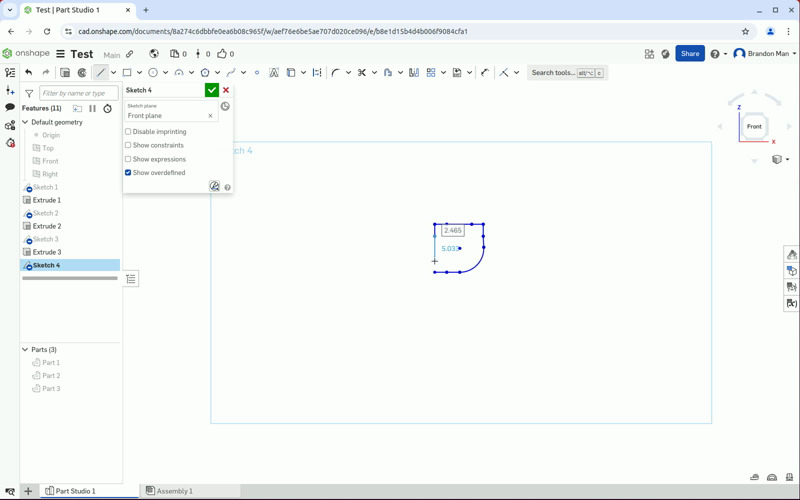
key_up(shift)
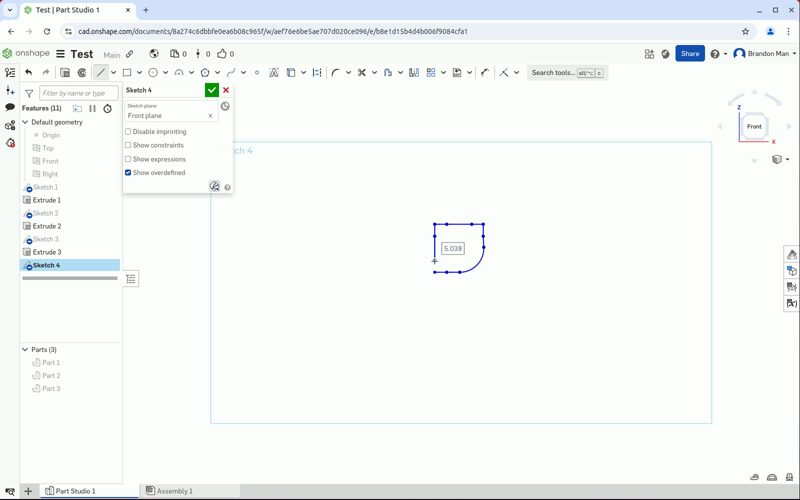
mouse_move(464, 260)
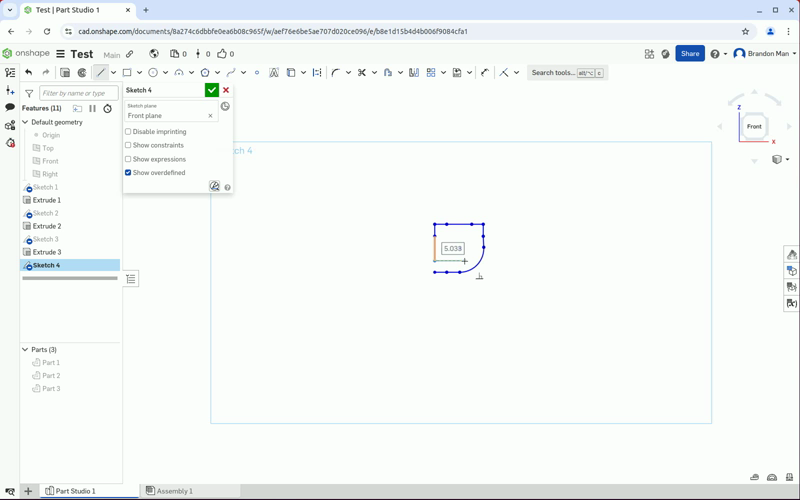
key_down(shift)
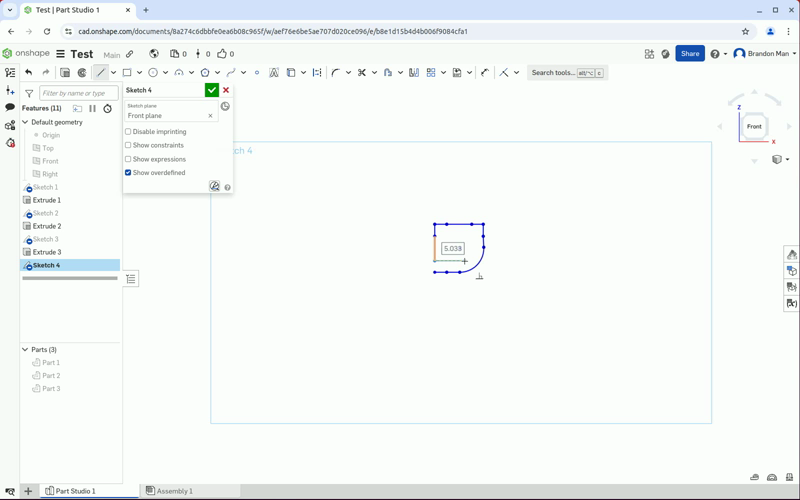
mouse_move(434, 272)
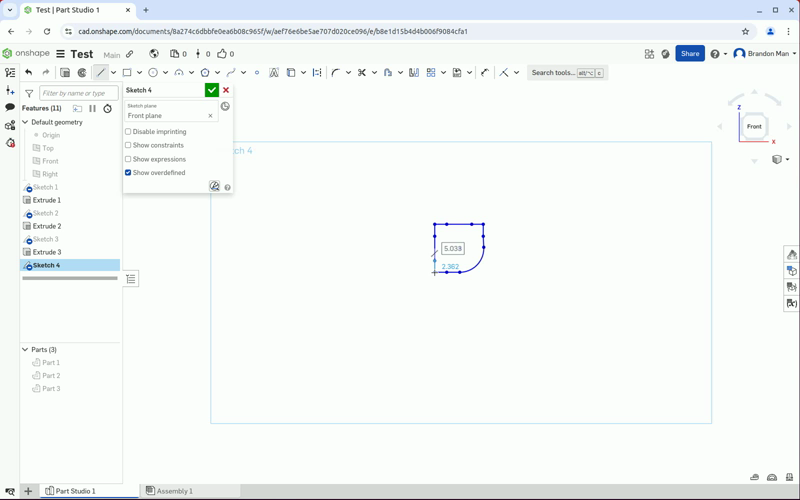
key_up(shift)
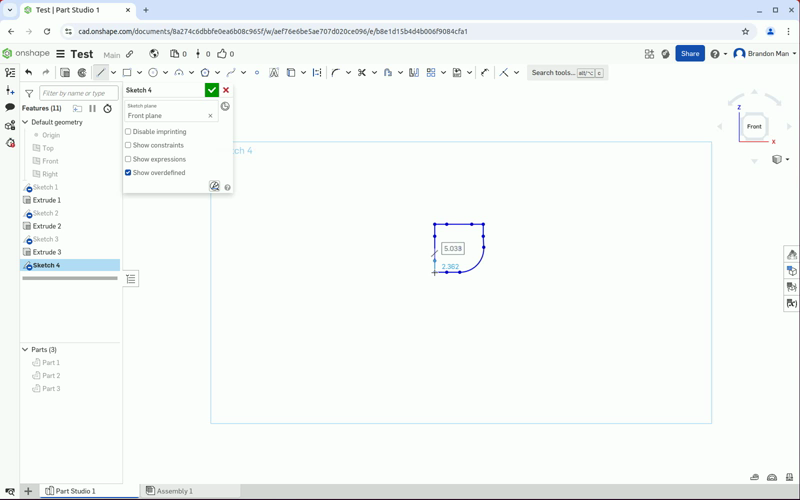
click(434, 272)
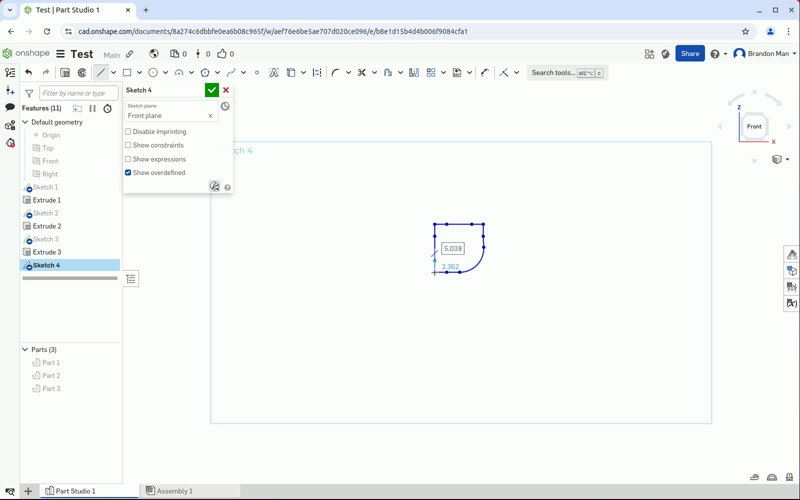
key(esc)
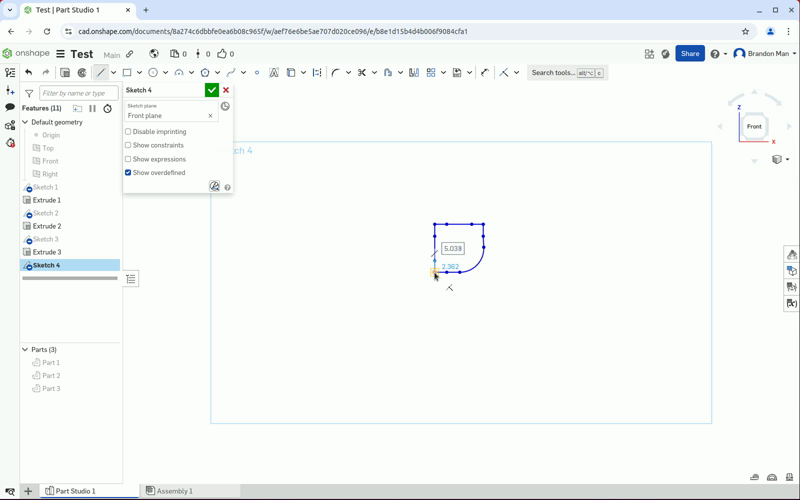
key(l)
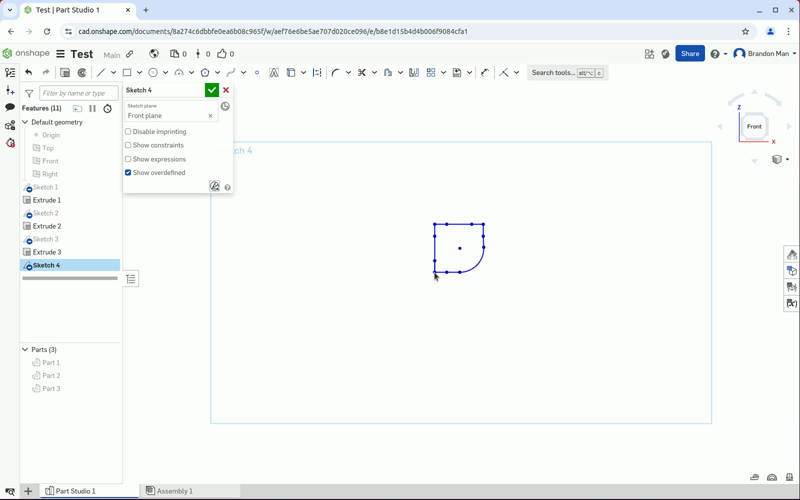
key_down(shift)
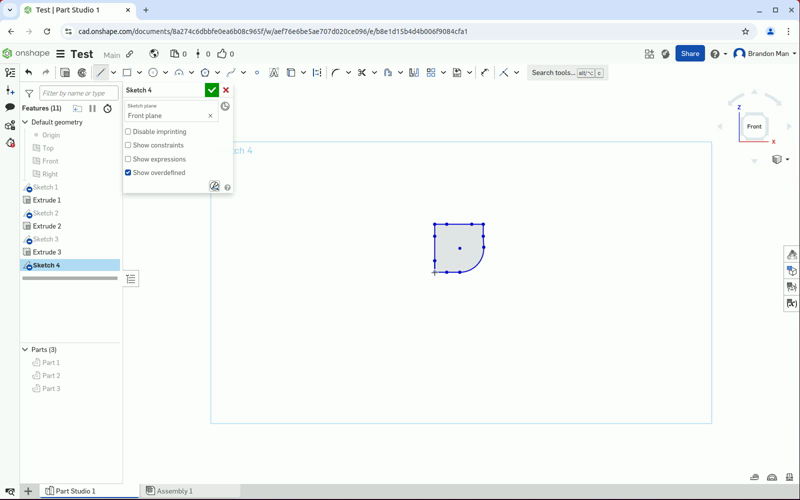
mouse_move(446, 260)
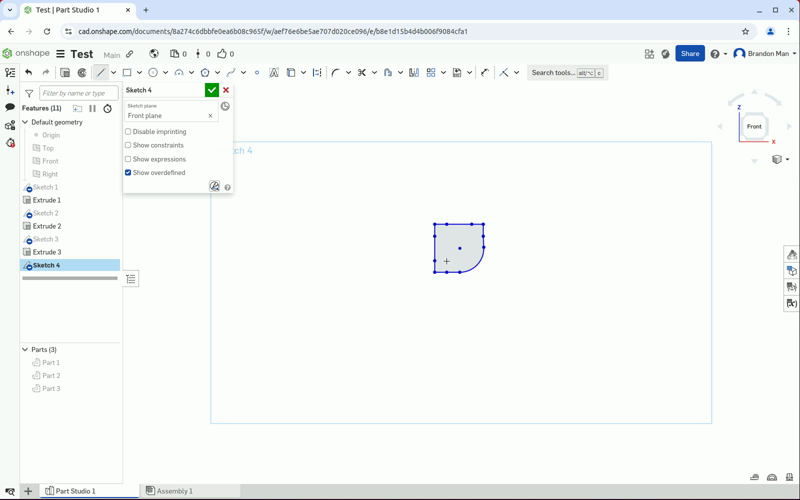
click(446, 260)
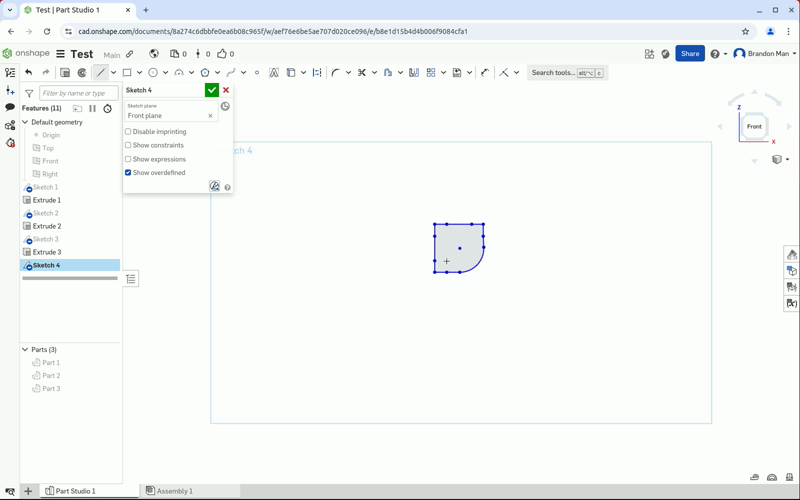
key_up(shift)
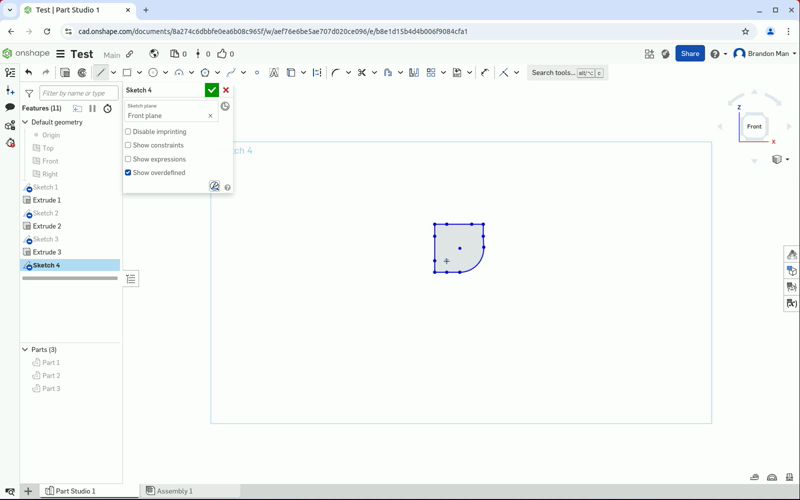
key_down(shift)
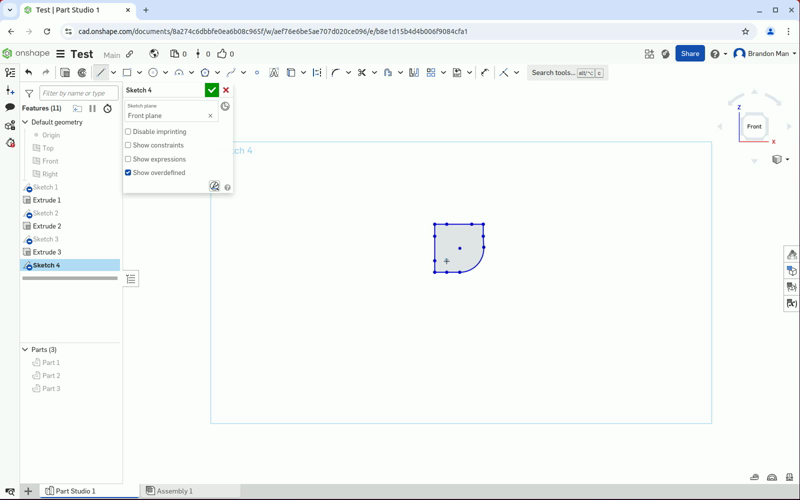
mouse_move(476, 260)
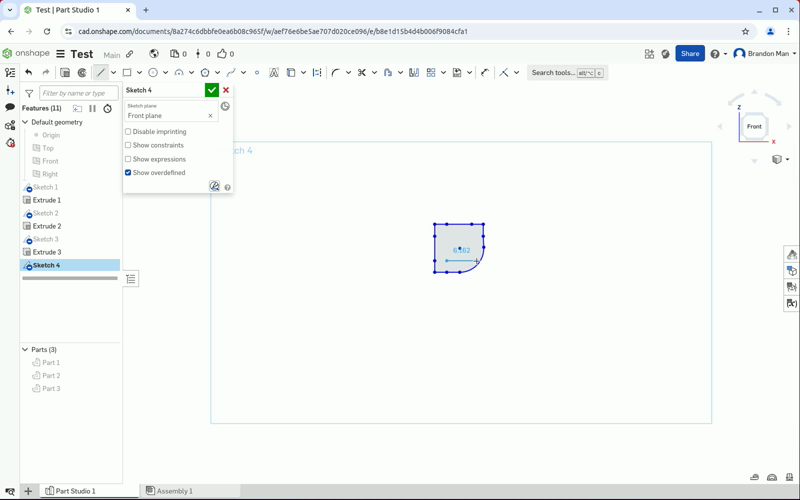
mouse_move(470, 236)
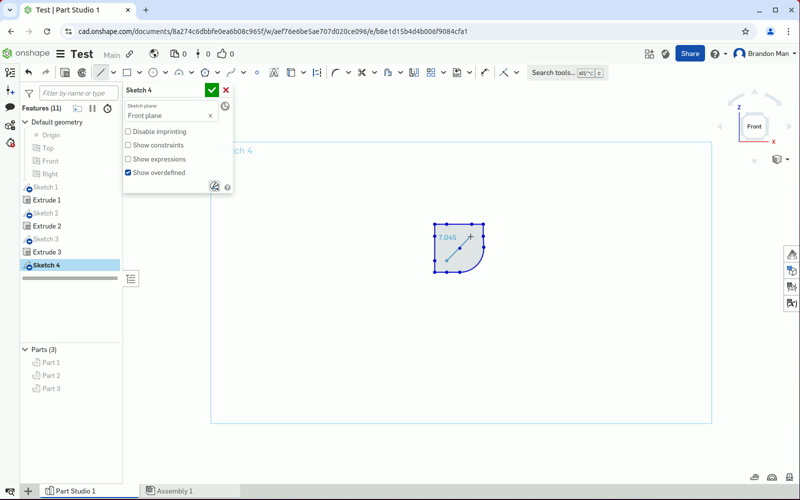
click(470, 236)
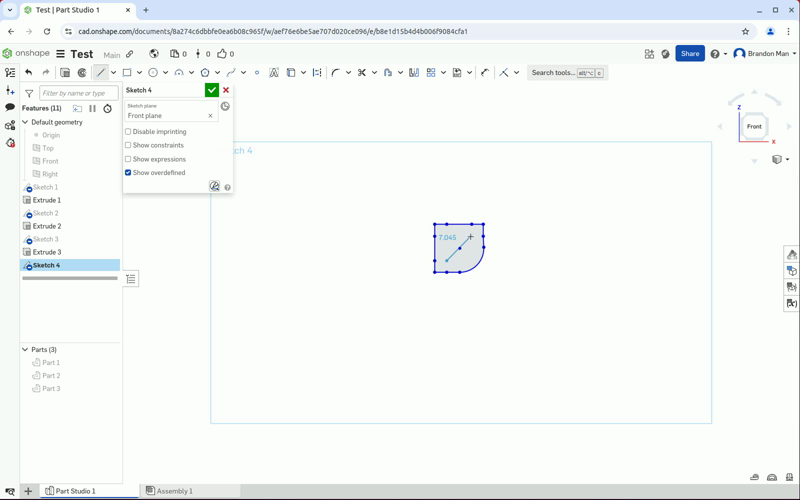
key_up(shift)
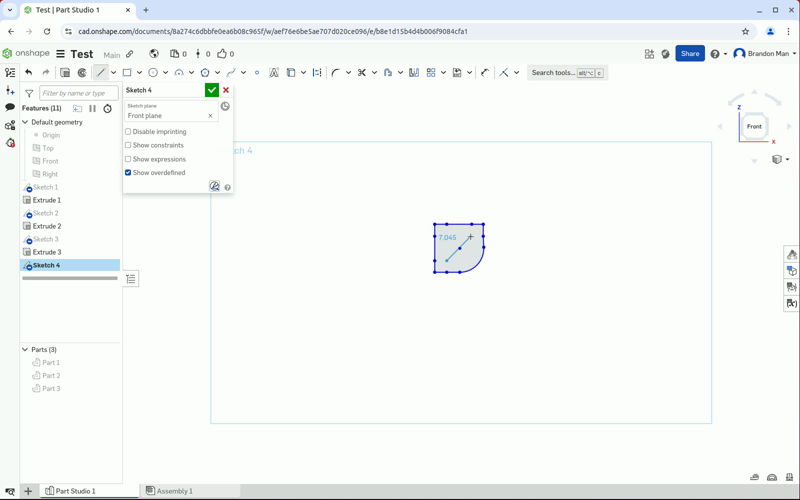
key_down(shift)
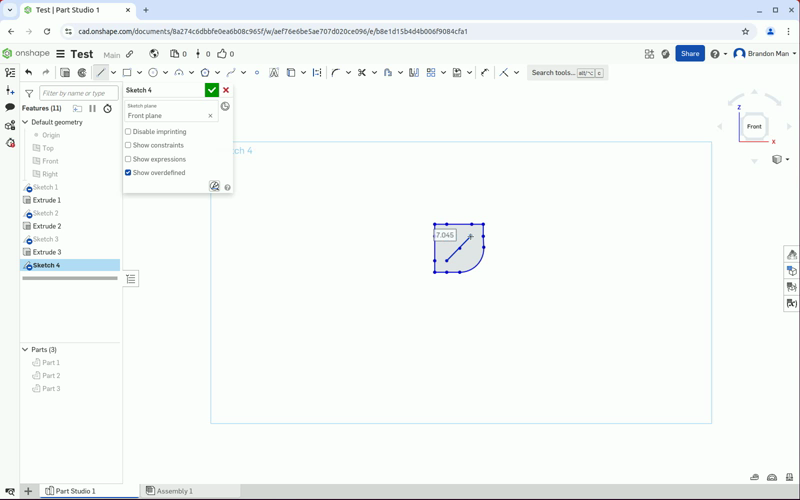
mouse_move(501, 236)
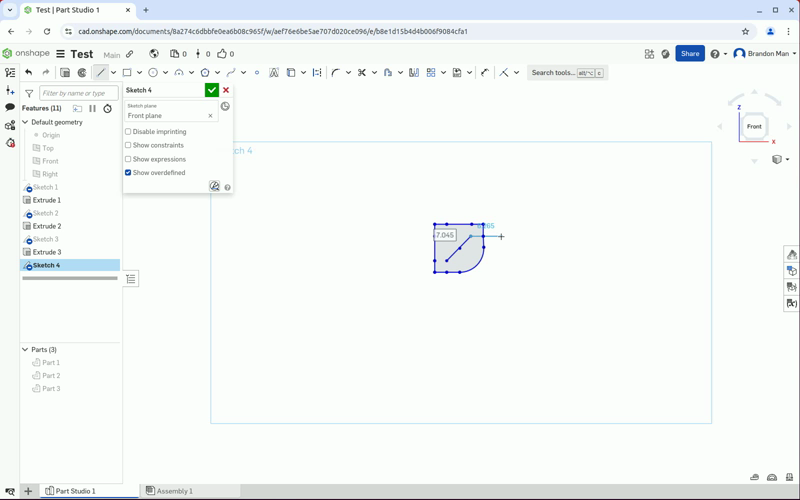
mouse_move(446, 236)
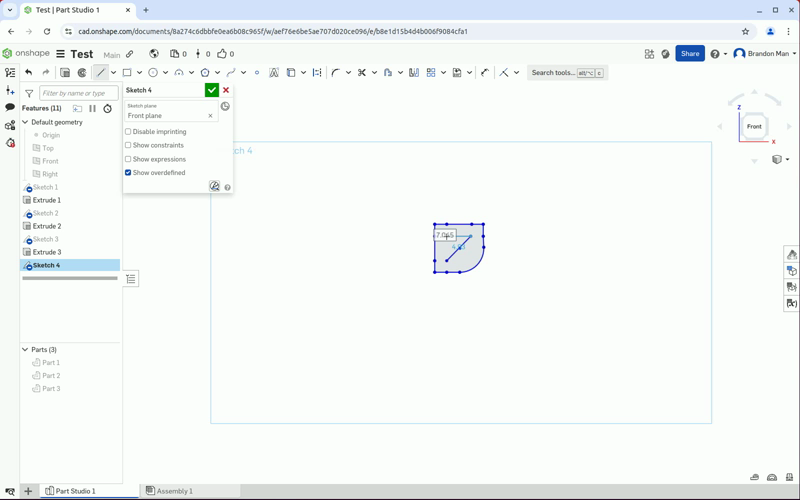
click(446, 236)
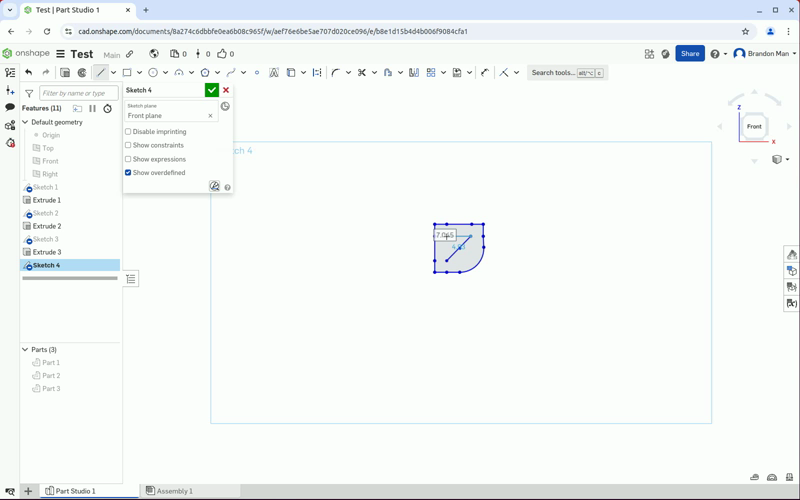
key_up(shift)
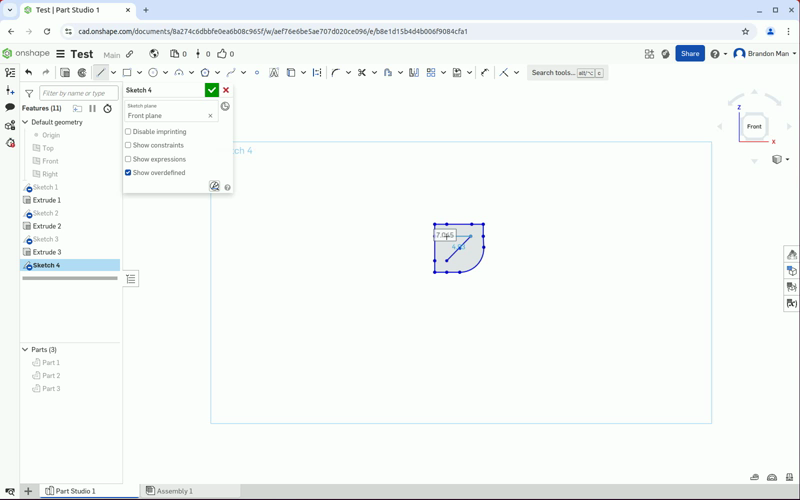
mouse_move(476, 236)
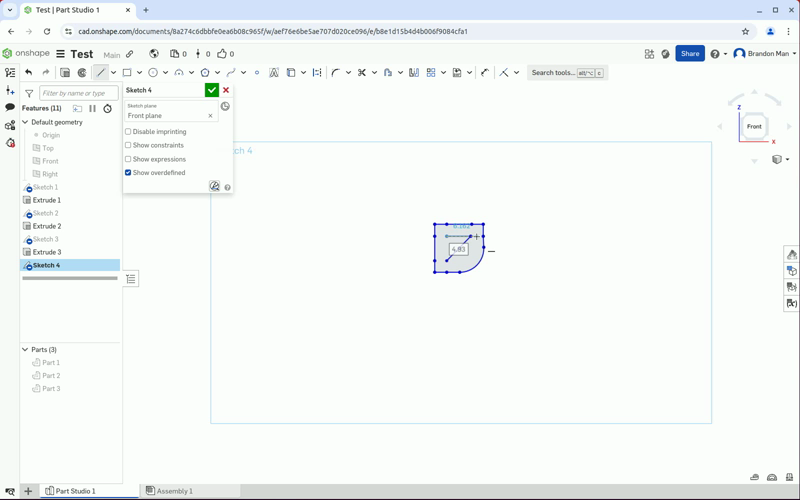
key_down(shift)
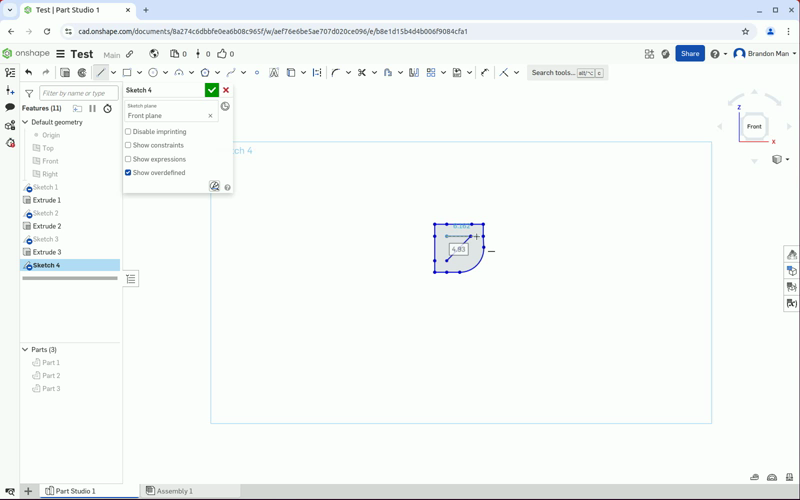
mouse_move(446, 260)
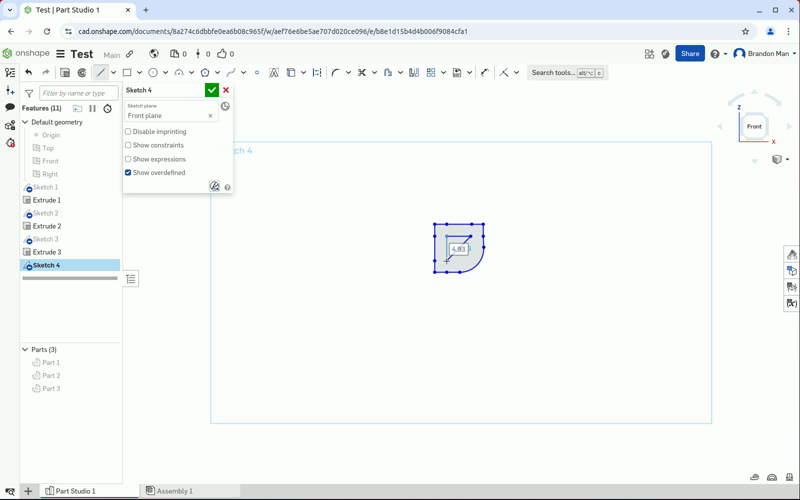
key_up(shift)
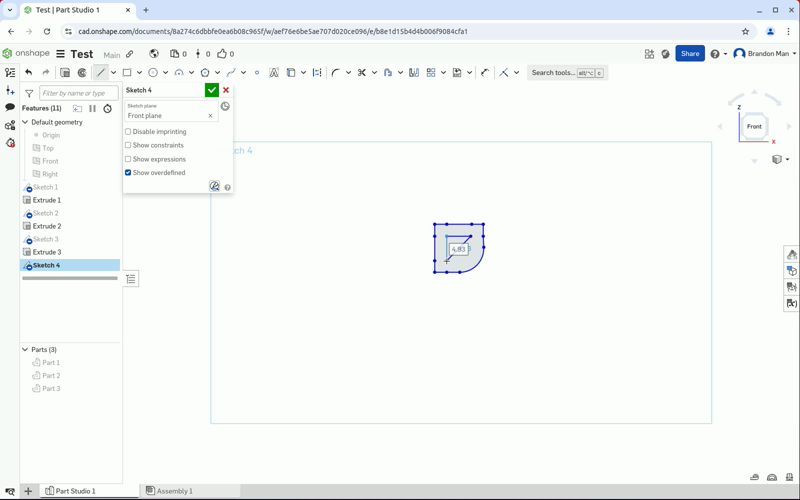
click(446, 260)
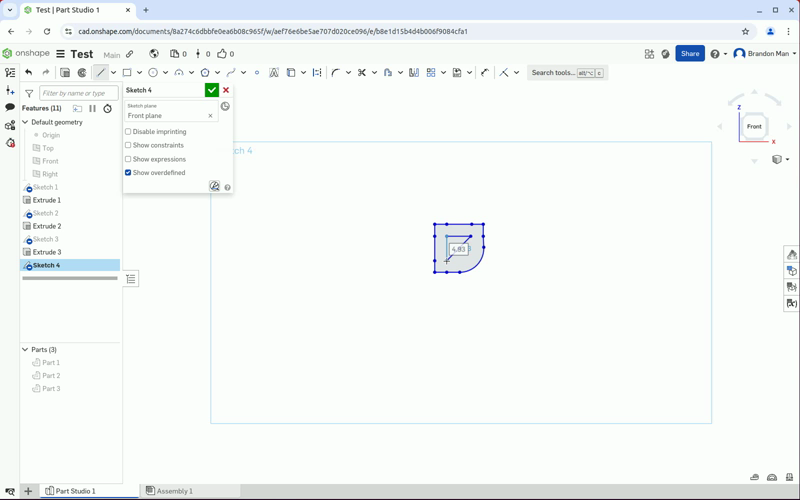
key(esc)
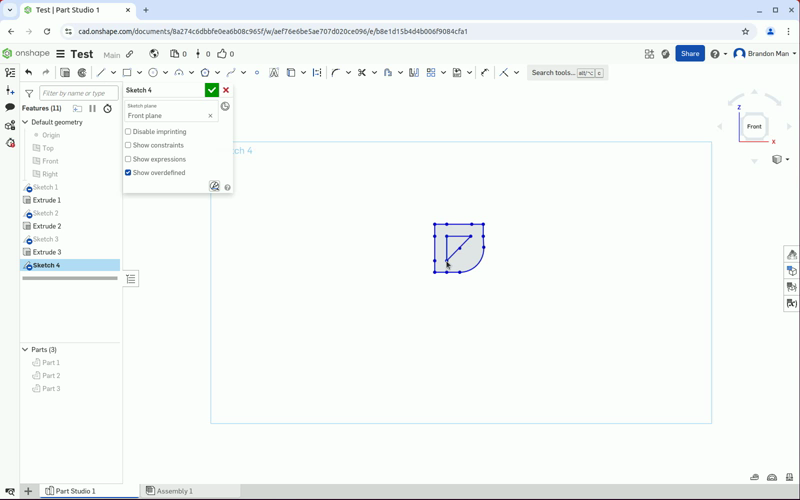
mouse_move(460, 259)
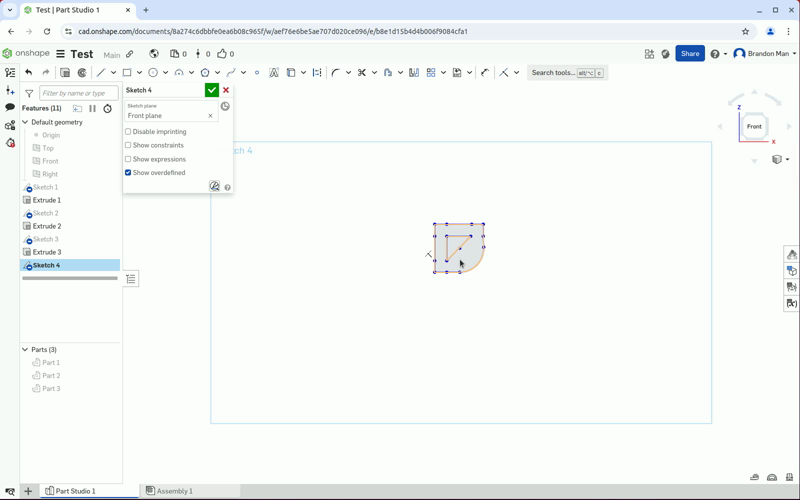
click(460, 259)
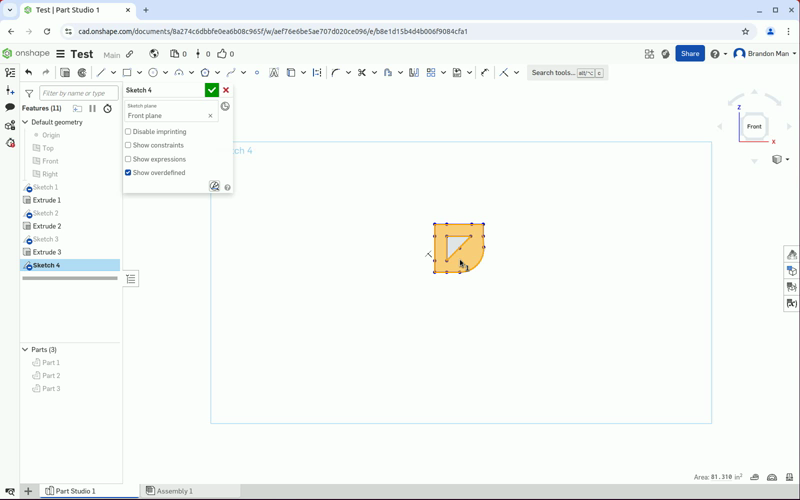
mouse_move(73, 352)
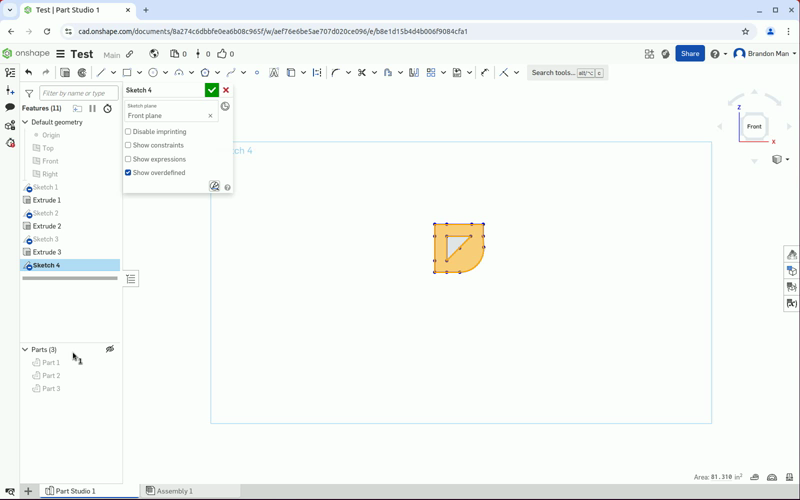
key(shift+y)
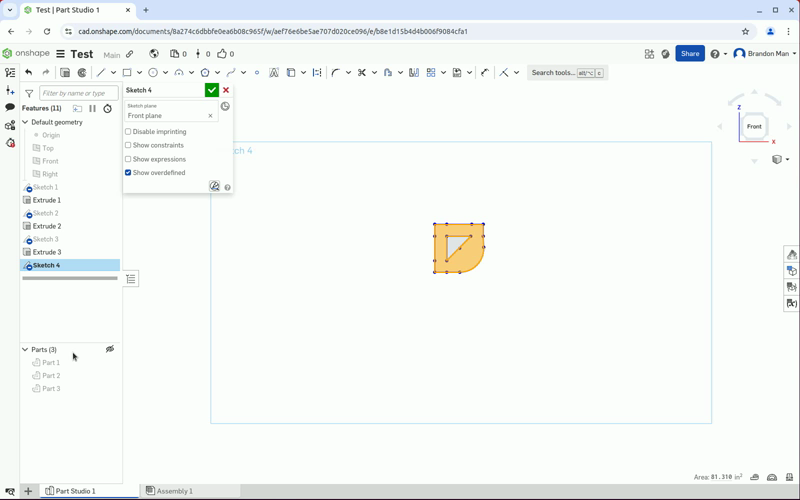
key(shift+e)
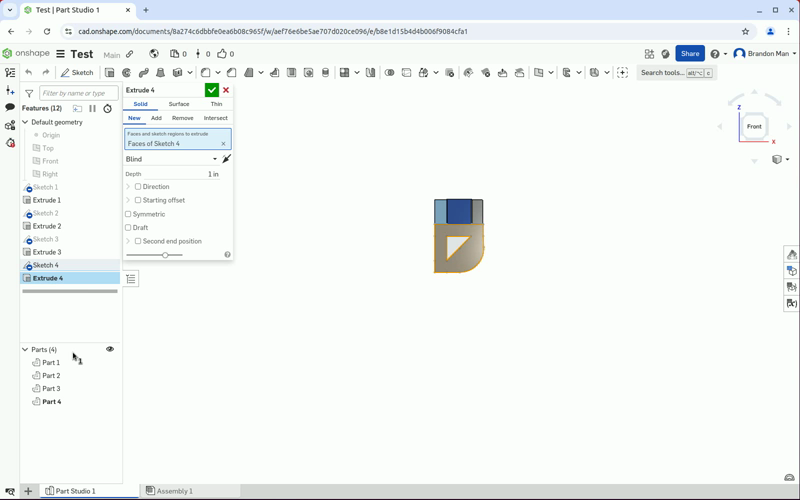
mouse_move(143, 106)
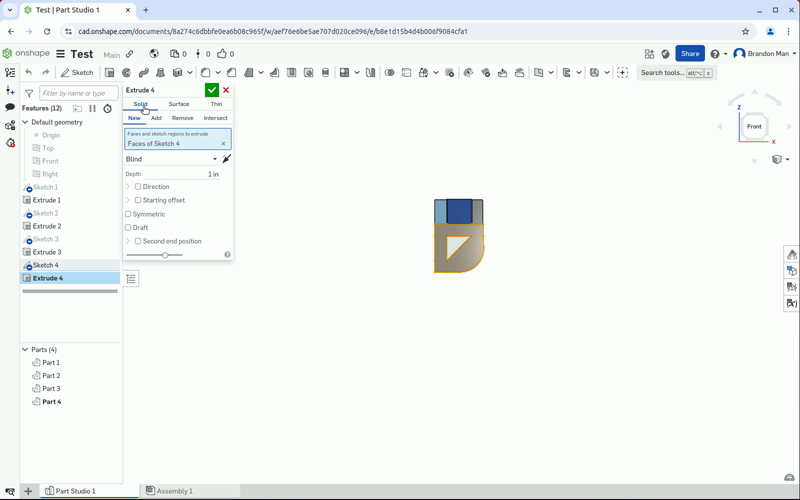
click(143, 106)
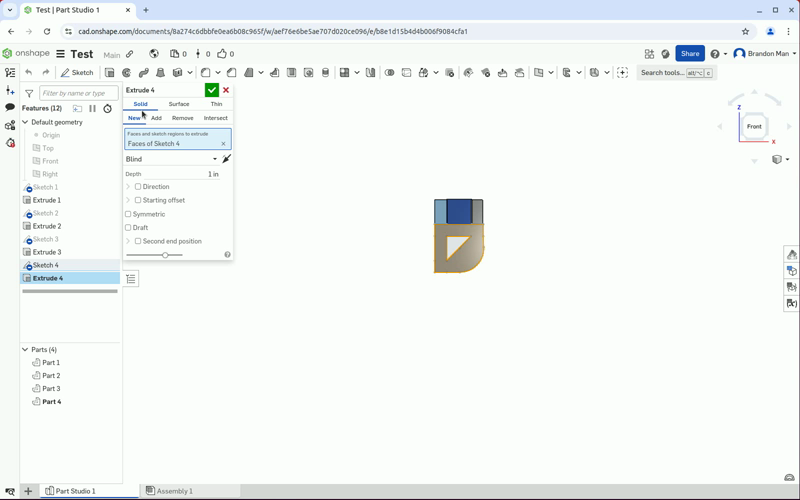
mouse_move(137, 120)
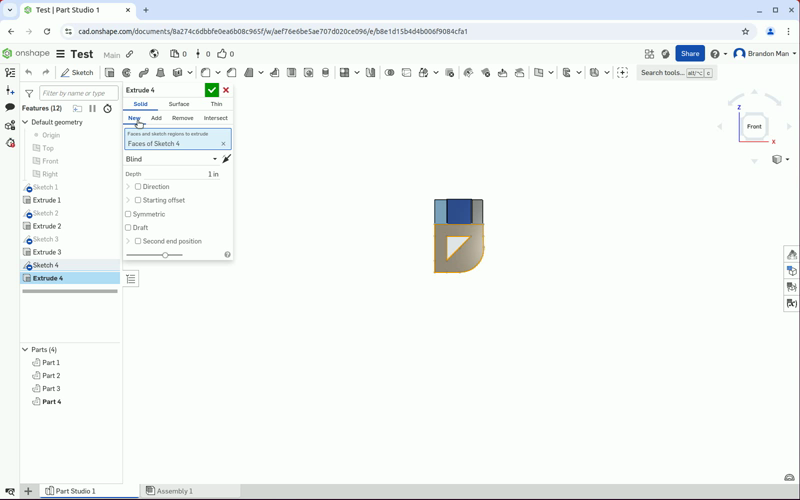
click(137, 120)
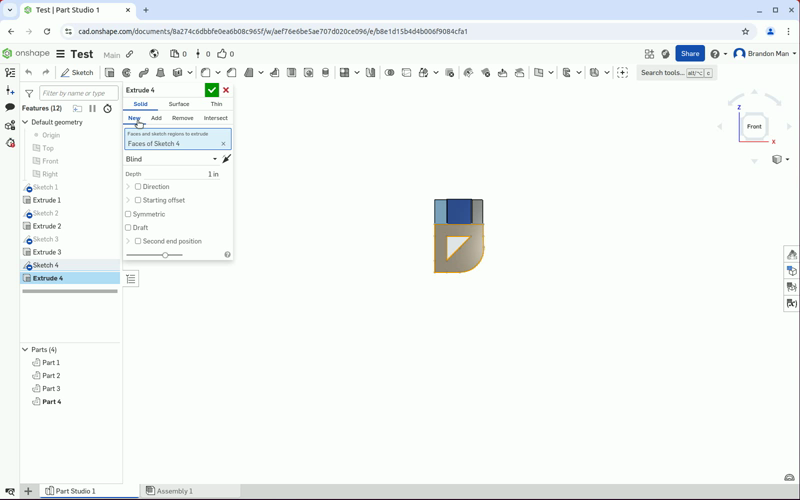
key(tab, 4)
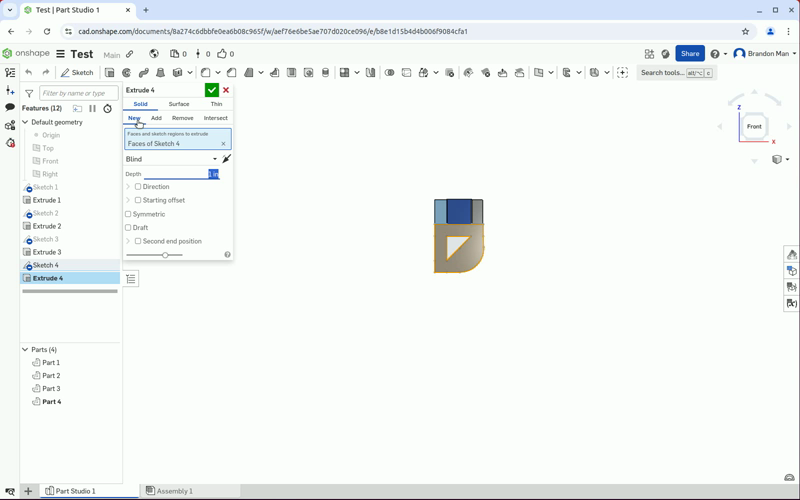
text(4.814)
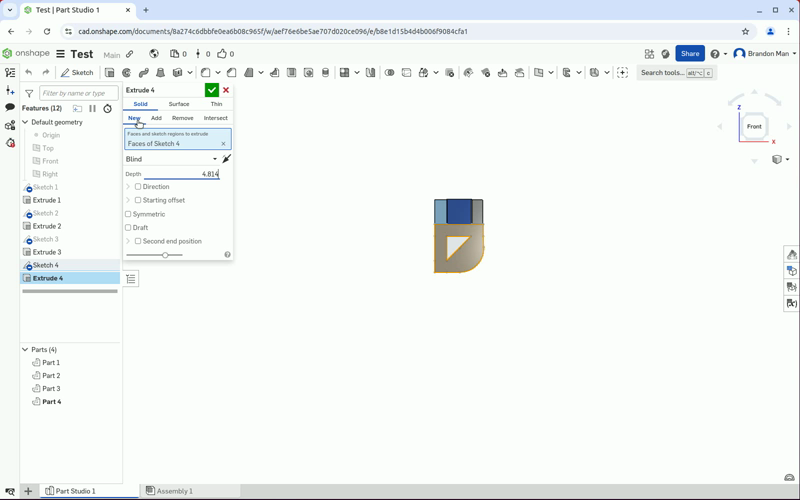
key(enter)
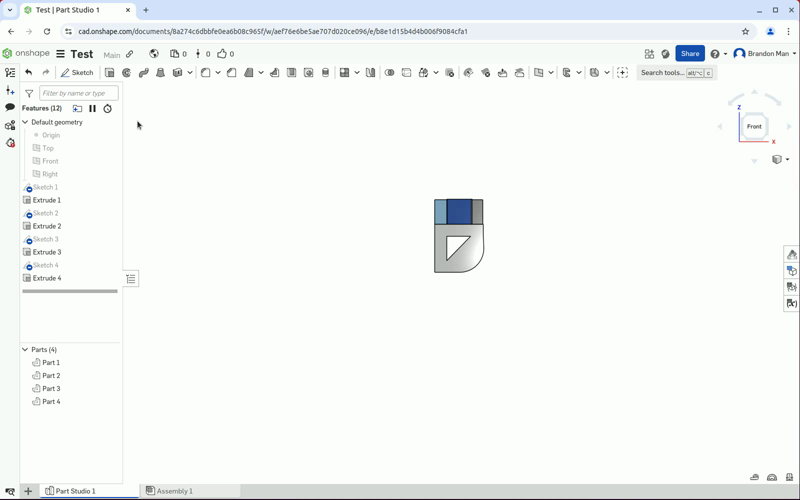
key(shift+h)
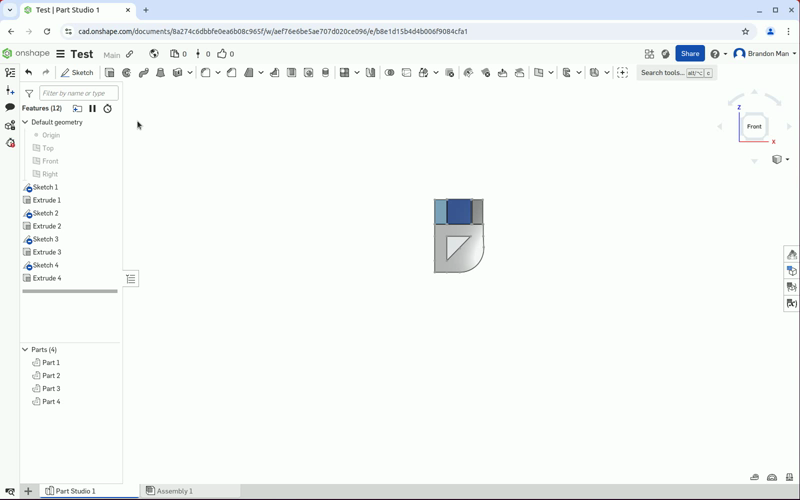
key(shift+h)
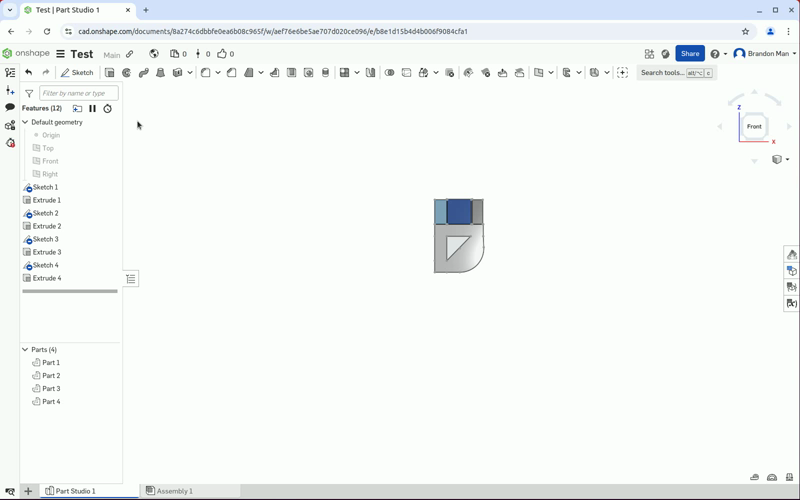
key(shift+7)
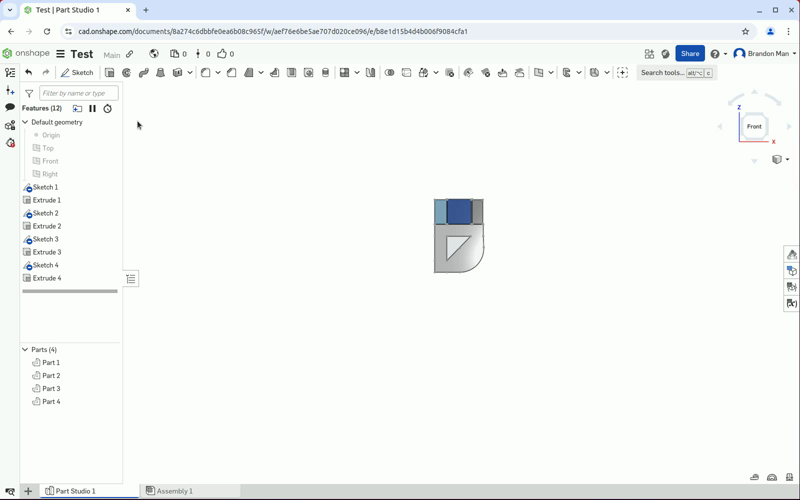
key(left, 2)
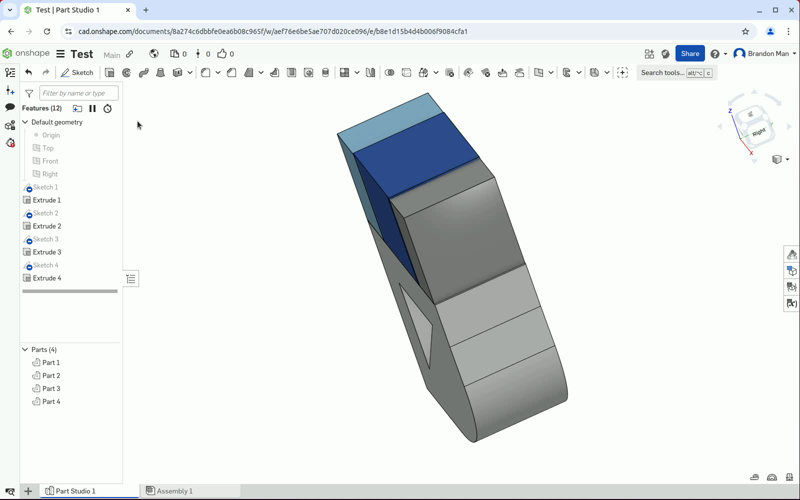
key(down, 2)
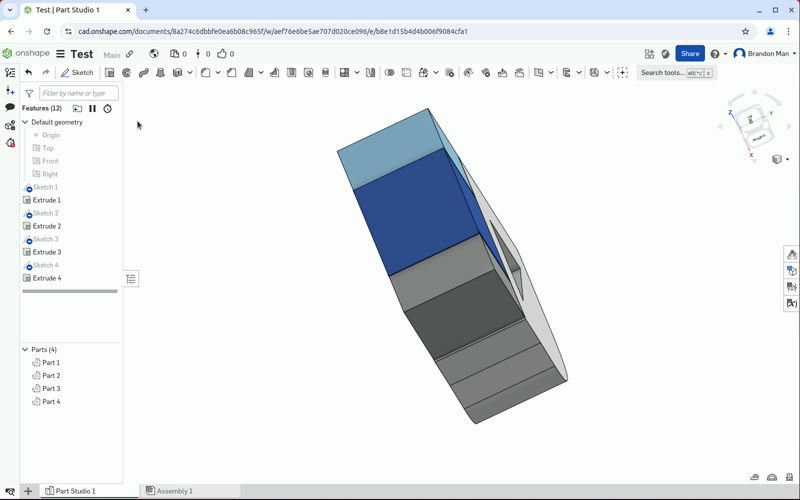
key(up, 2)
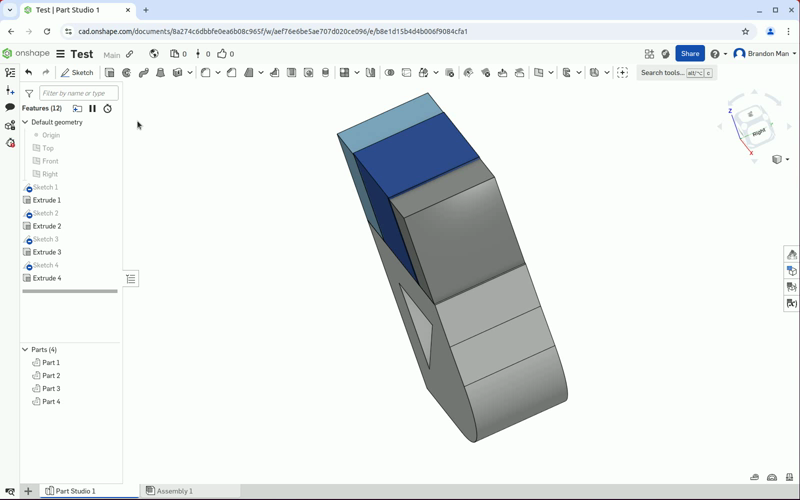
key(right, 2)
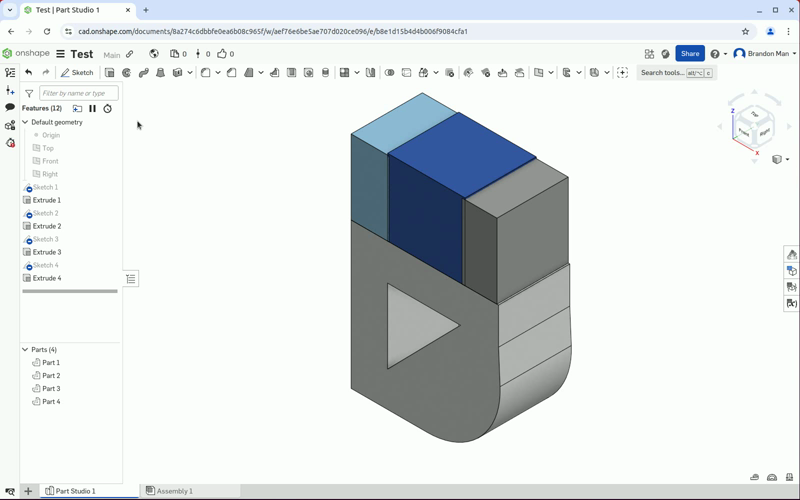
mouse_move(73, 189)
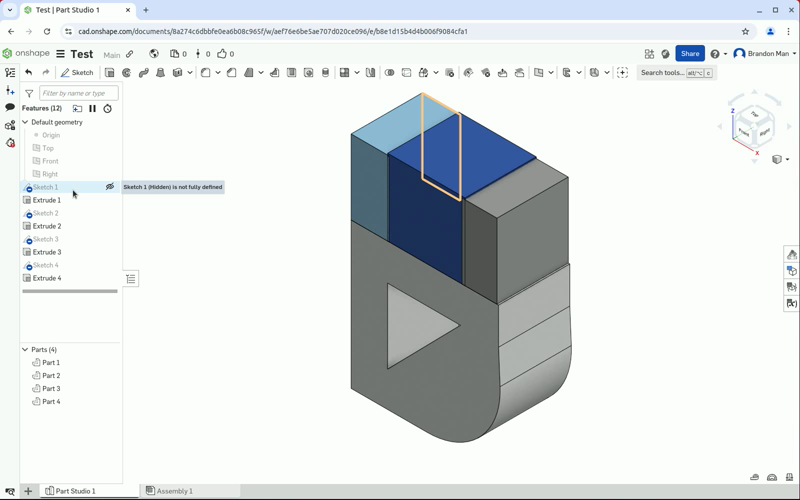
click(73, 189)